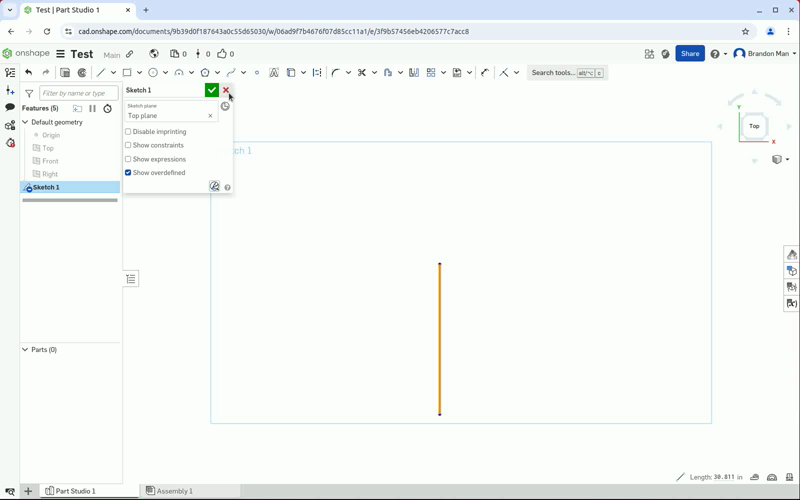
key(shift+h)
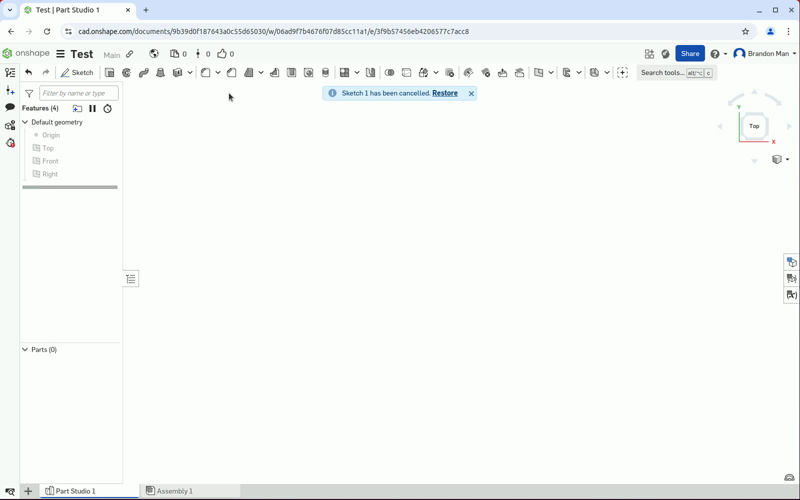
mouse_move(73, 352)
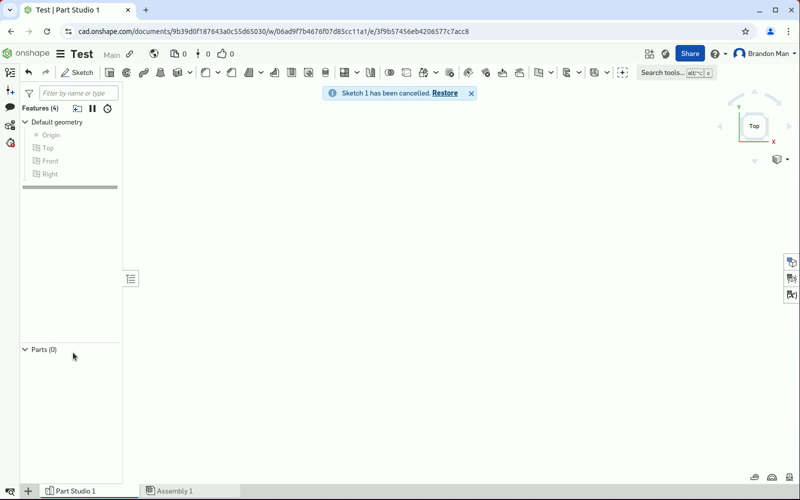
key(y)
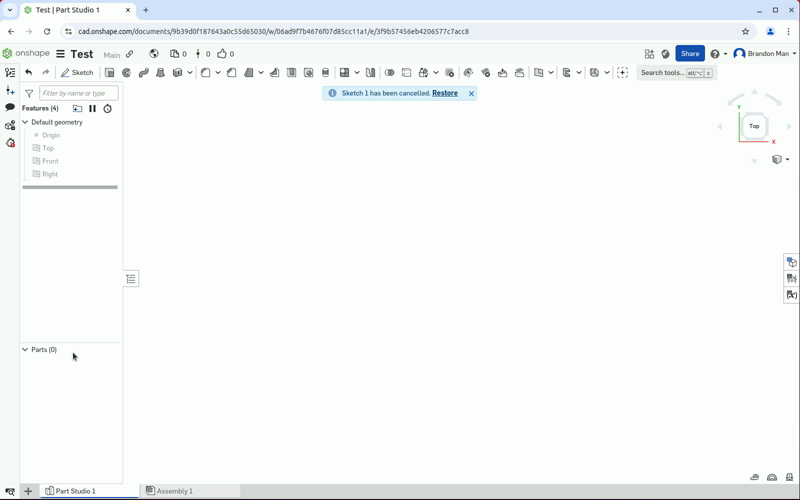
key(shift+p)
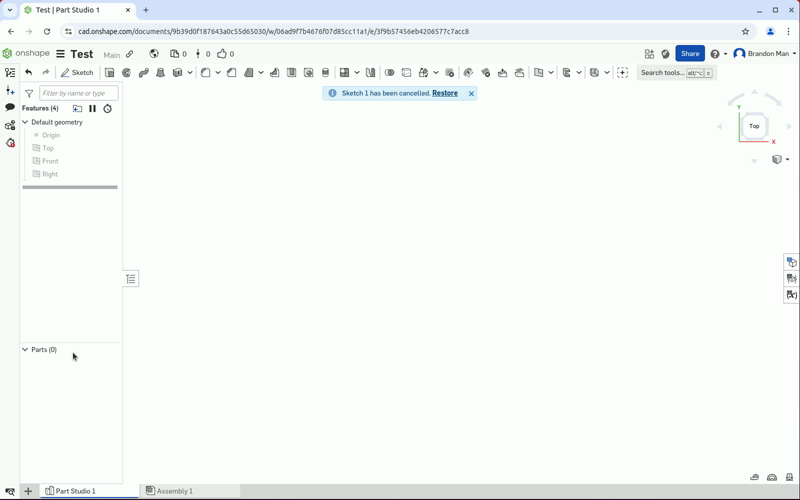
key(space)
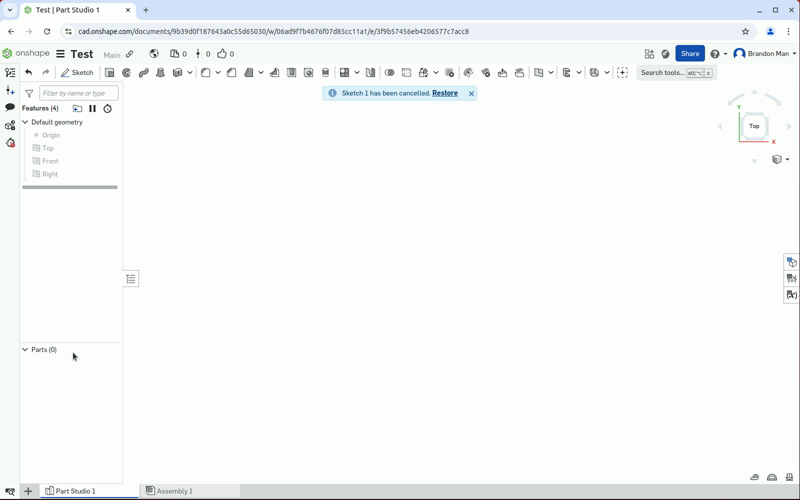
key_down(shift)
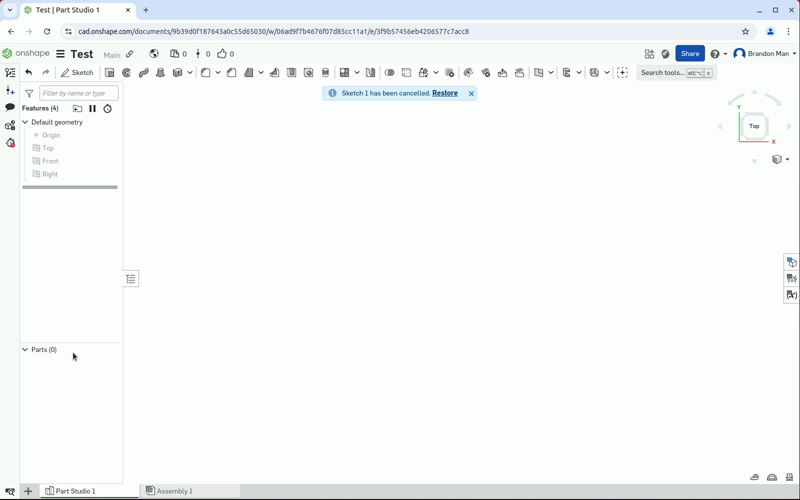
key(up)
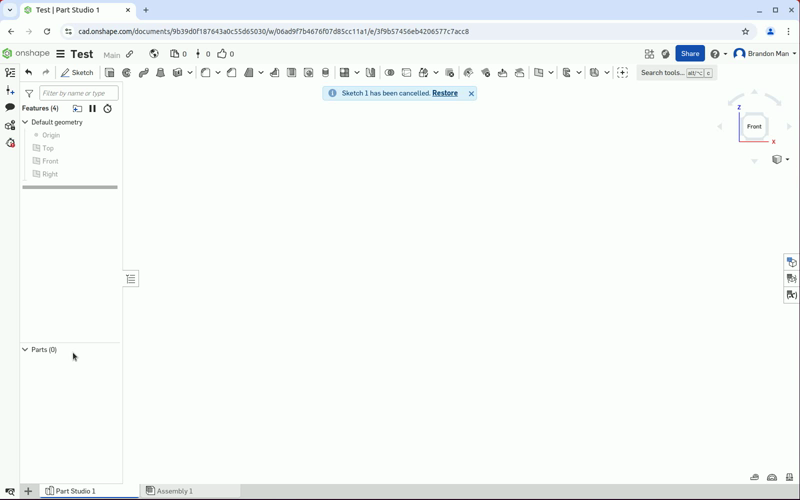
key_up(shift)
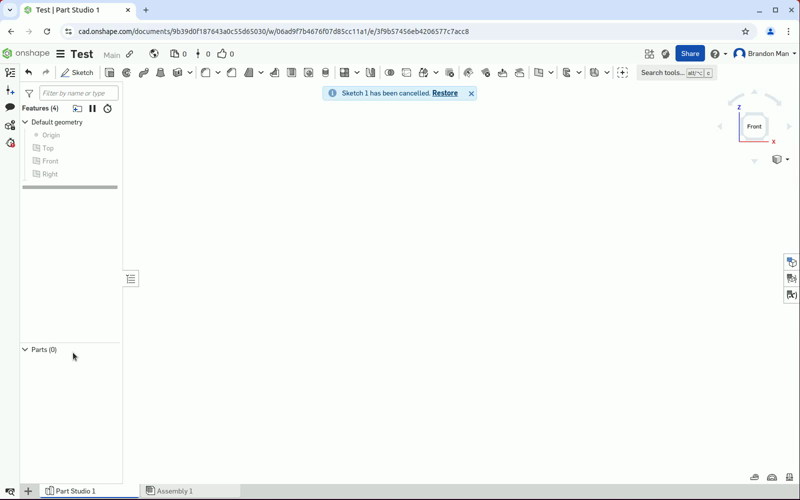
mouse_move(73, 352)
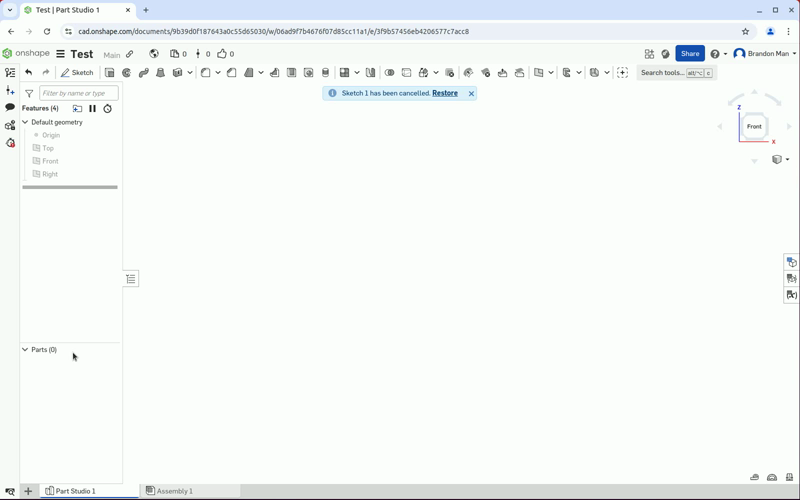
key(shift+y)
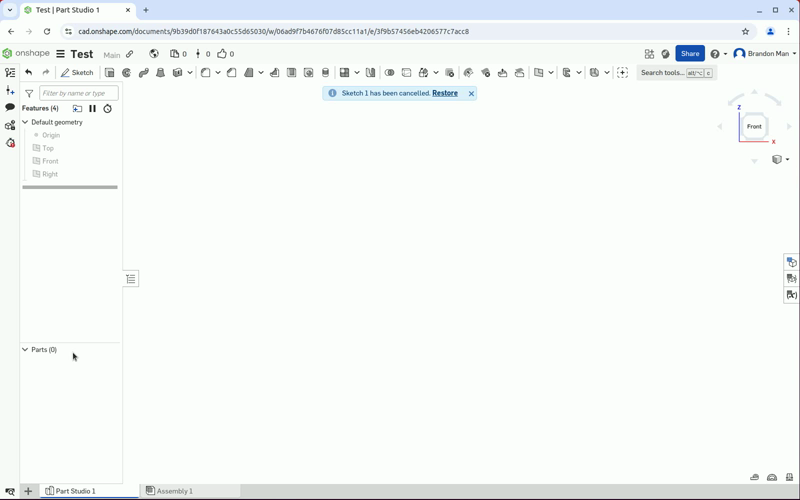
key(shift+s)
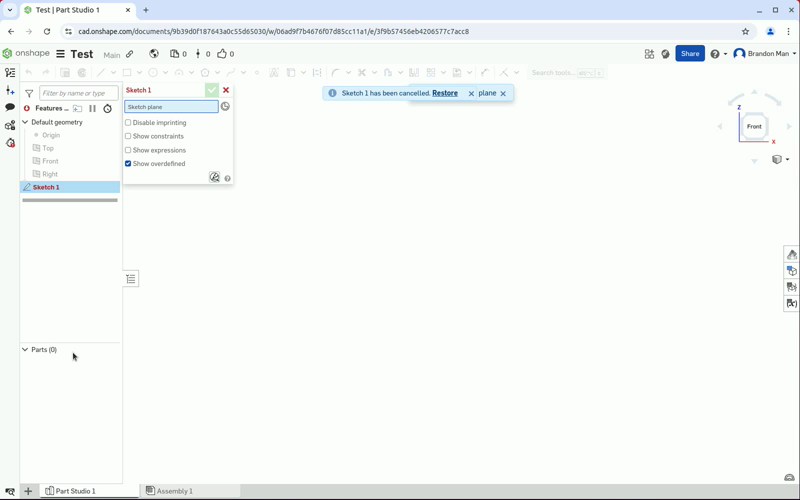
mouse_move(73, 163)
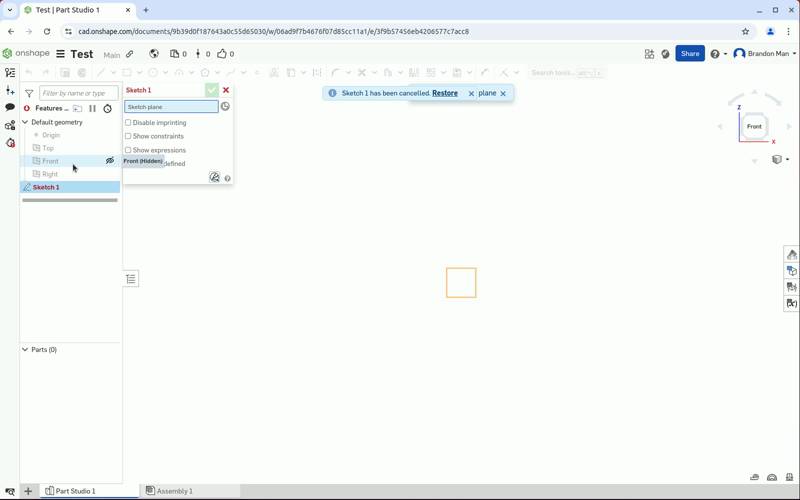
click(73, 163)
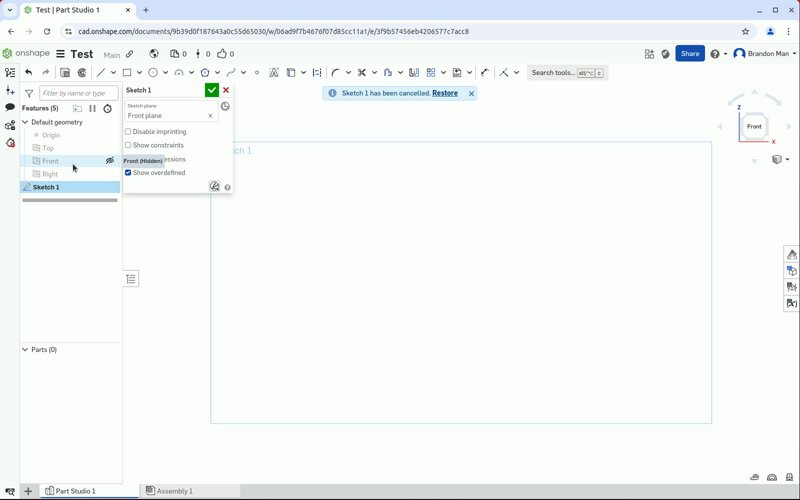
mouse_move(73, 352)
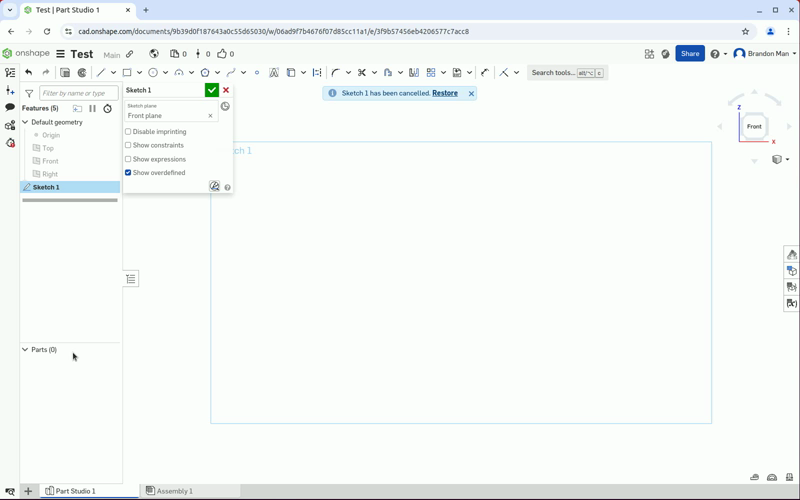
key(y)
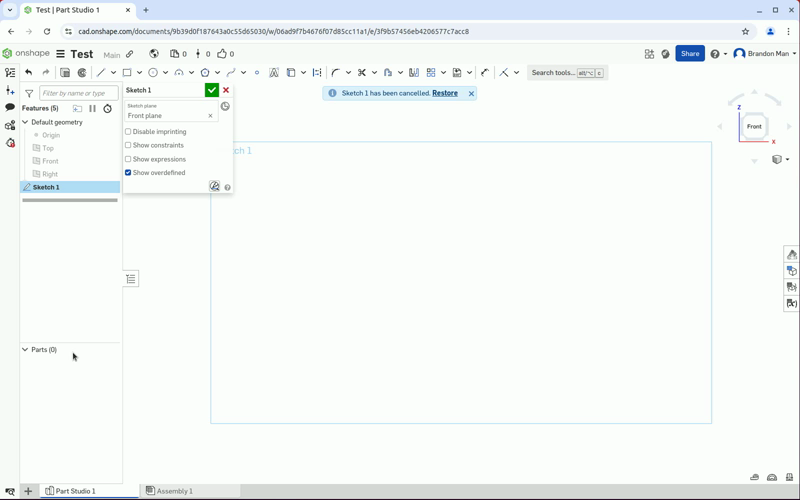
key(a)
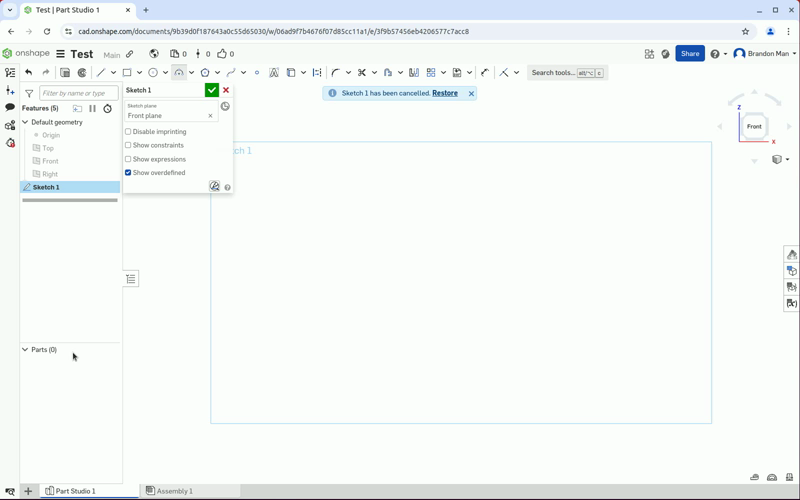
key_down(shift)
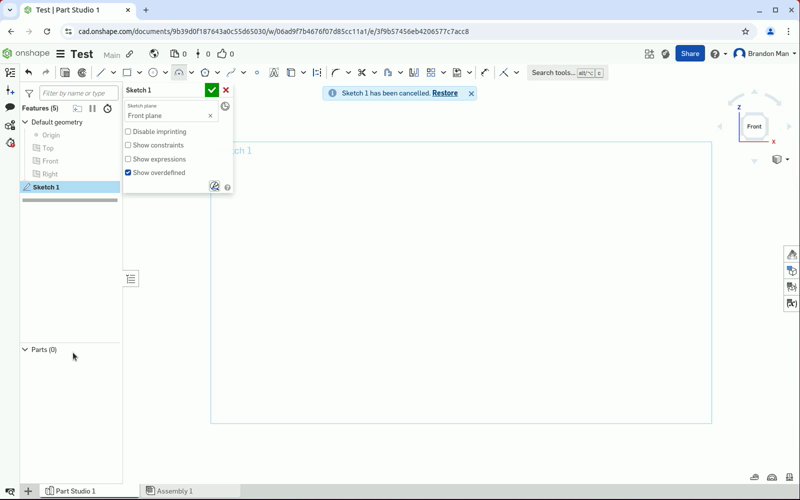
mouse_move(453, 282)
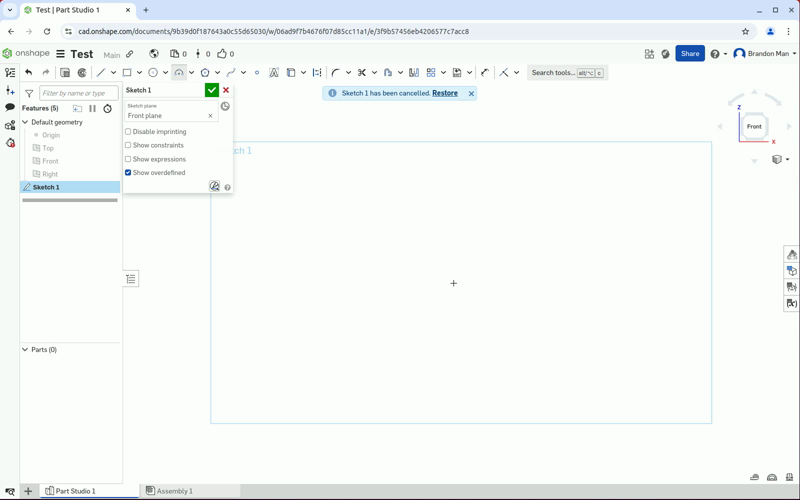
click(453, 282)
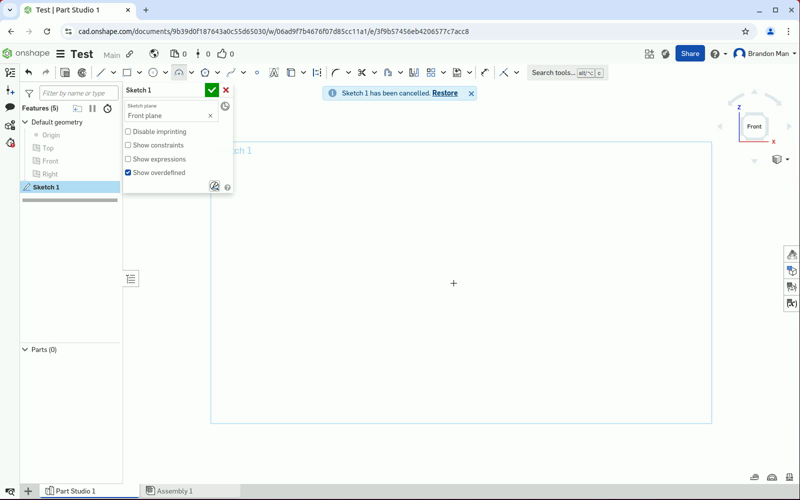
key_up(shift)
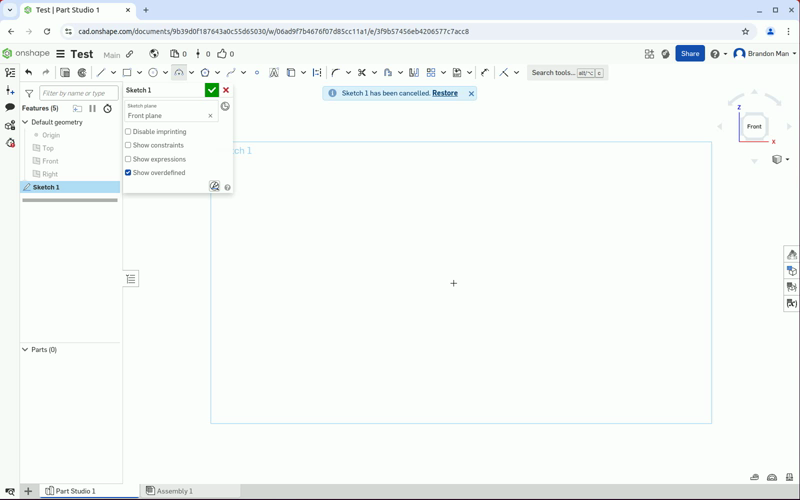
key_down(shift)
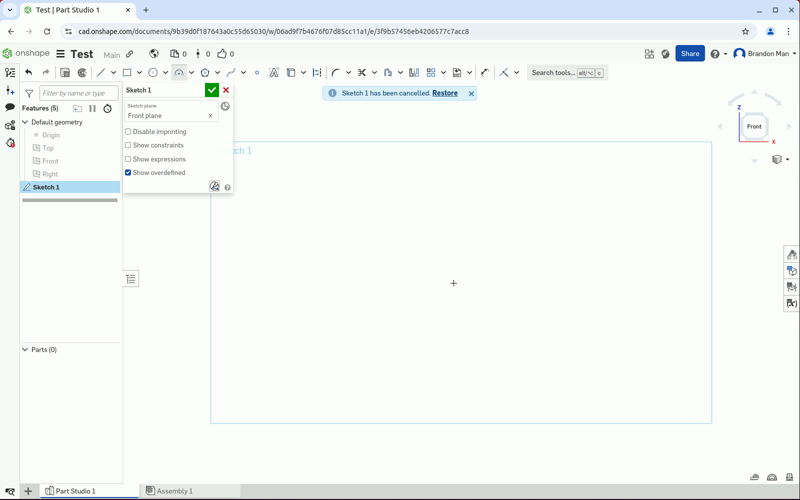
mouse_move(469, 282)
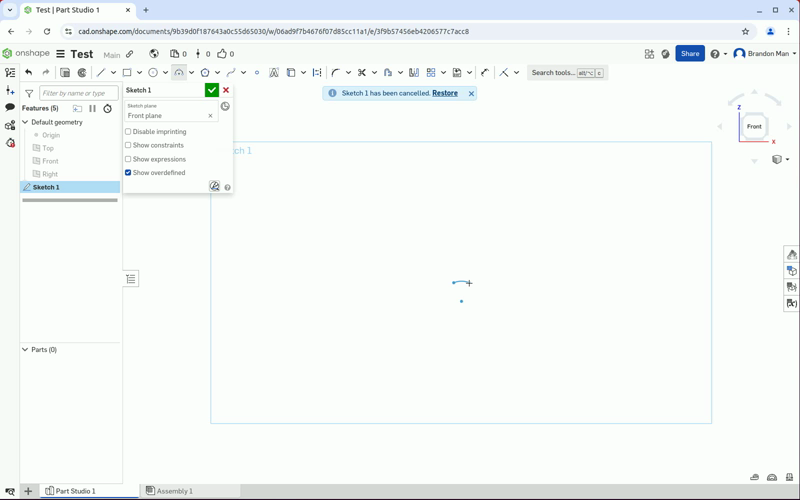
click(469, 282)
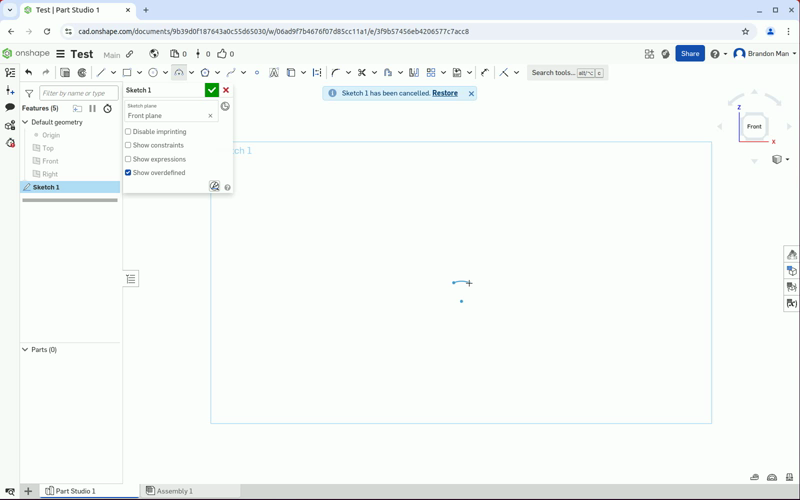
mouse_move(461, 290)
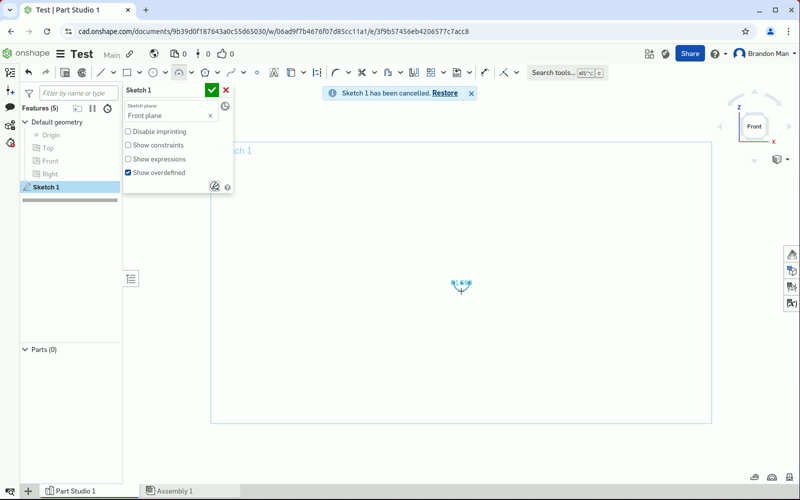
click(461, 290)
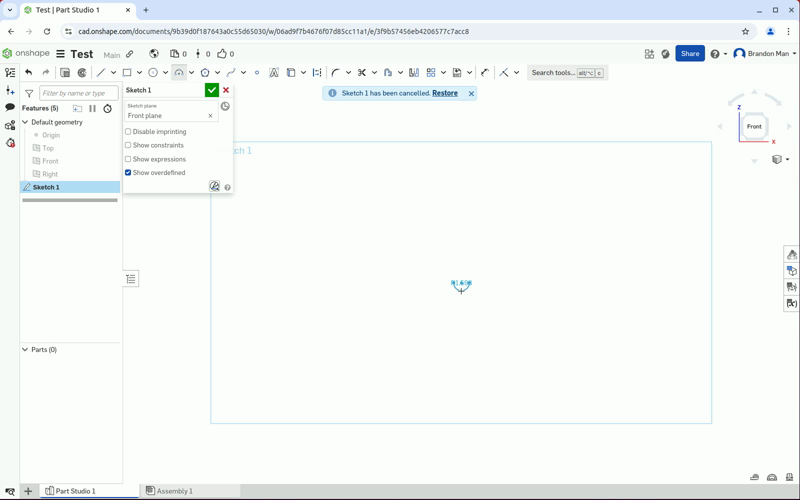
key_up(shift)
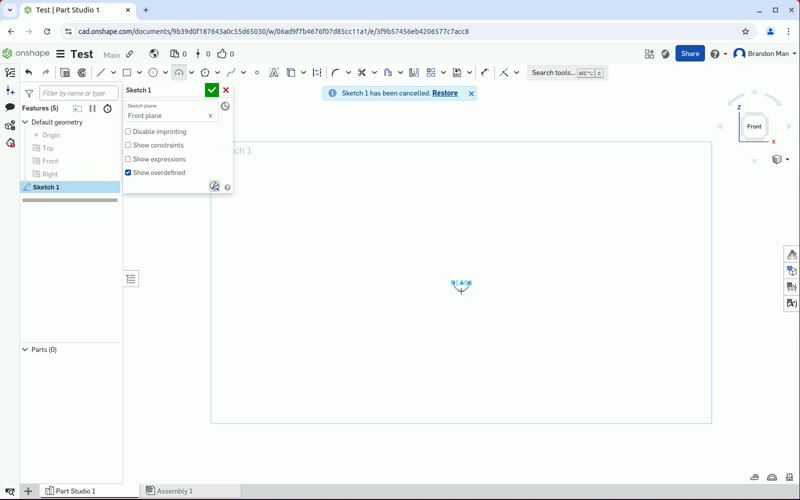
key(esc)
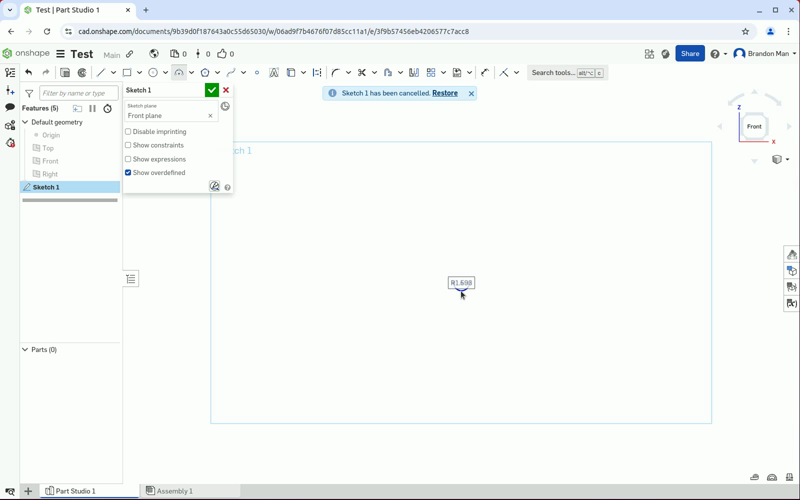
key(l)
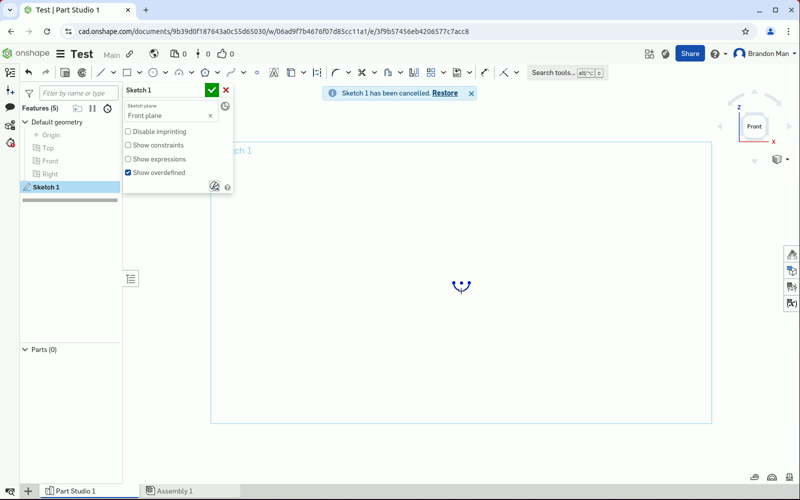
mouse_move(469, 282)
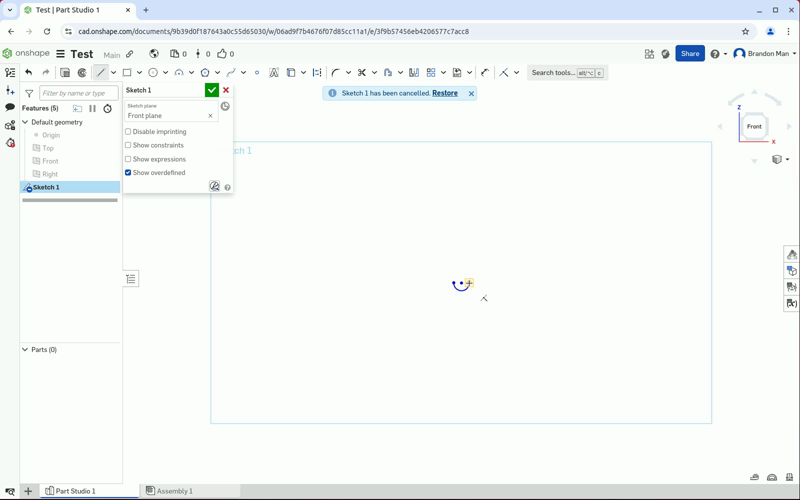
click(469, 282)
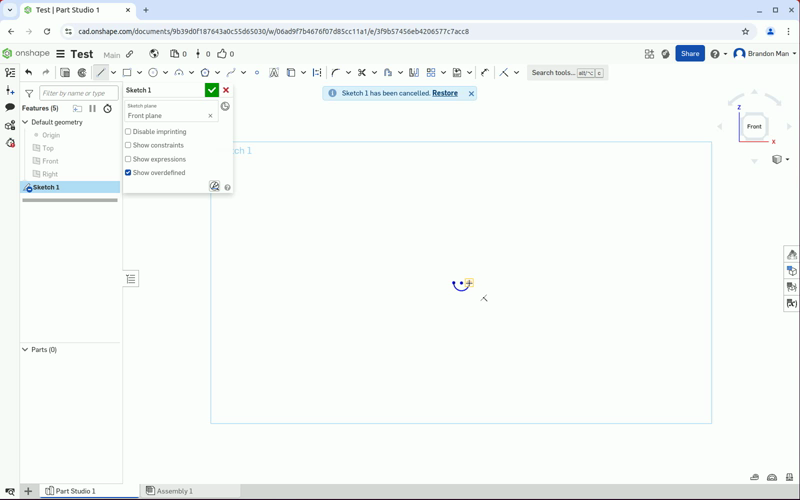
key_down(shift)
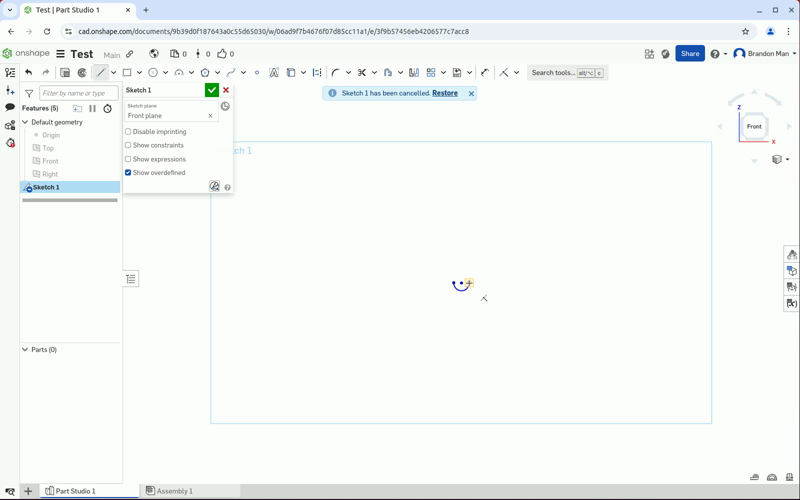
mouse_move(469, 170)
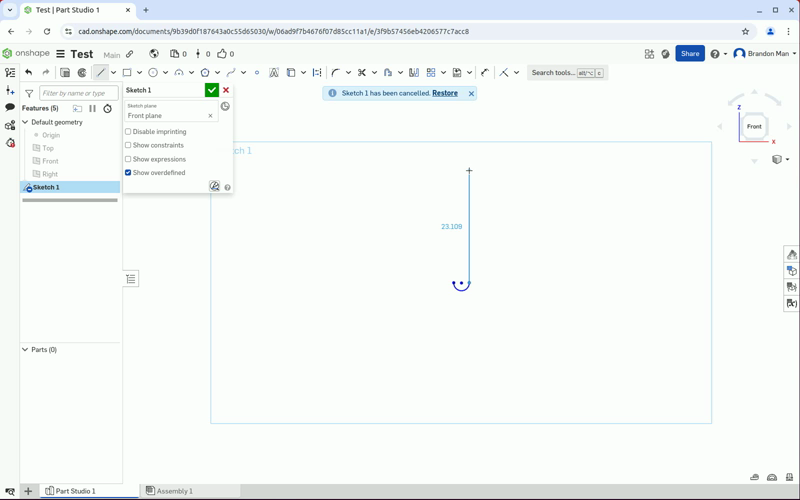
click(469, 170)
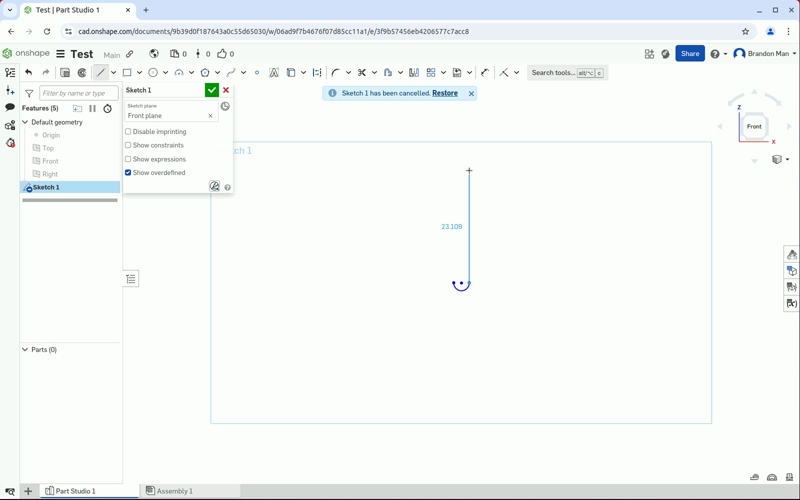
key_up(shift)
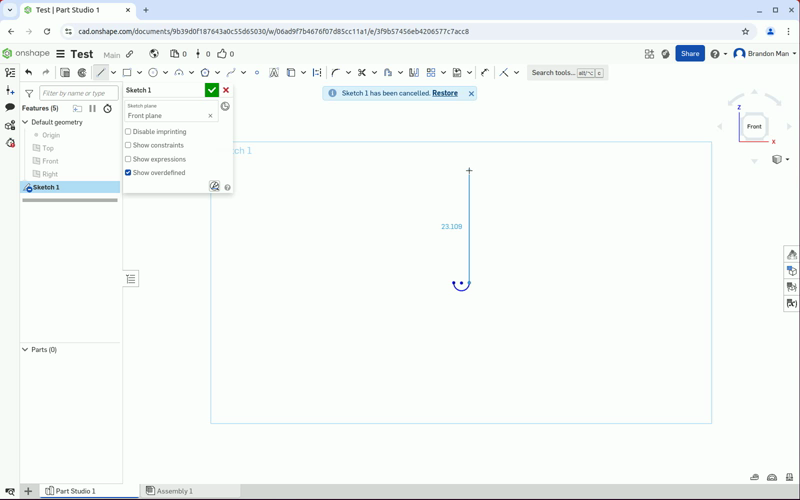
key_down(shift)
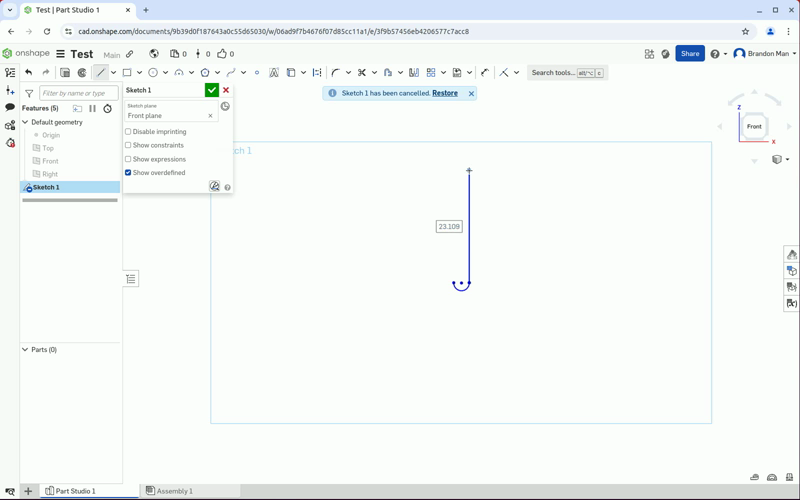
mouse_move(499, 170)
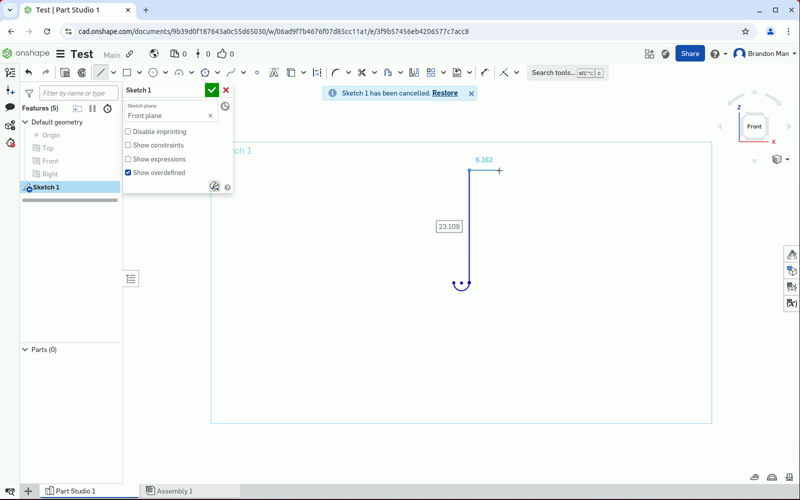
mouse_move(453, 170)
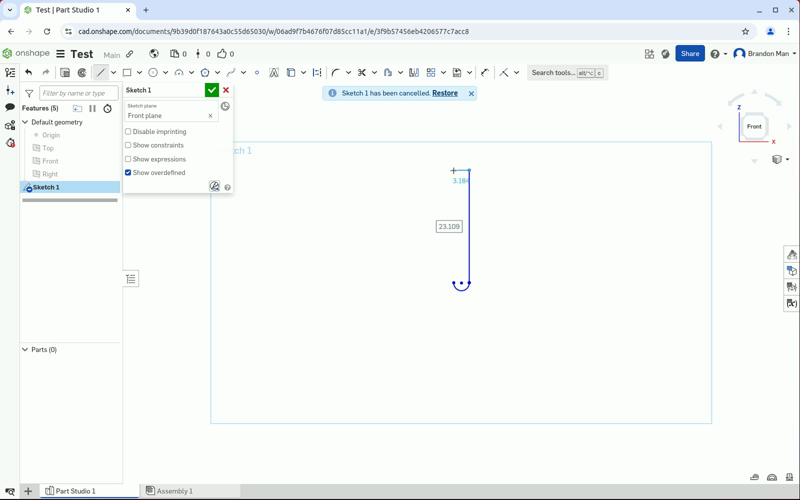
click(453, 170)
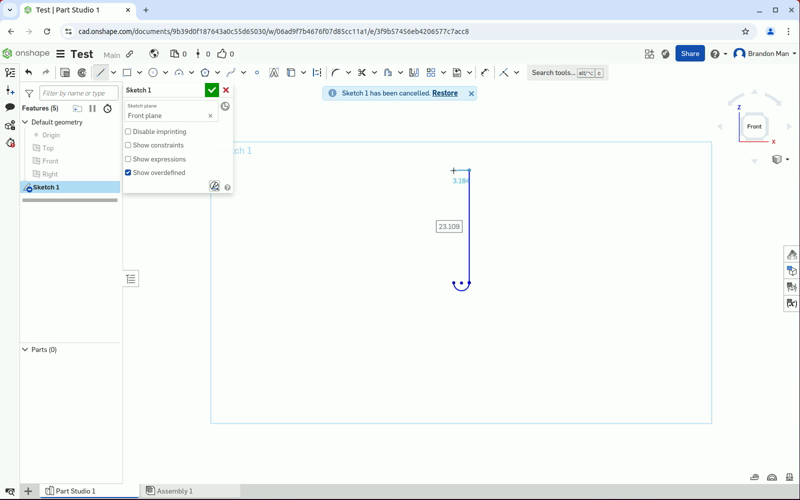
key_up(shift)
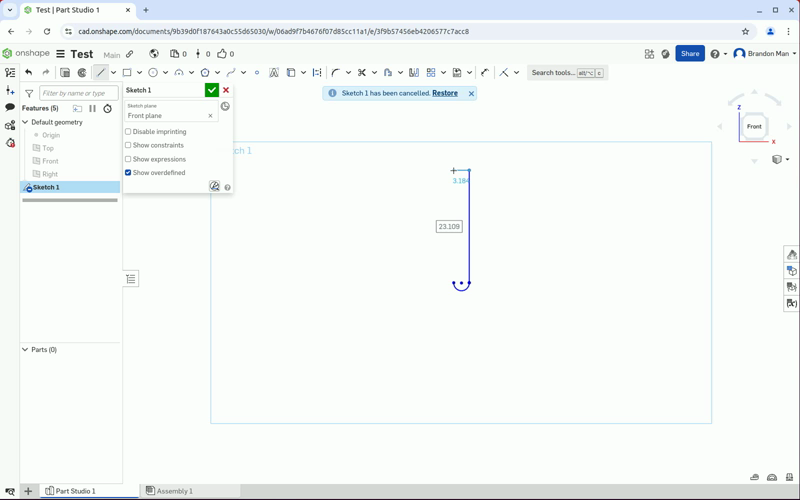
key_down(shift)
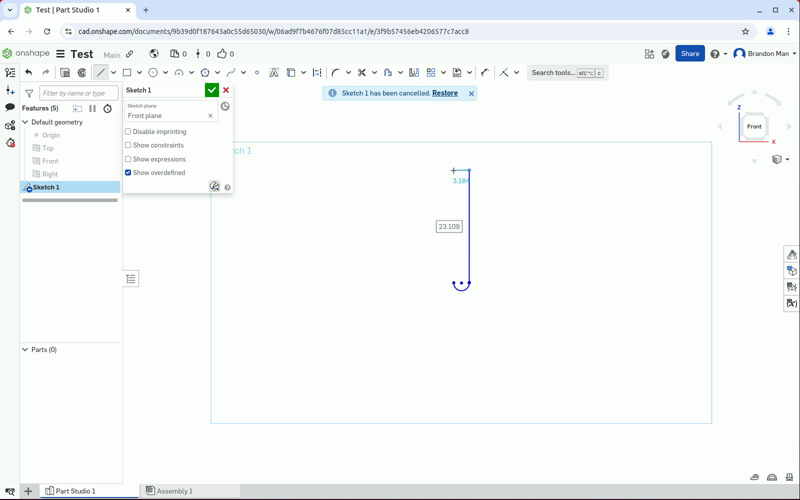
mouse_move(453, 282)
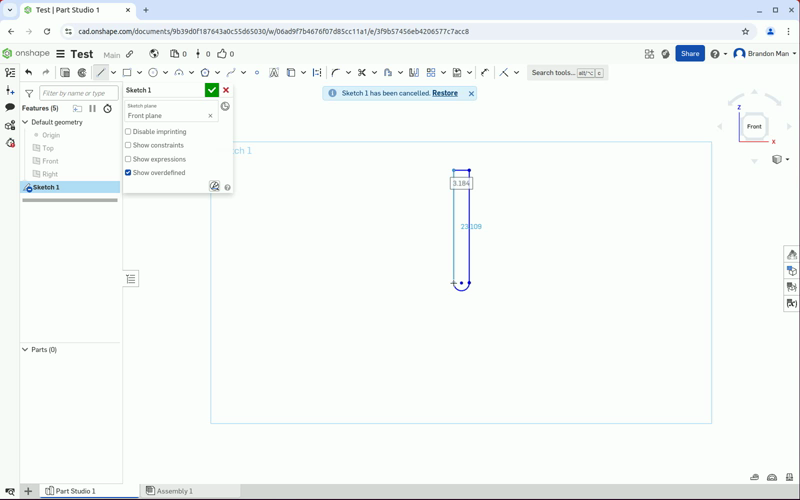
key_up(shift)
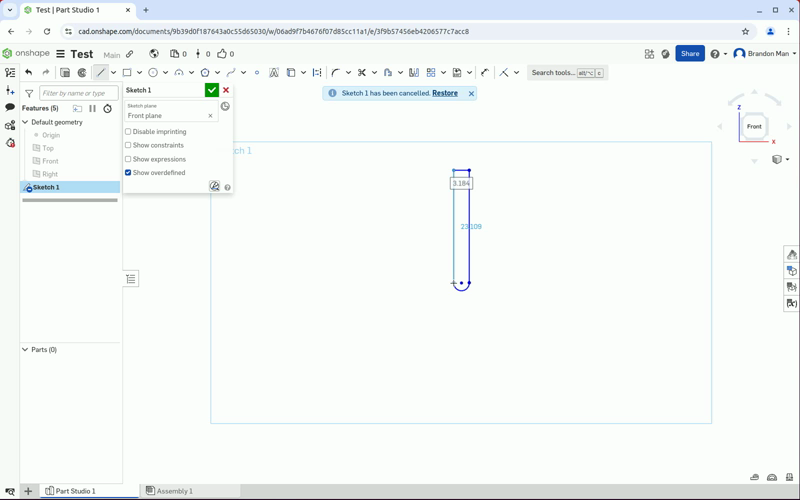
click(453, 282)
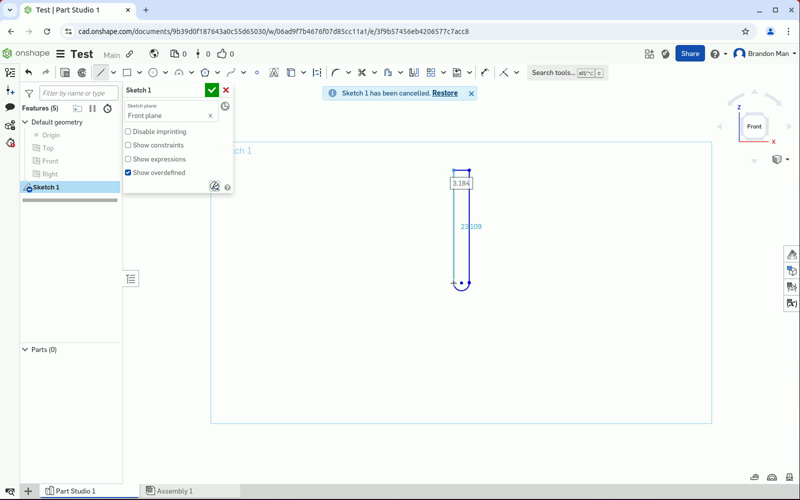
key(esc)
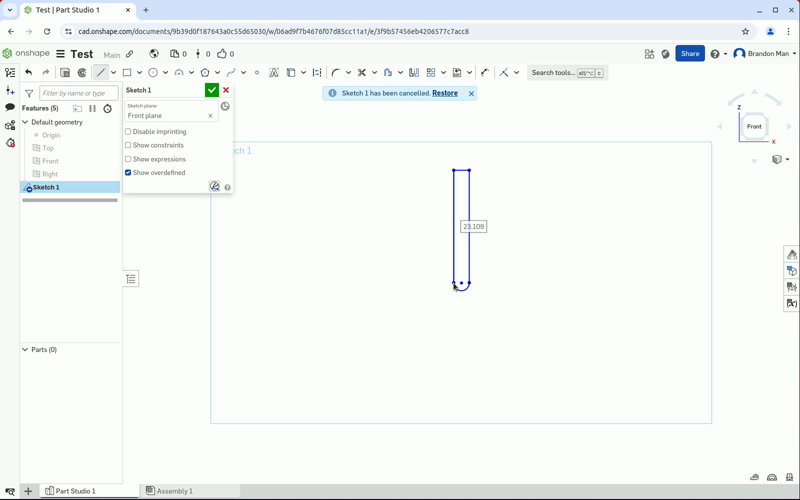
key(c)
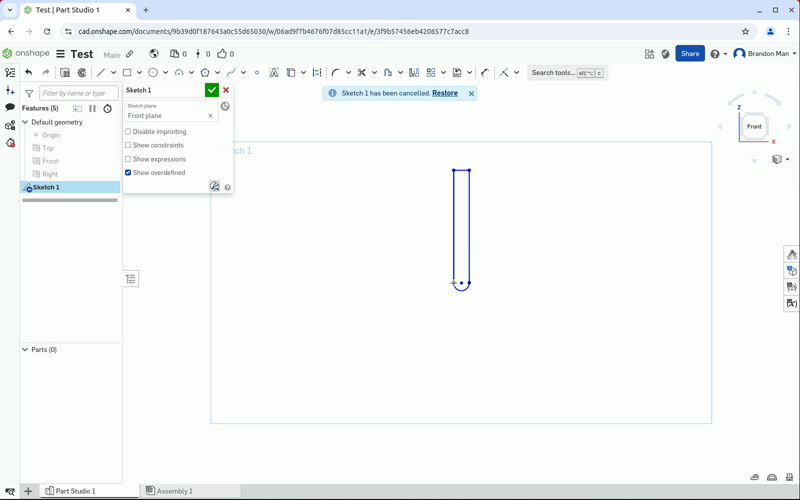
key_down(shift)
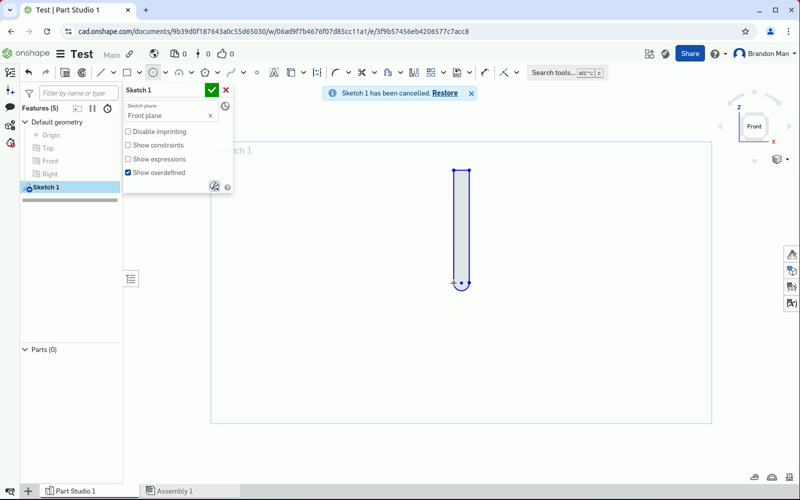
mouse_move(460, 282)
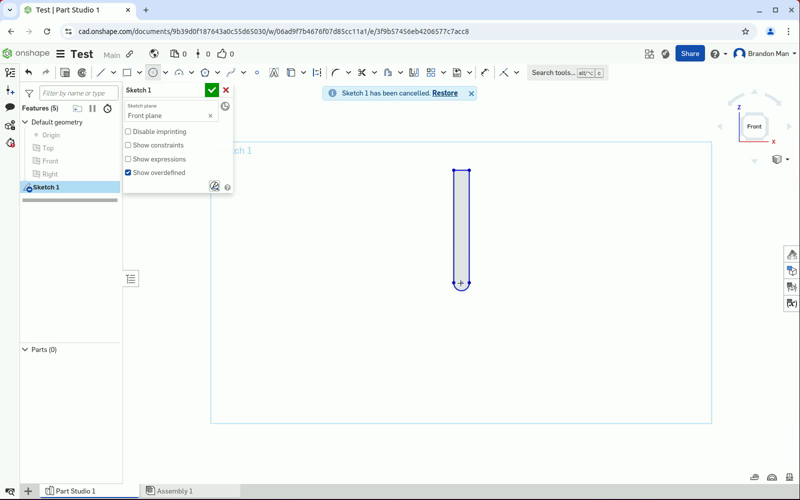
scroll(6)
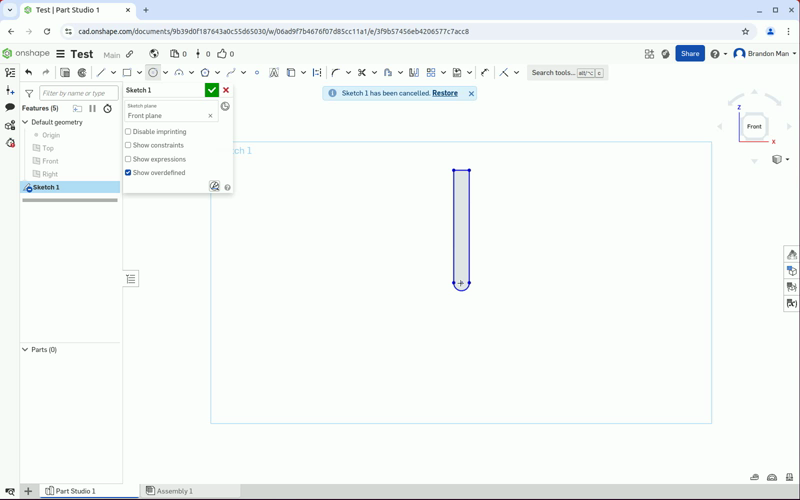
scroll(6)
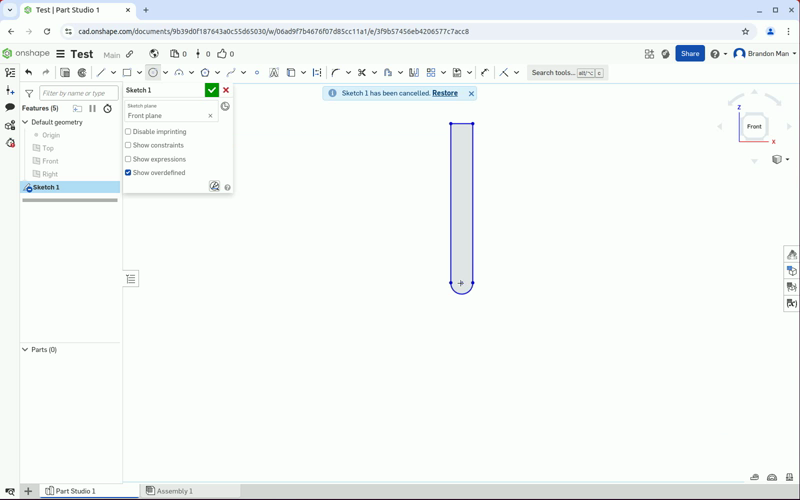
scroll(6)
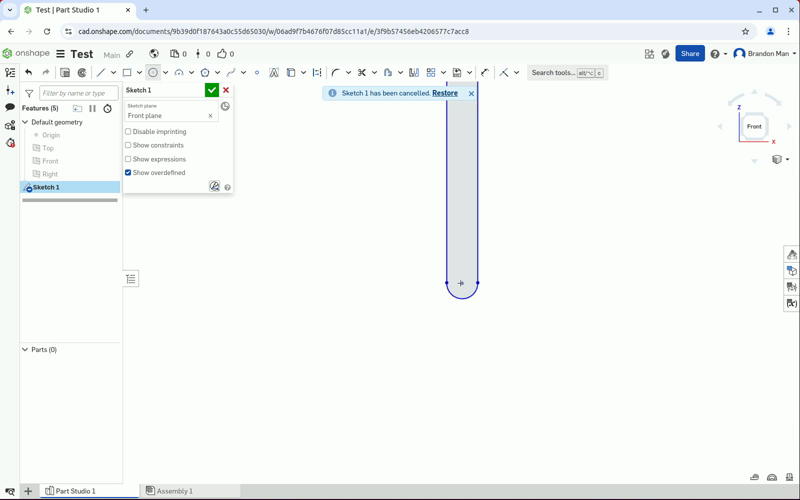
scroll(6)
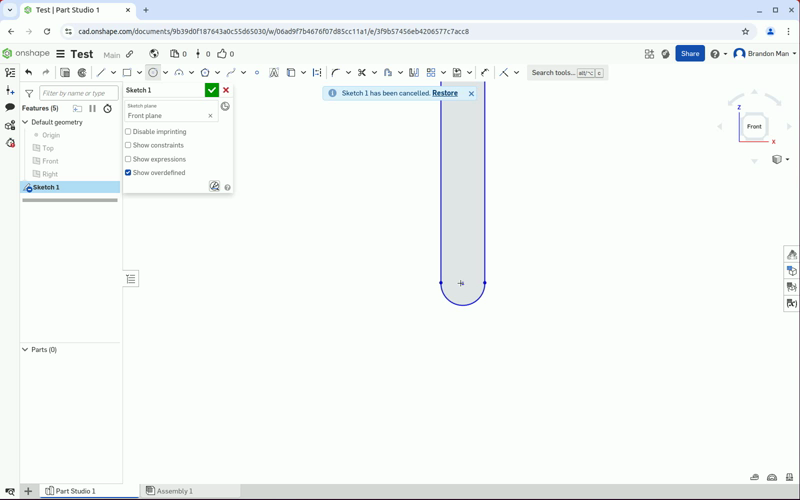
scroll(6)
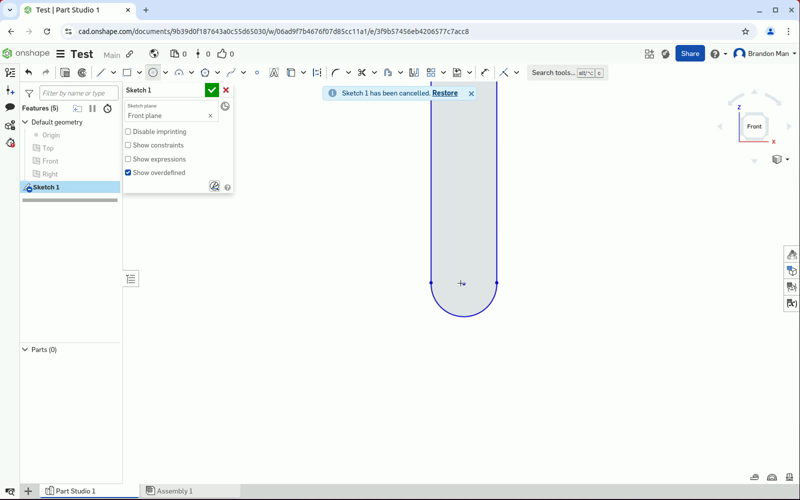
scroll(6)
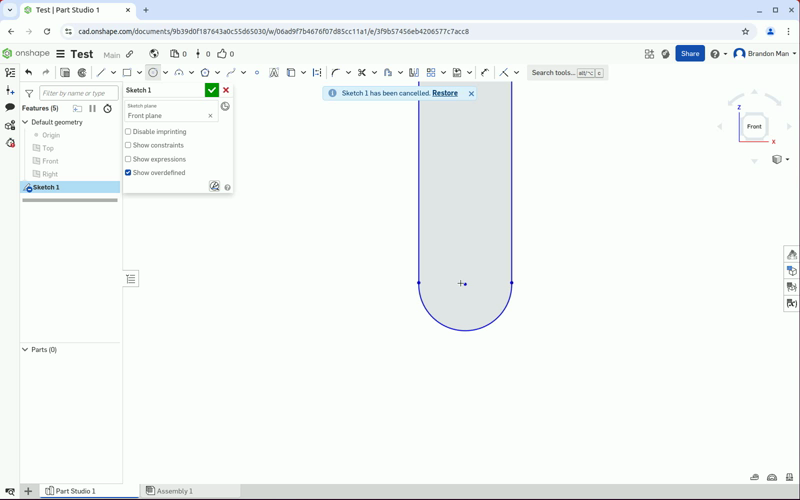
scroll(6)
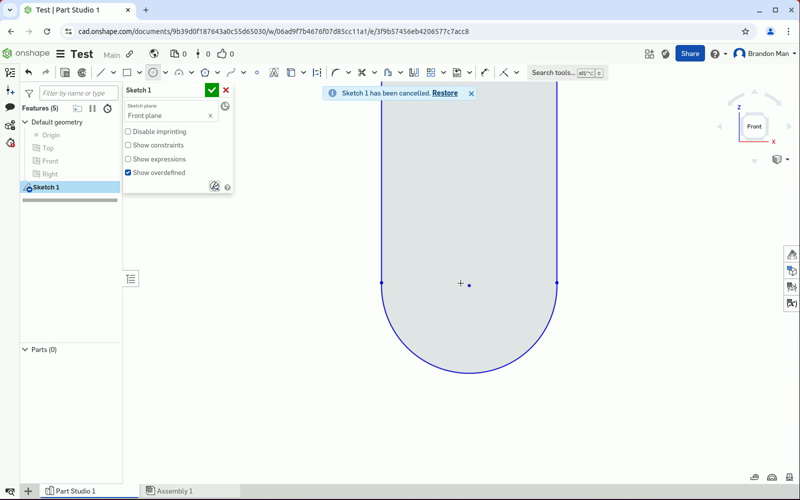
click(460, 282)
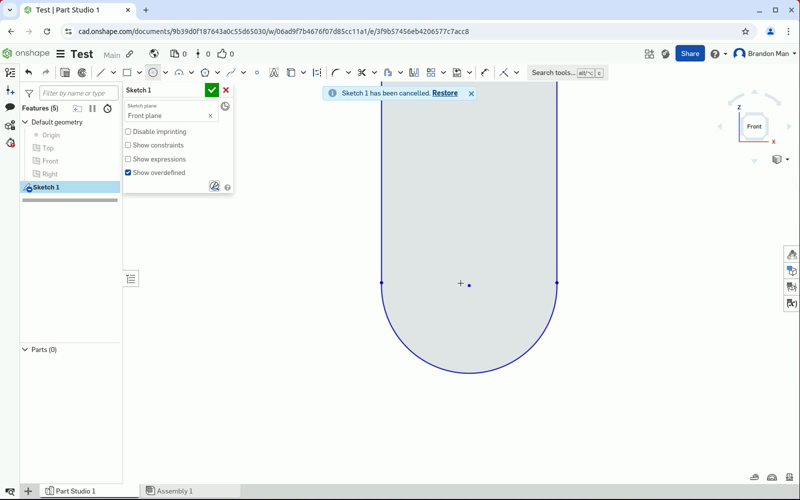
scroll(-6)
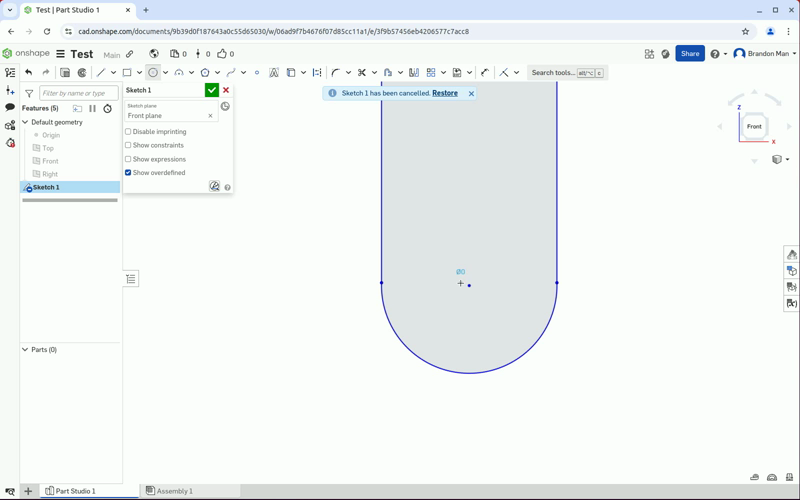
scroll(-6)
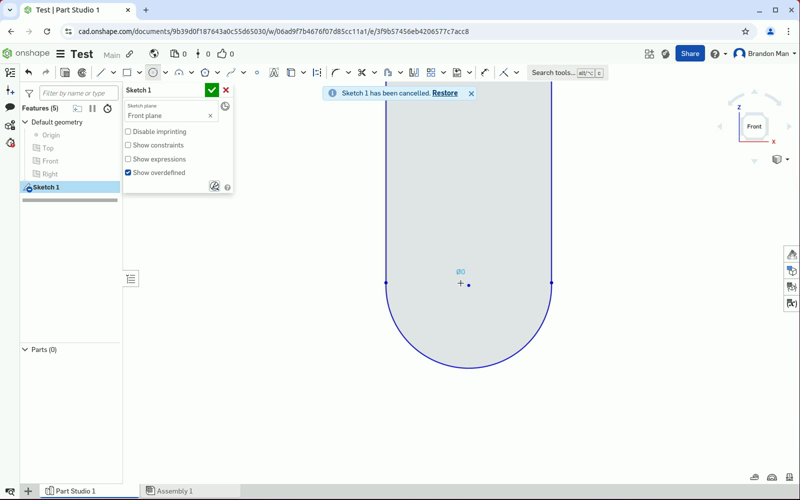
scroll(-6)
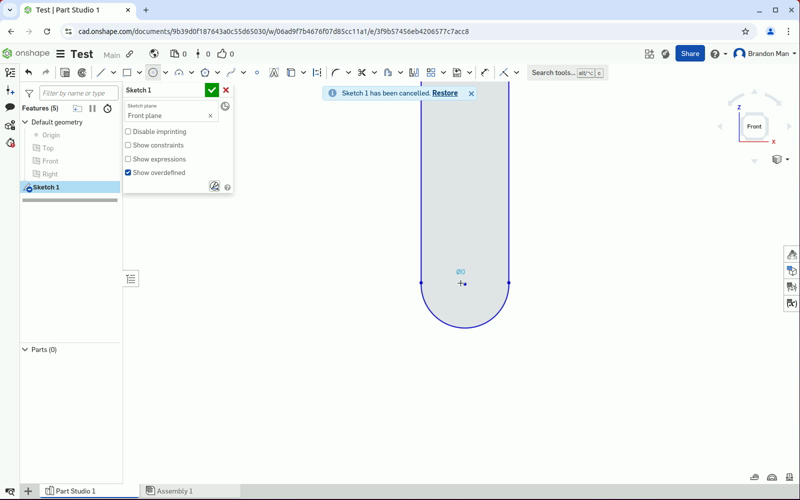
scroll(-6)
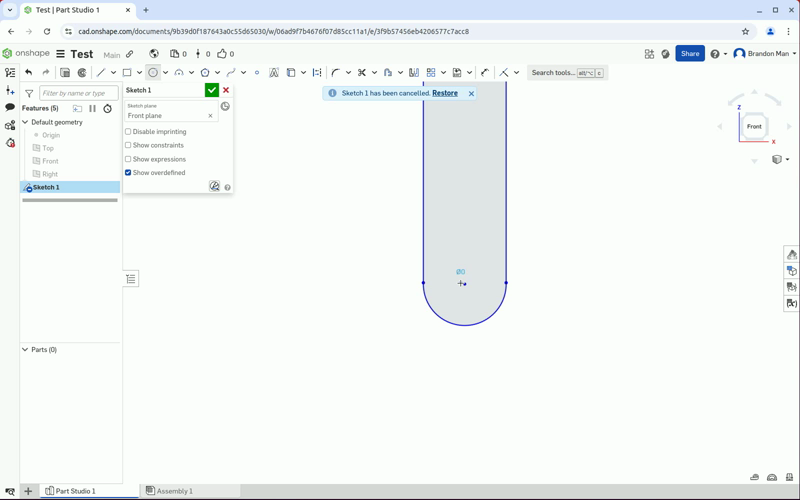
scroll(-6)
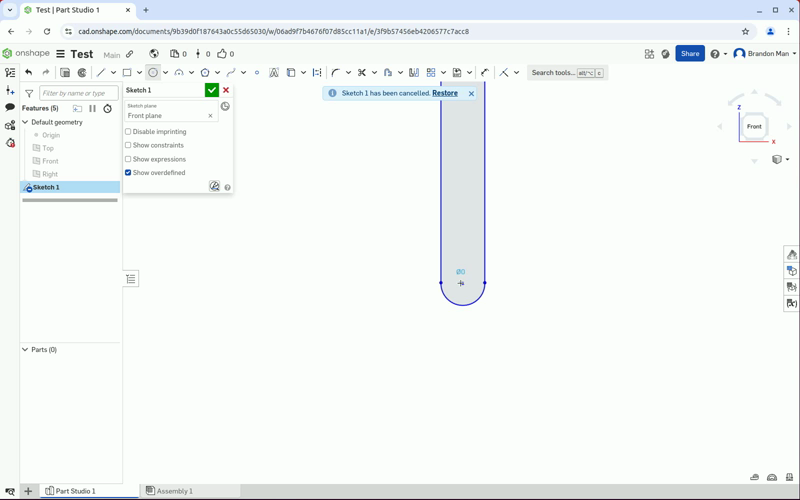
scroll(-6)
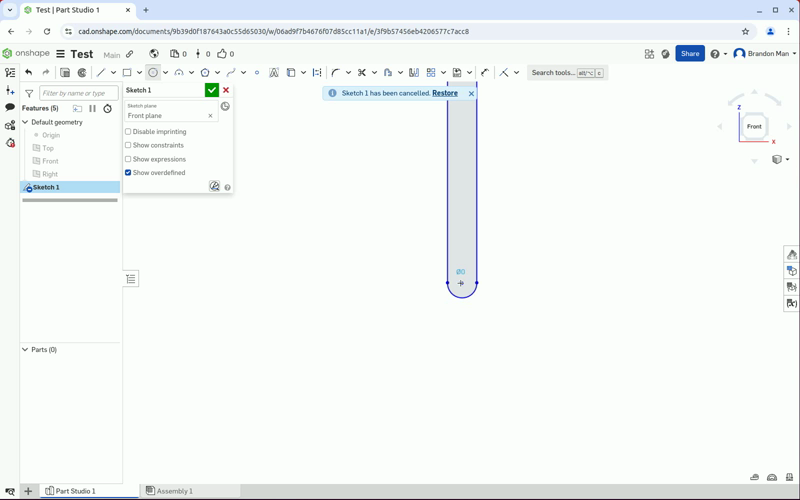
scroll(-6)
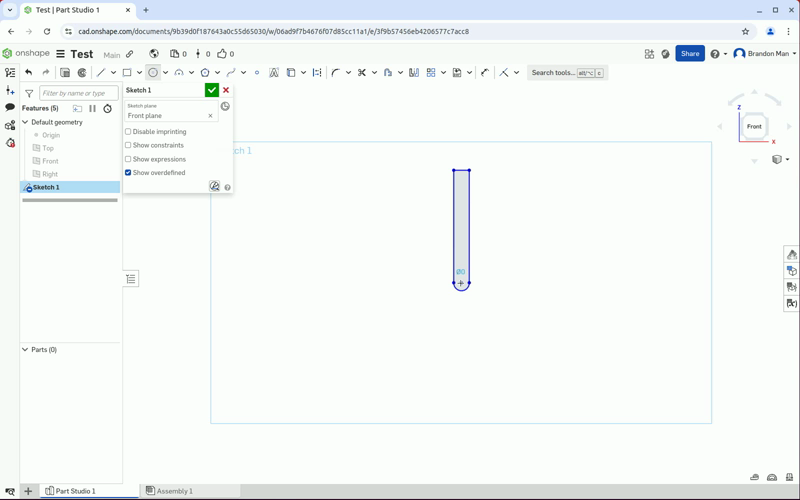
key_up(shift)
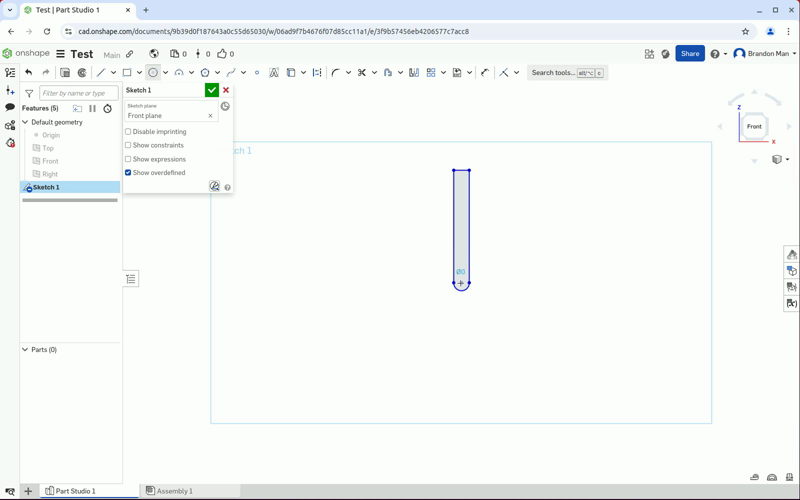
mouse_move(463, 282)
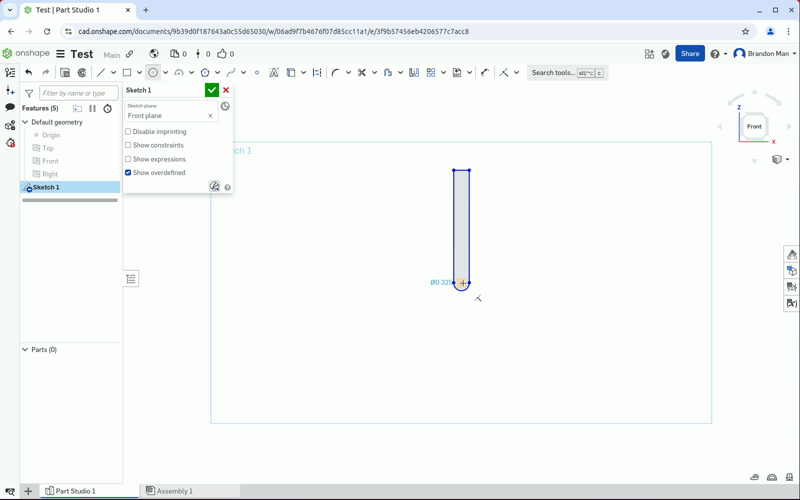
scroll(6)
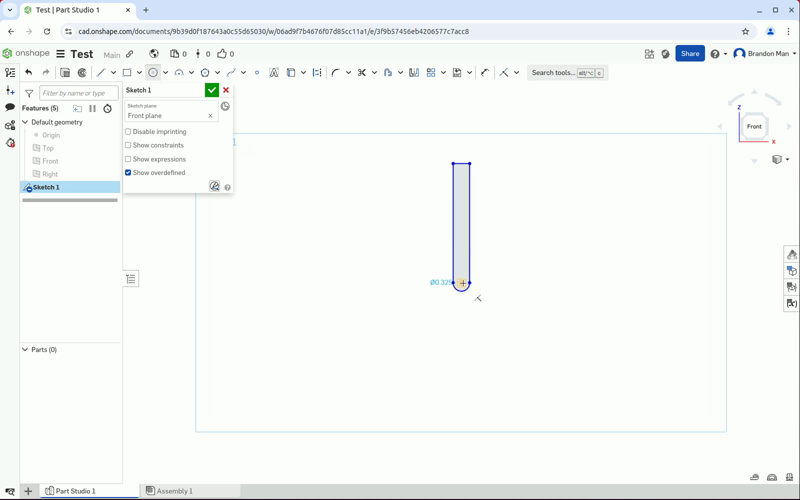
scroll(6)
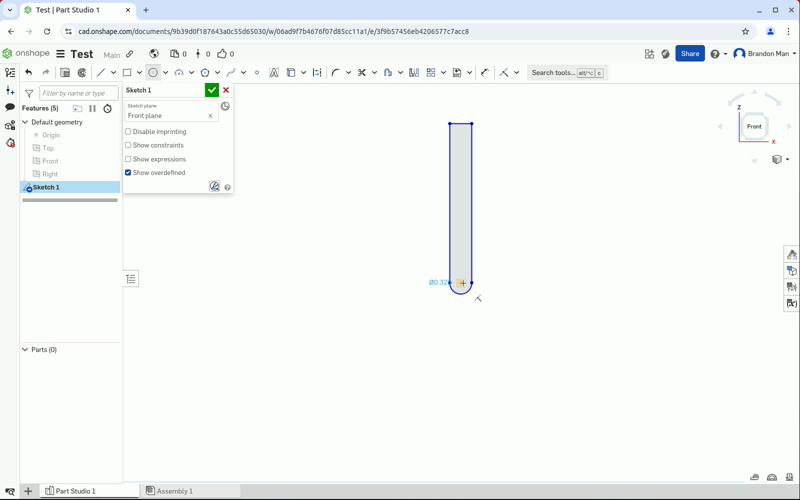
scroll(6)
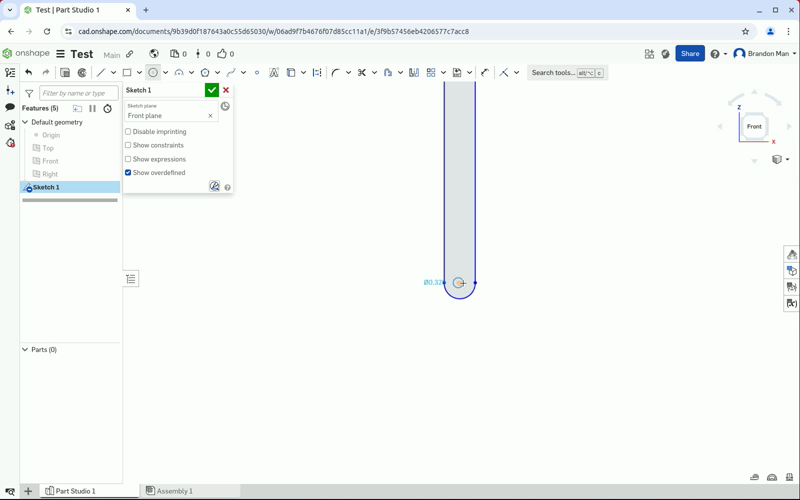
scroll(6)
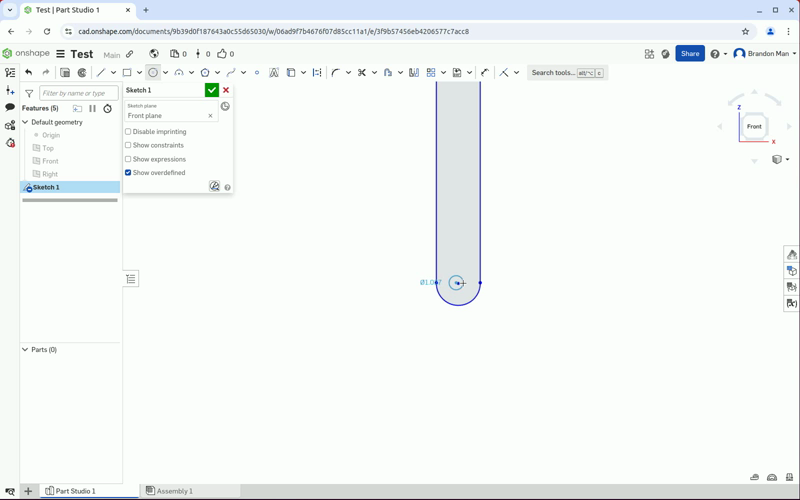
scroll(6)
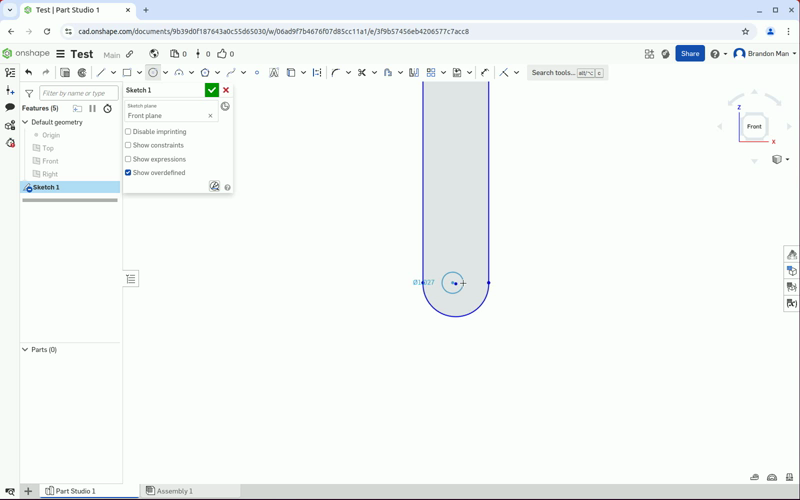
scroll(6)
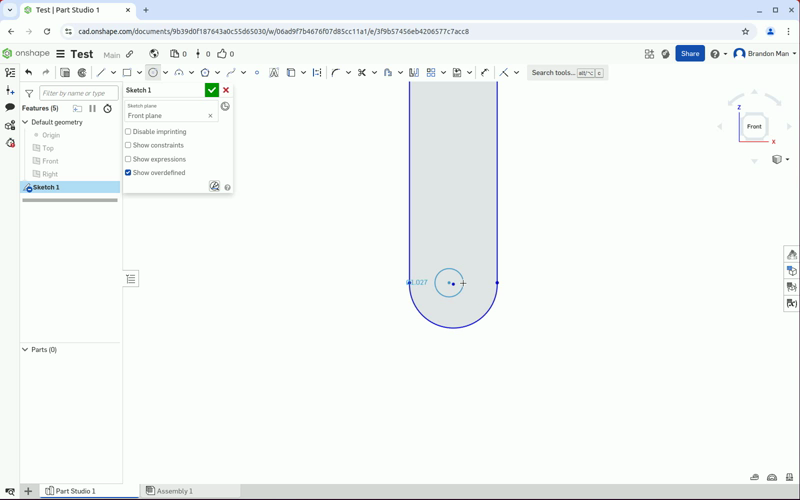
scroll(6)
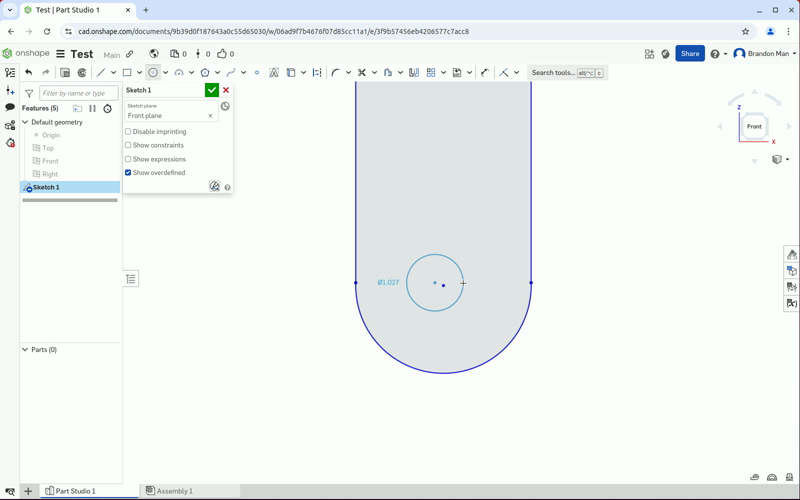
click(463, 282)
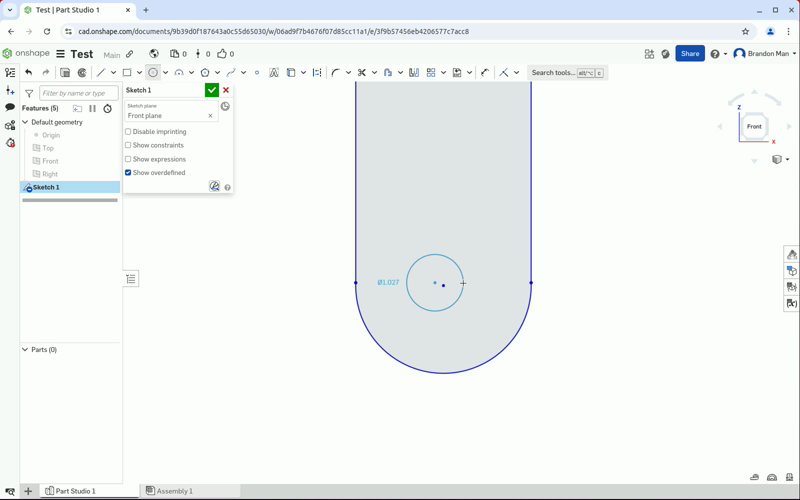
scroll(-6)
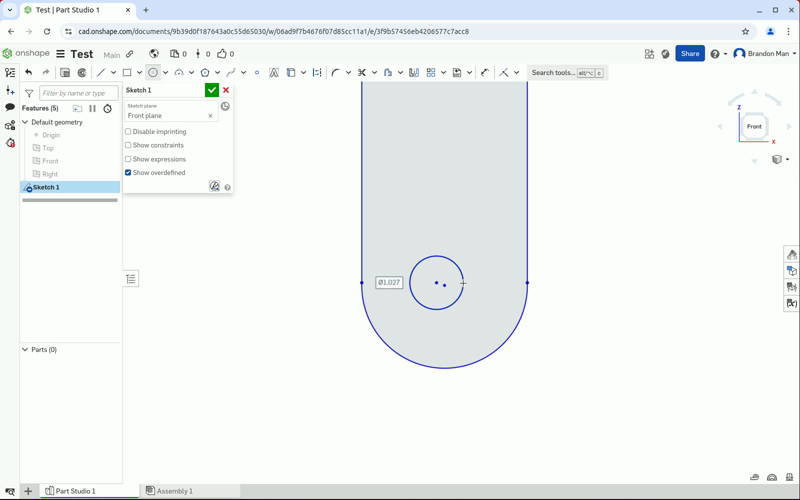
scroll(-6)
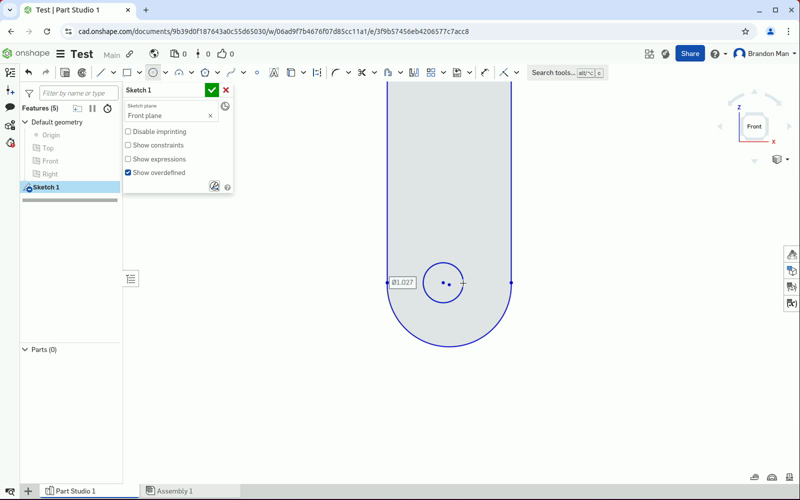
scroll(-6)
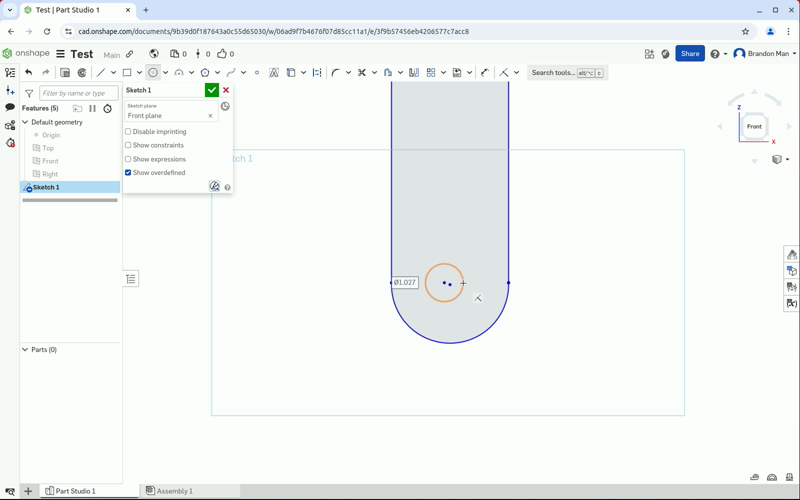
scroll(-6)
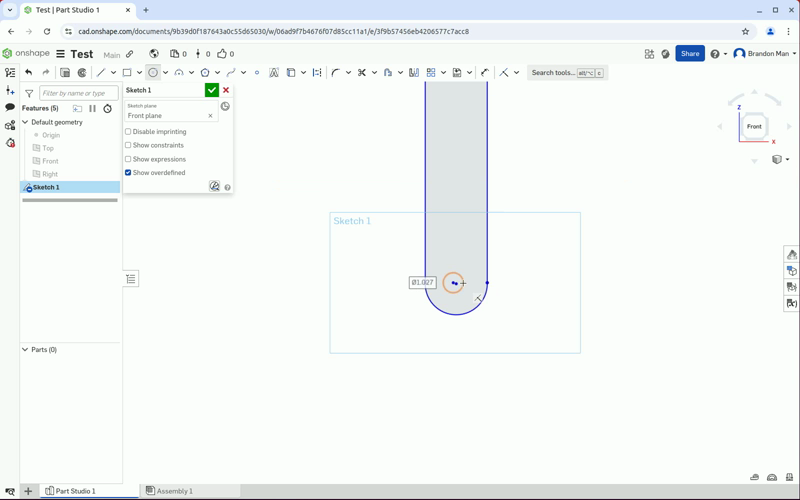
scroll(-6)
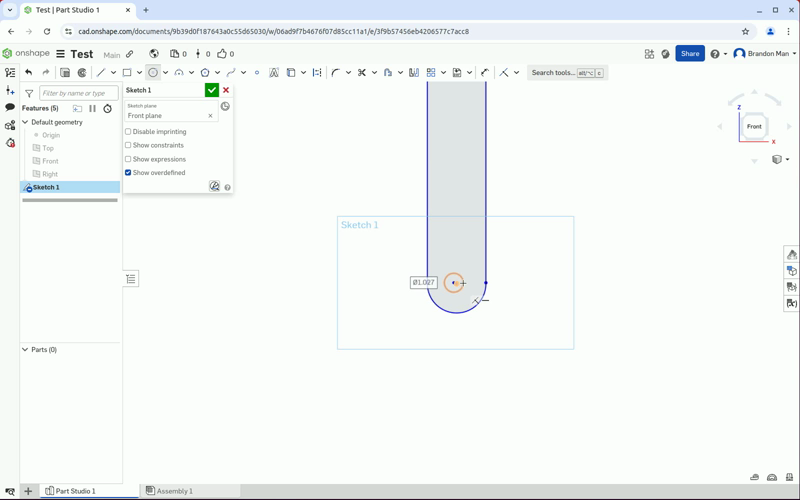
scroll(-6)
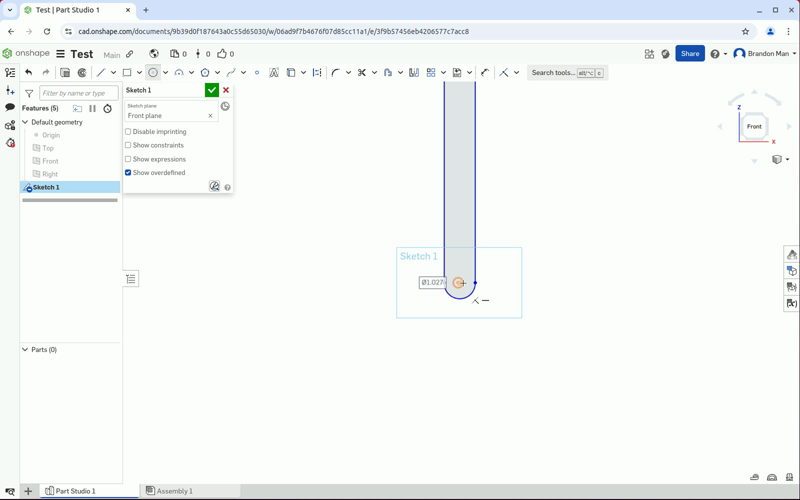
scroll(-6)
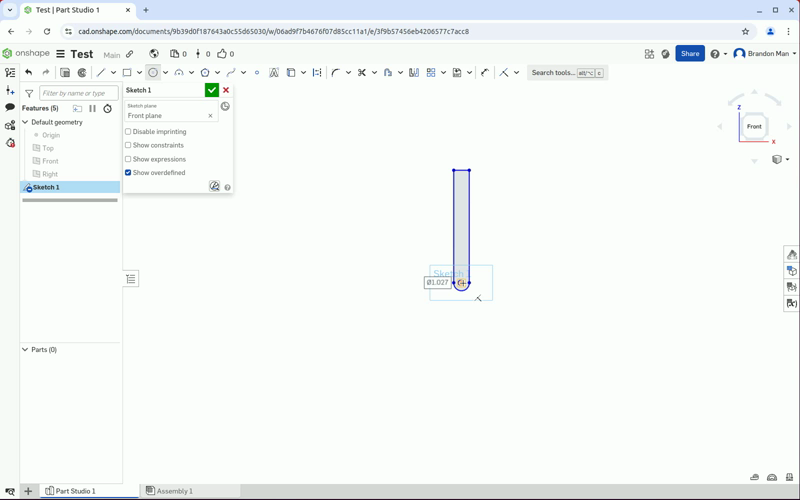
key(esc)
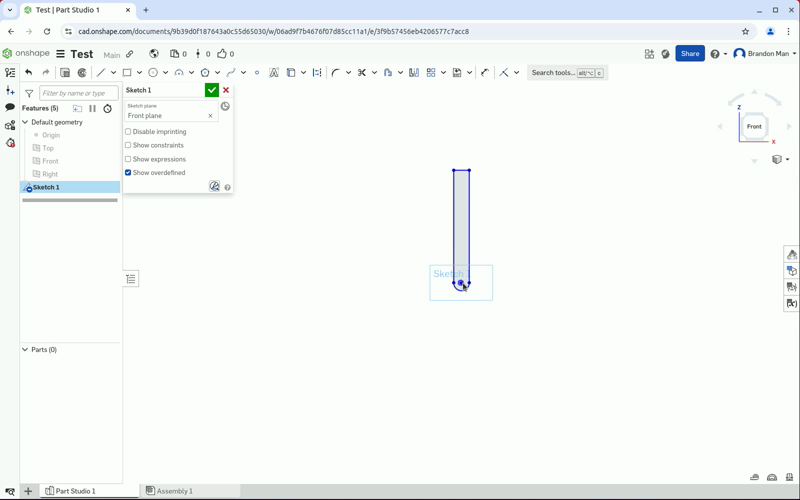
mouse_move(456, 217)
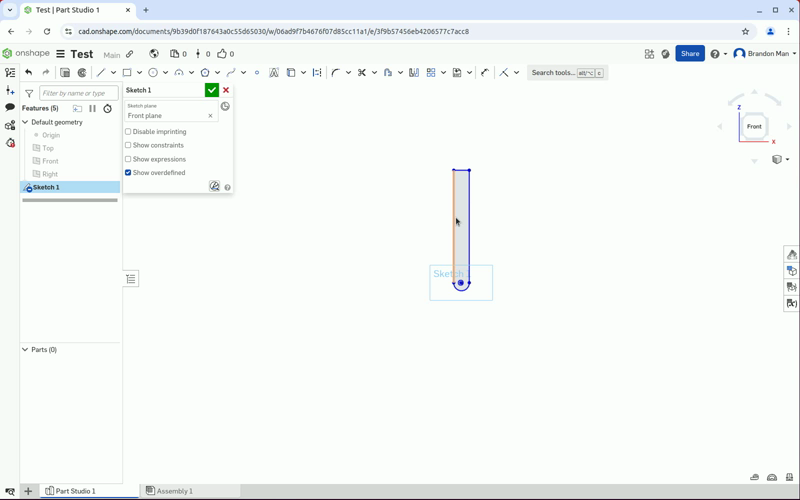
click(456, 217)
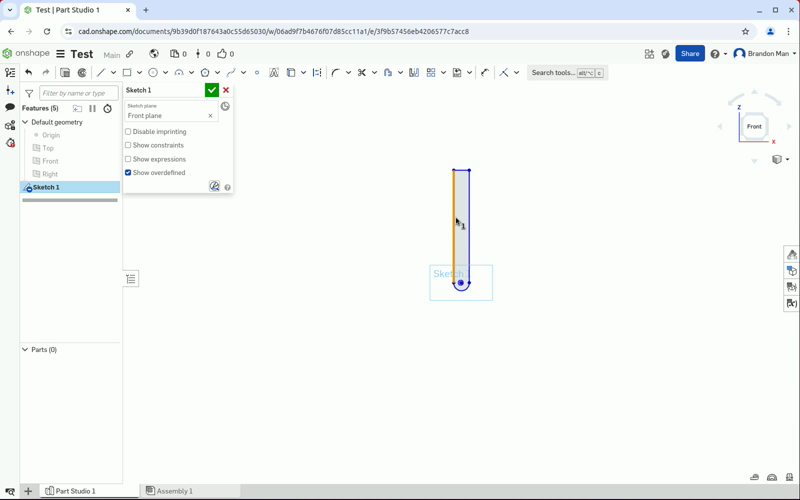
mouse_move(73, 352)
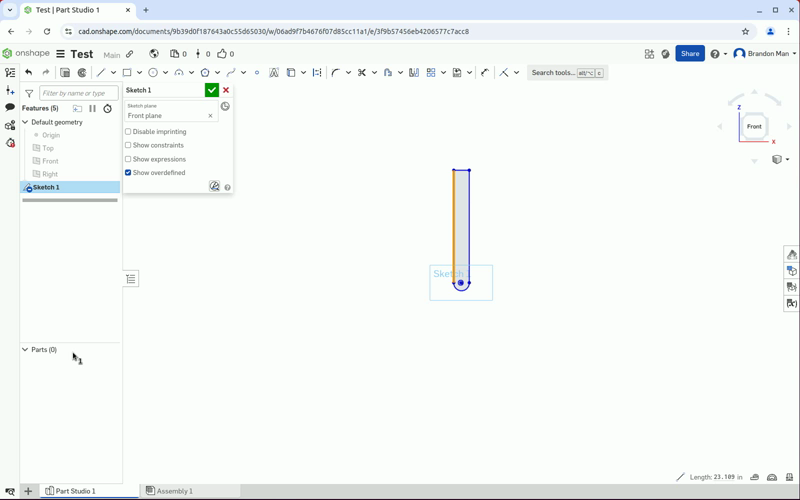
key(shift+y)
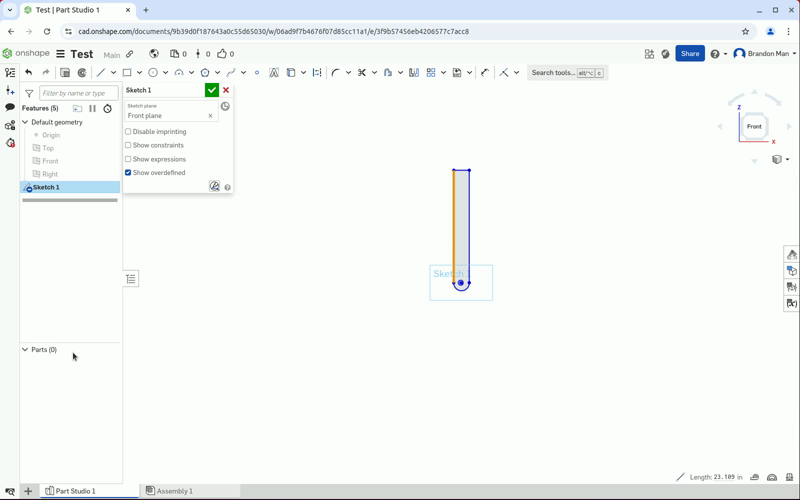
key(shift+e)
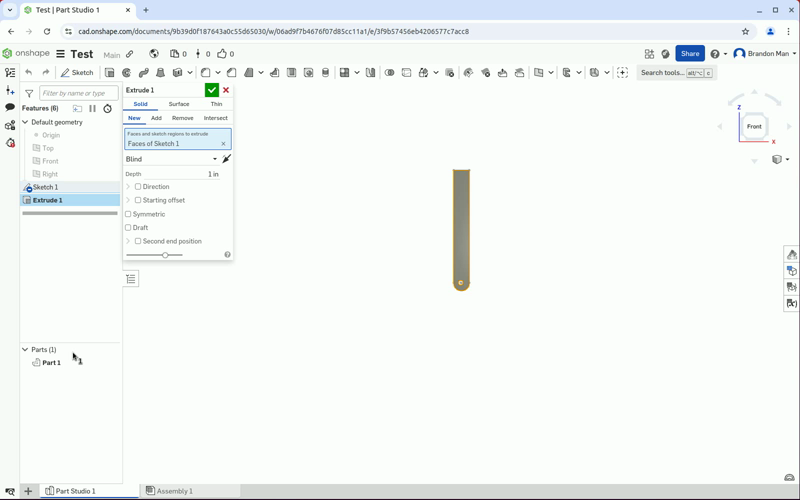
mouse_move(143, 106)
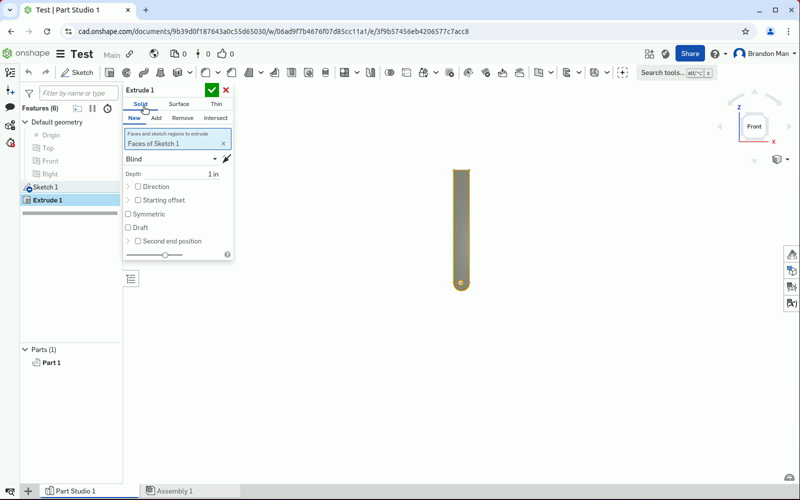
click(143, 106)
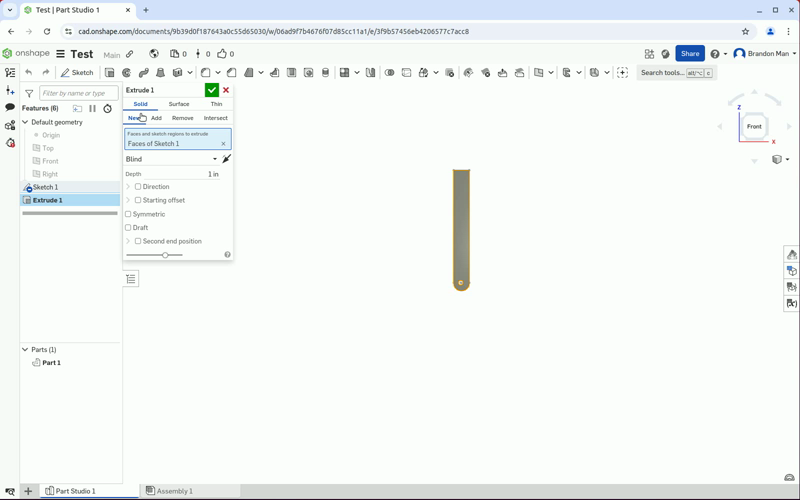
mouse_move(137, 120)
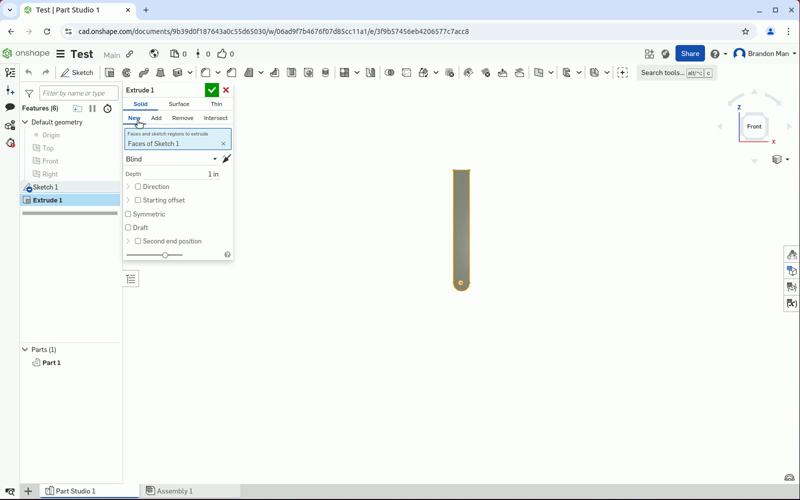
click(137, 120)
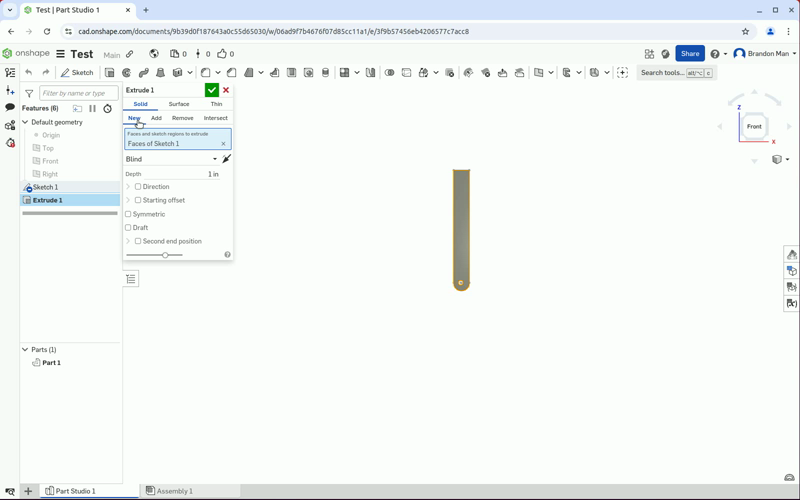
key(tab, 4)
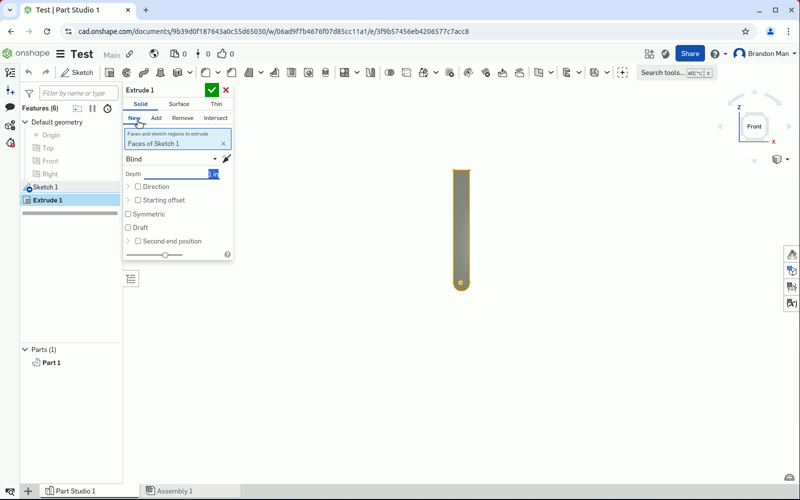
text(-0.963)
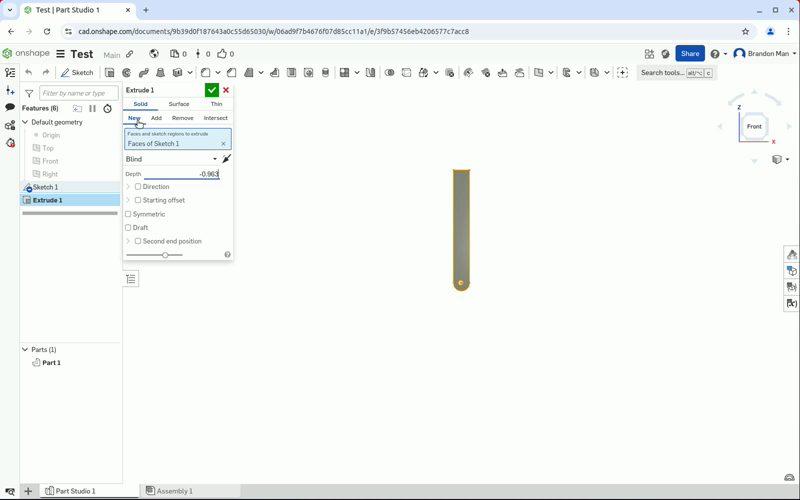
key(enter)
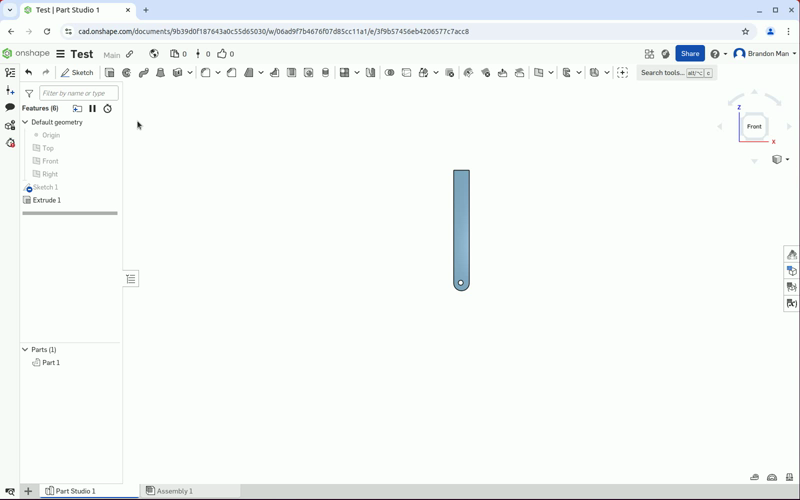
key(shift+h)
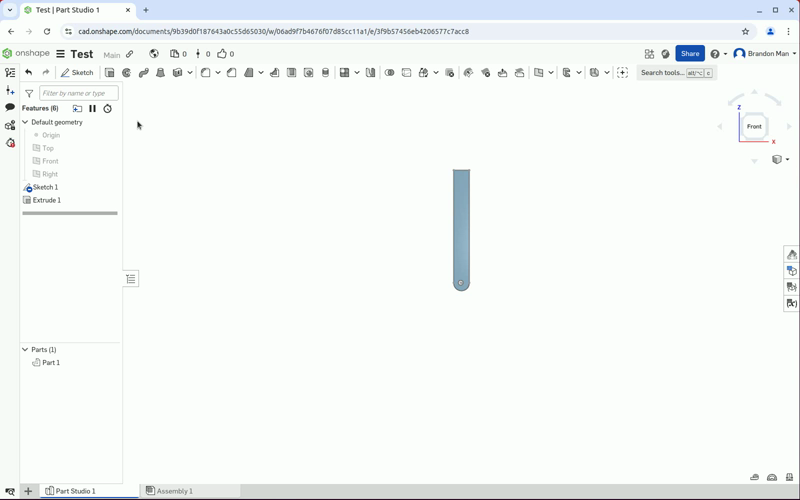
key(shift+h)
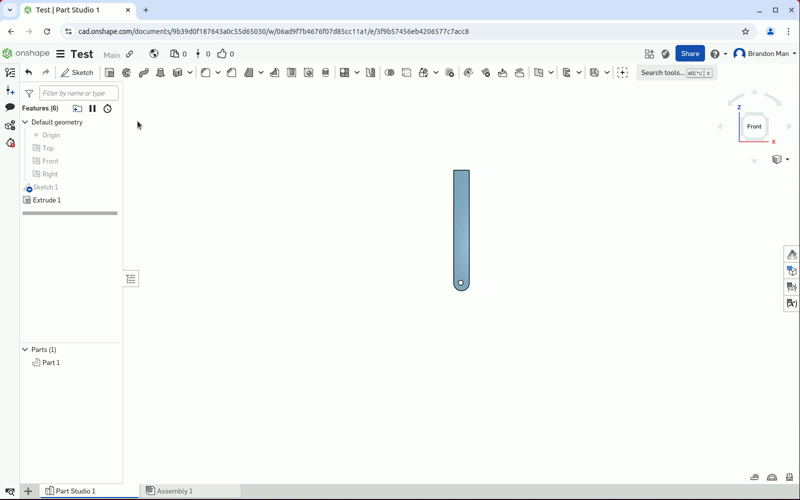
mouse_move(73, 189)
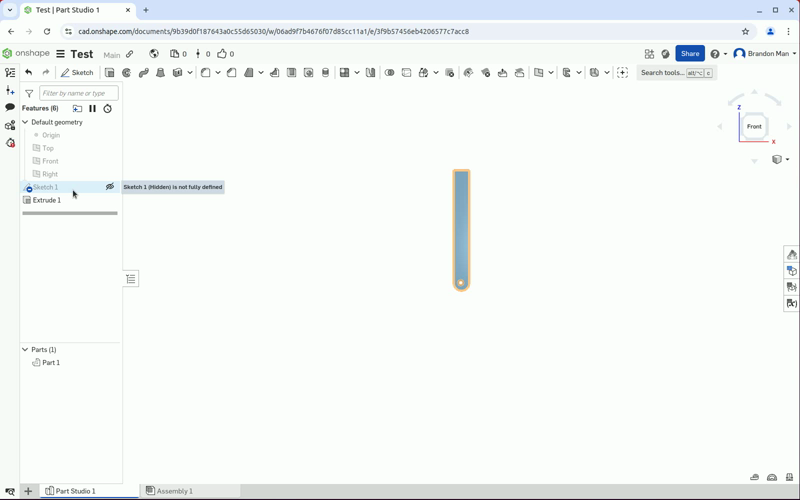
click(73, 189)
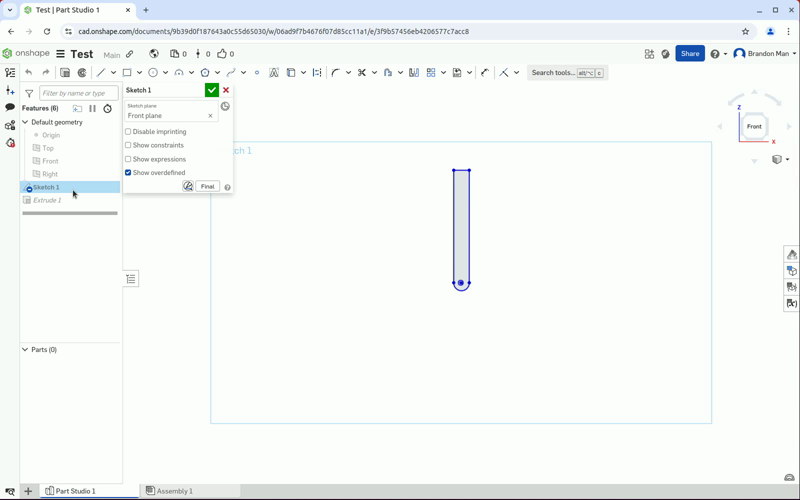
mouse_move(229, 92)
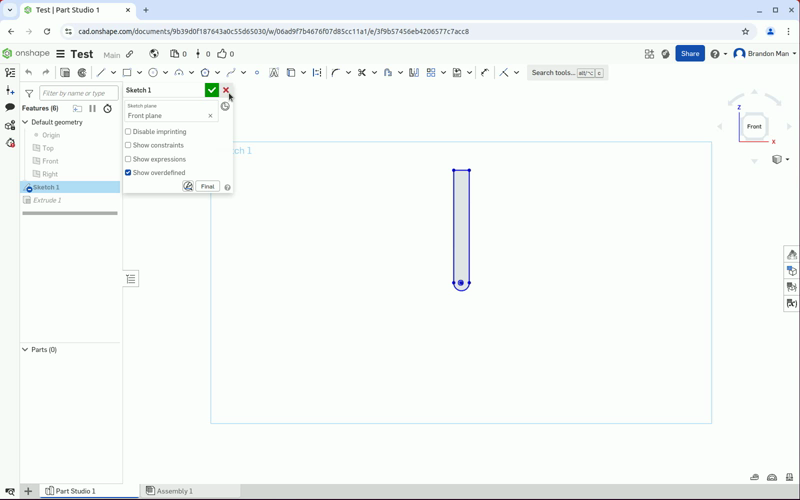
click(229, 92)
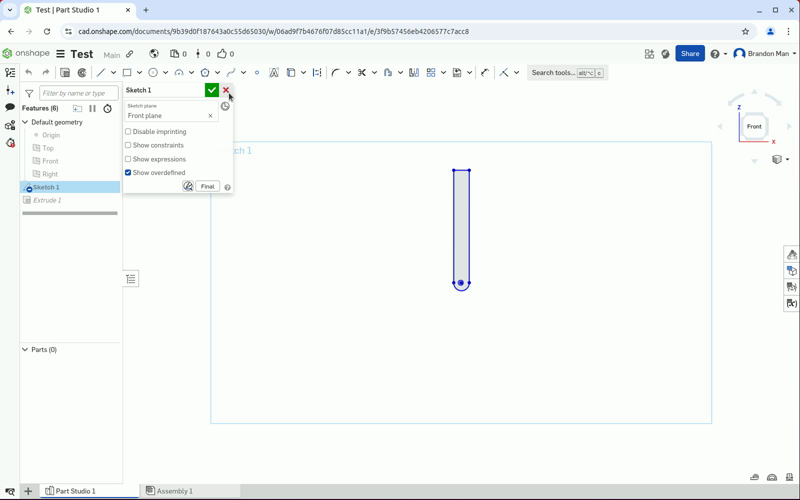
key(shift+s)
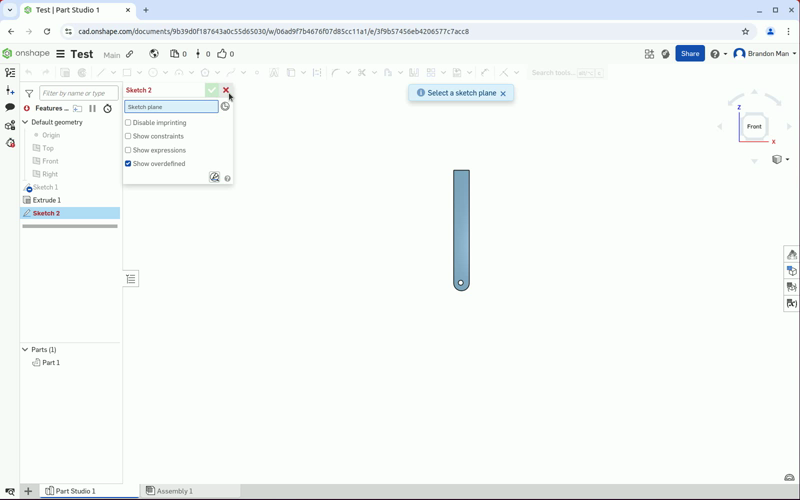
mouse_move(73, 163)
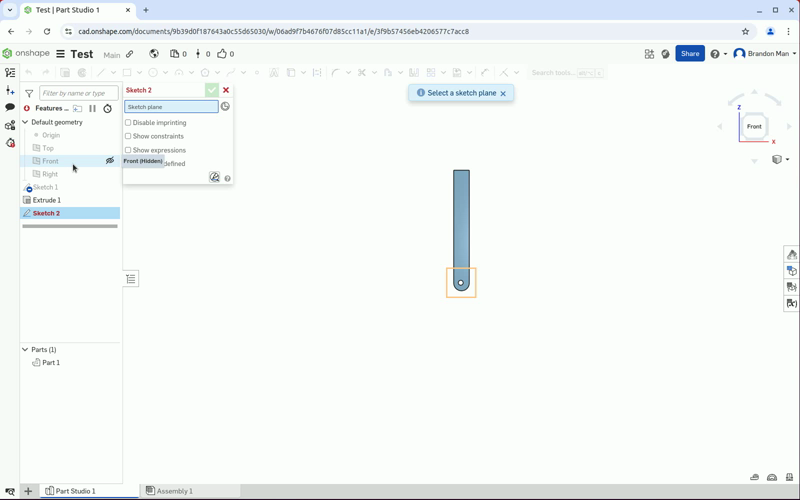
click(73, 163)
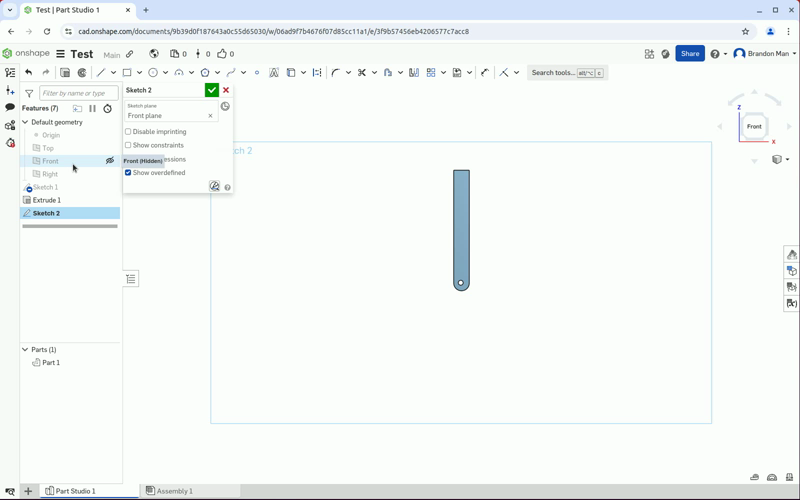
mouse_move(73, 352)
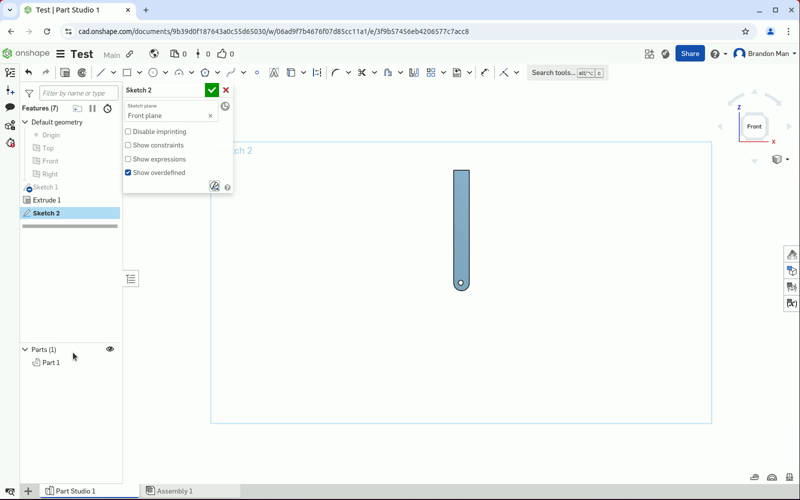
key(y)
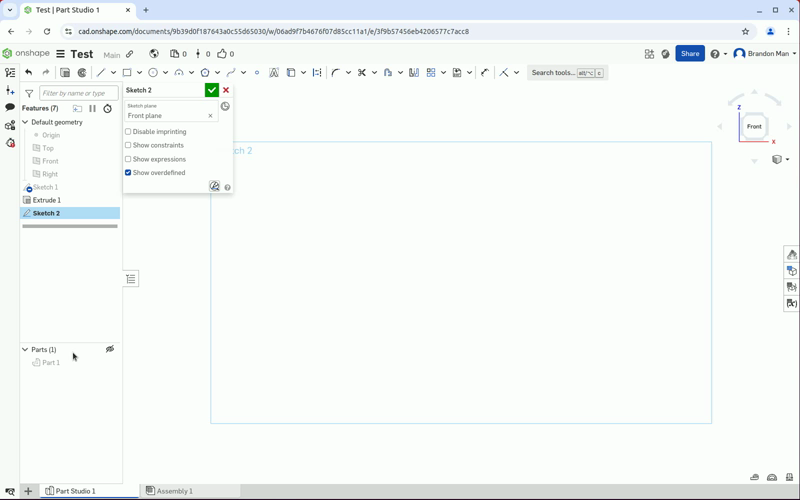
key(l)
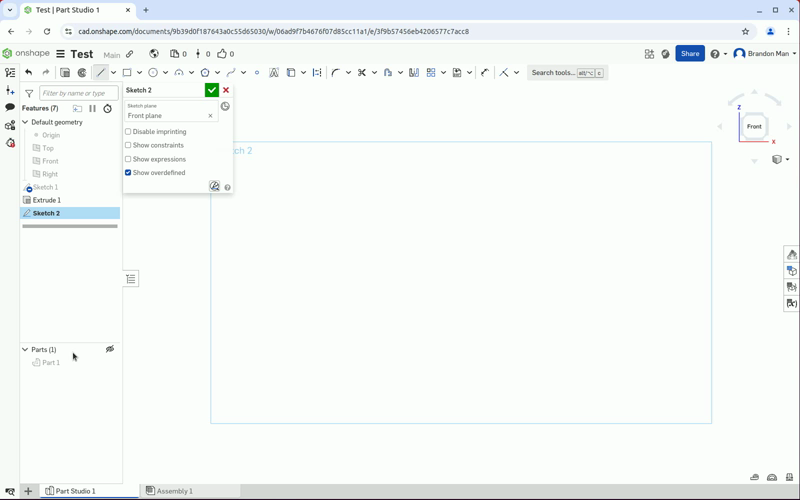
key_down(shift)
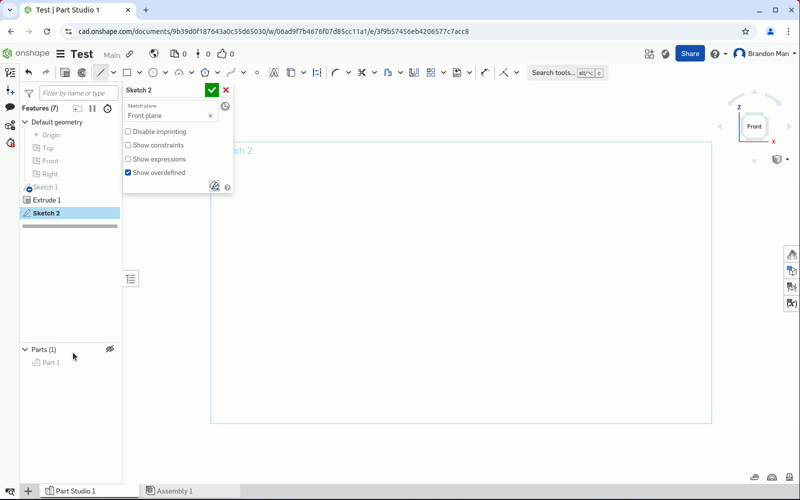
mouse_move(458, 170)
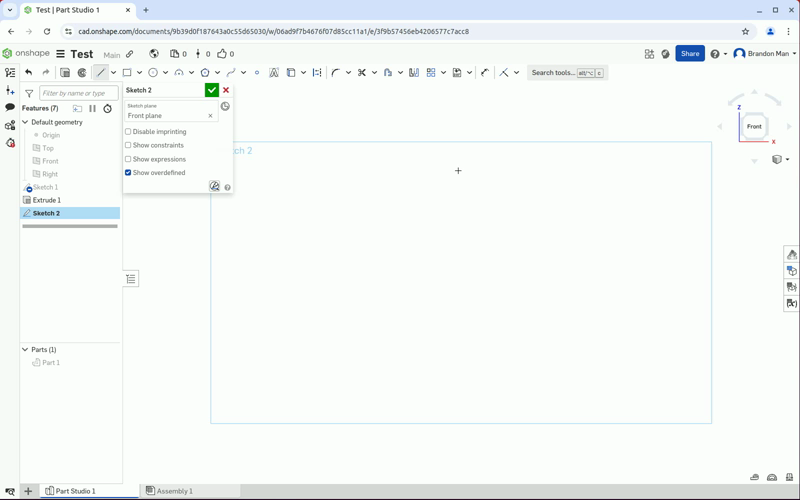
click(458, 170)
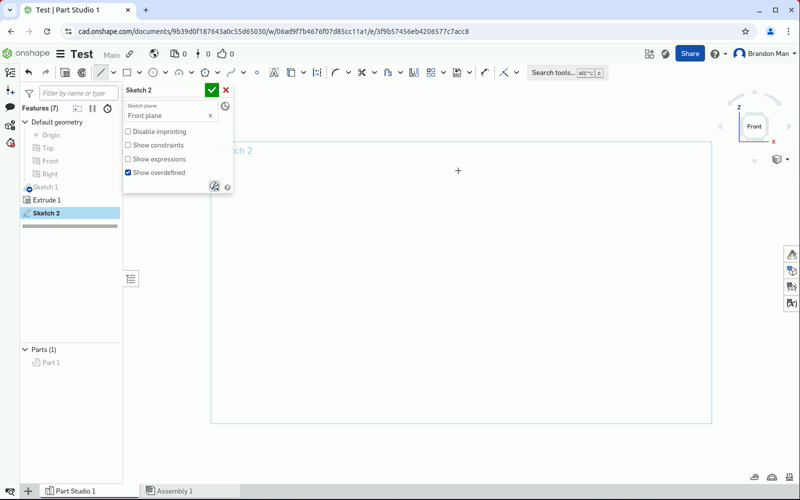
key_up(shift)
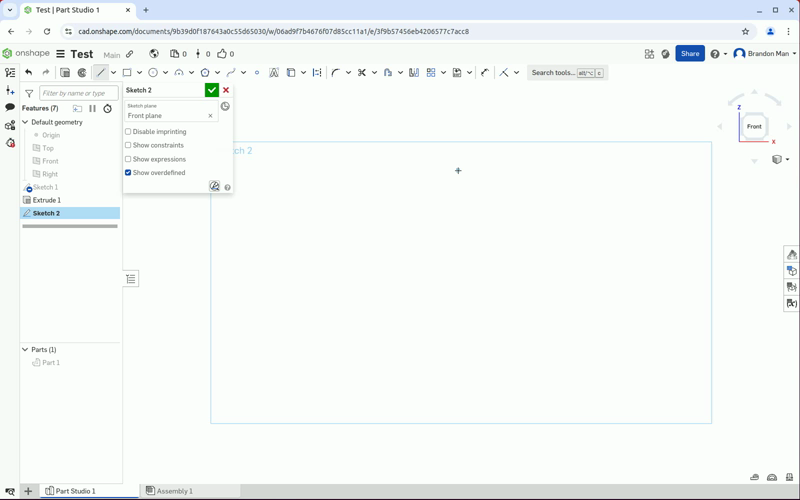
key_down(shift)
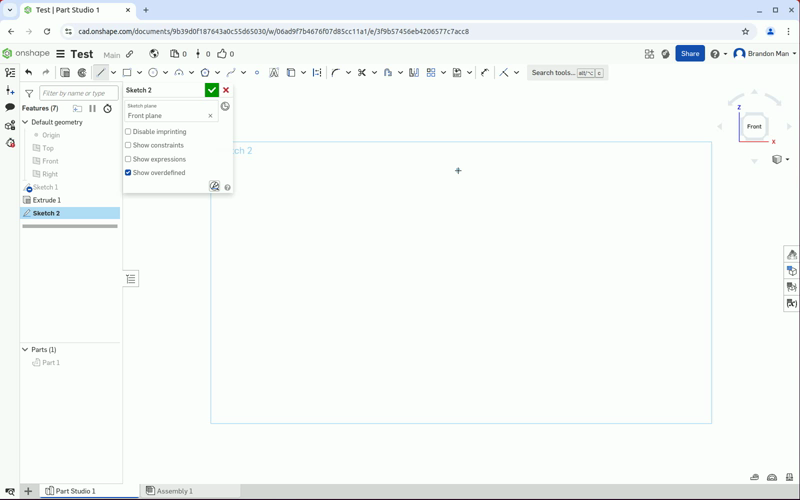
mouse_move(488, 170)
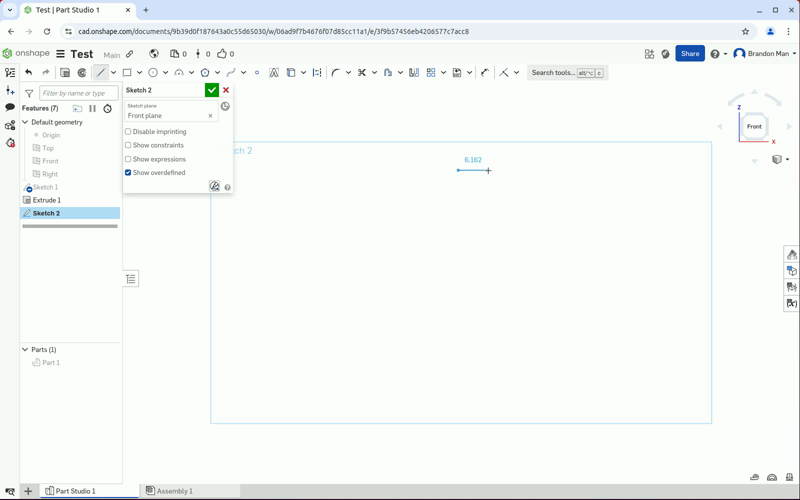
mouse_move(464, 170)
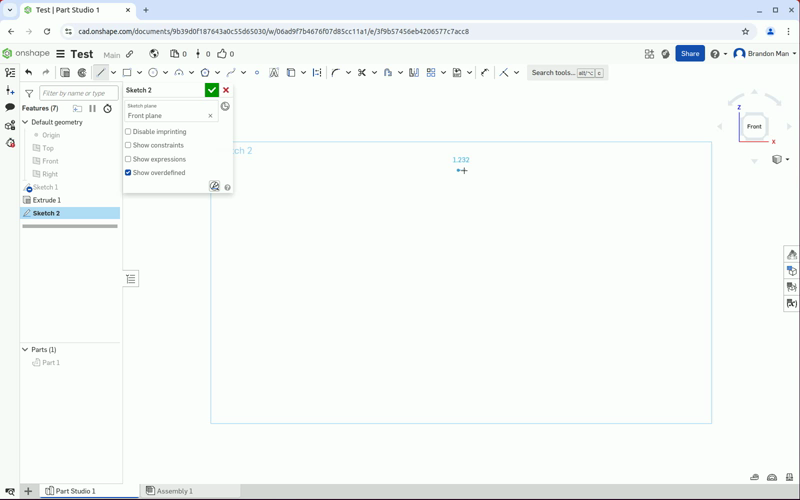
scroll(6)
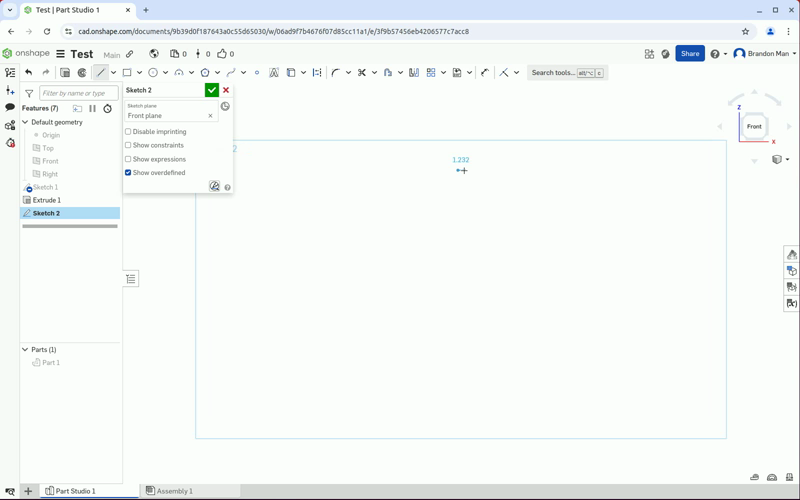
scroll(6)
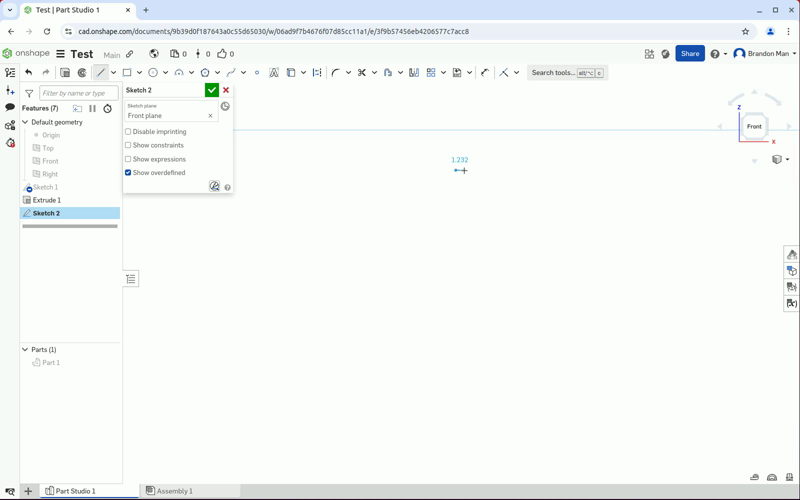
scroll(6)
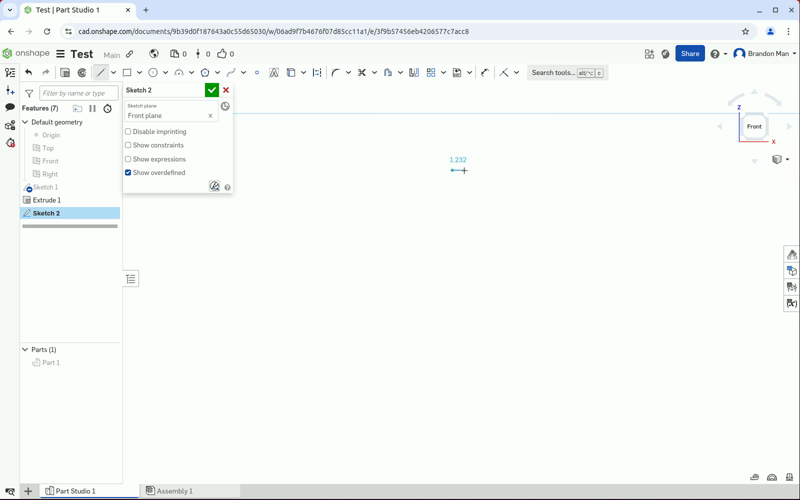
scroll(6)
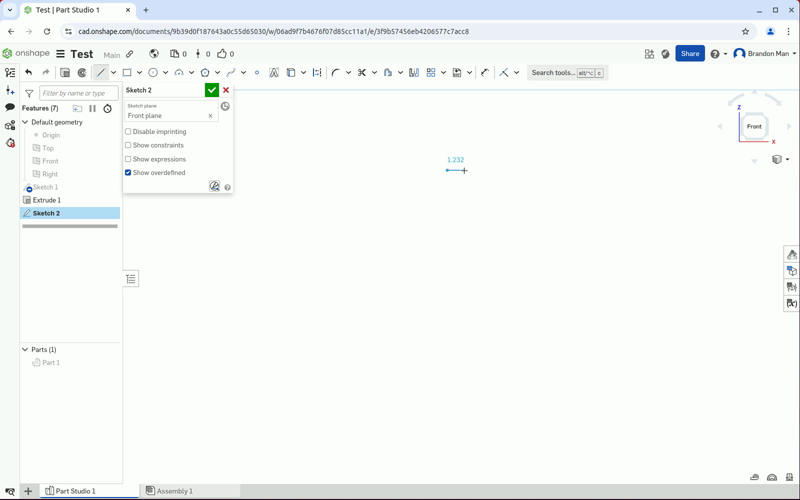
scroll(6)
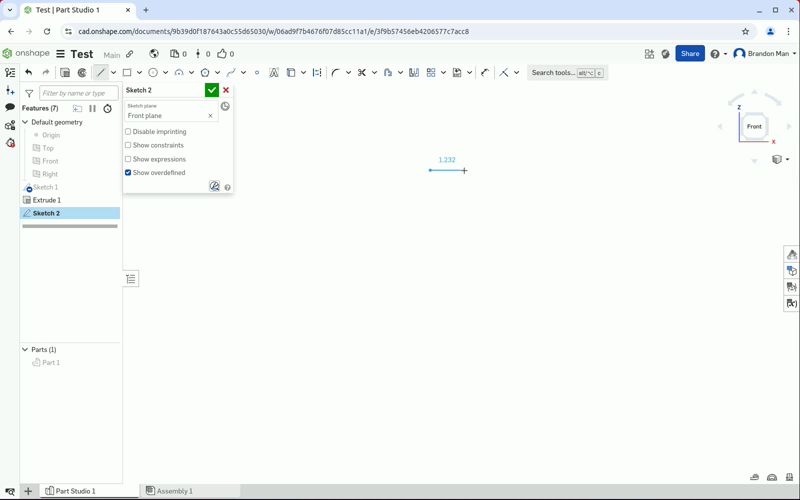
scroll(6)
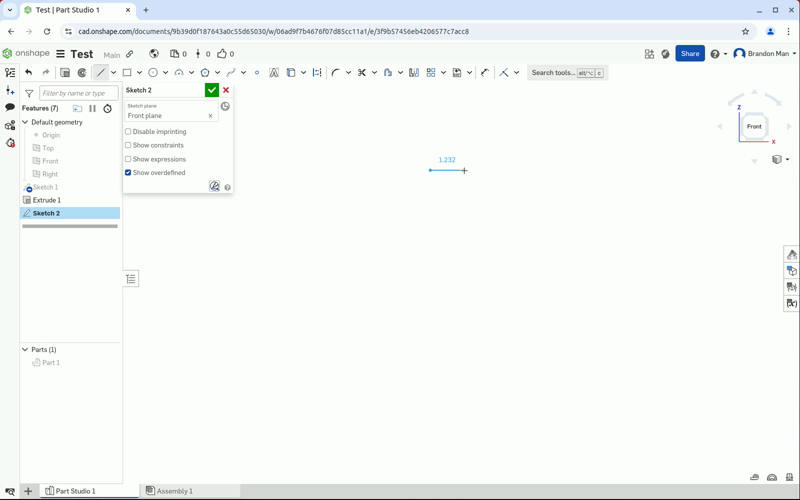
scroll(6)
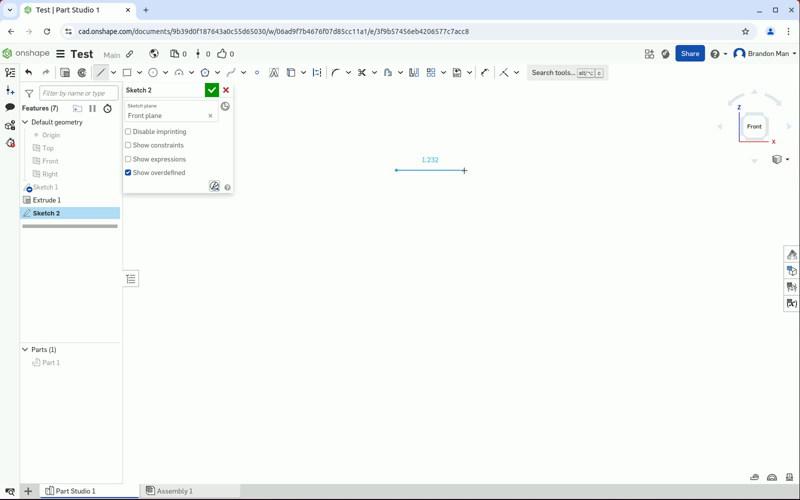
click(464, 170)
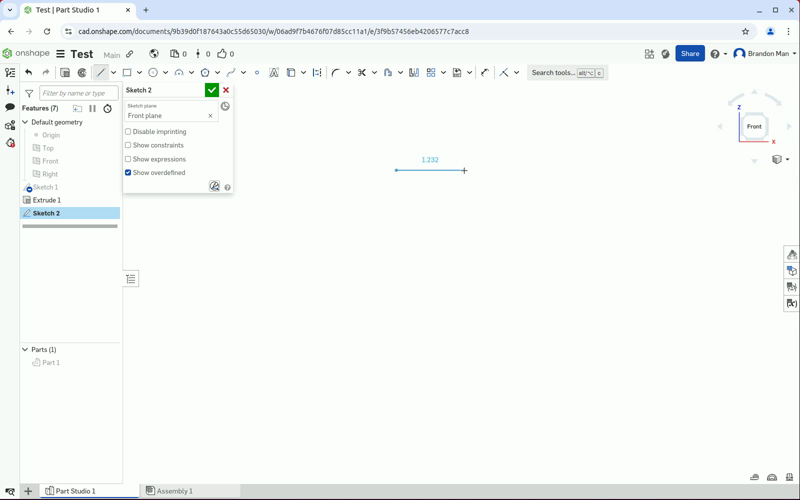
scroll(-6)
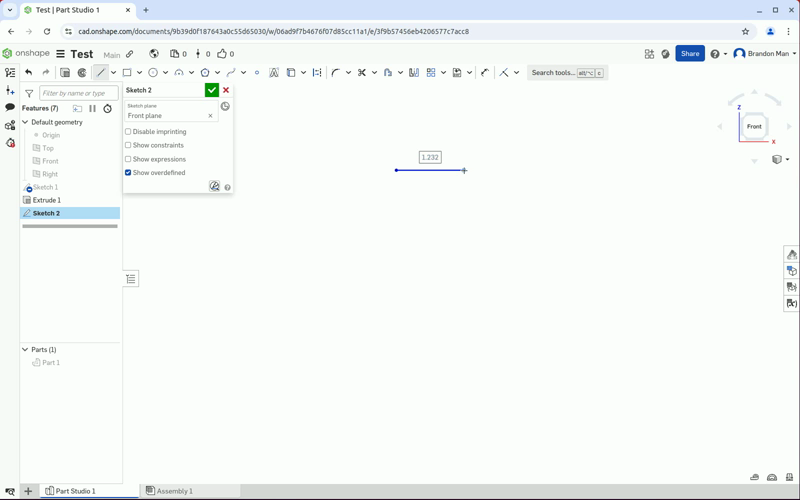
scroll(-6)
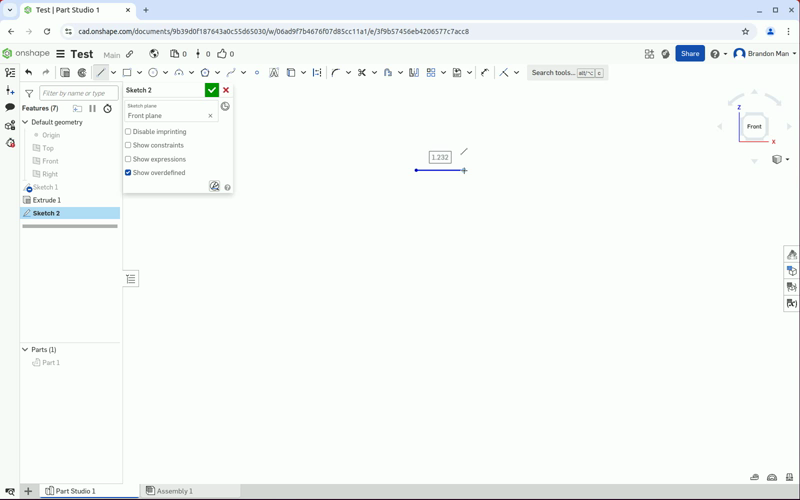
scroll(-6)
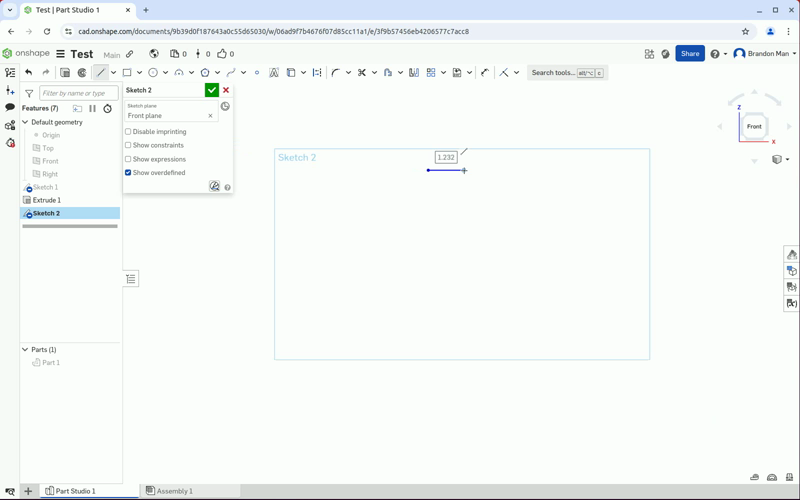
scroll(-6)
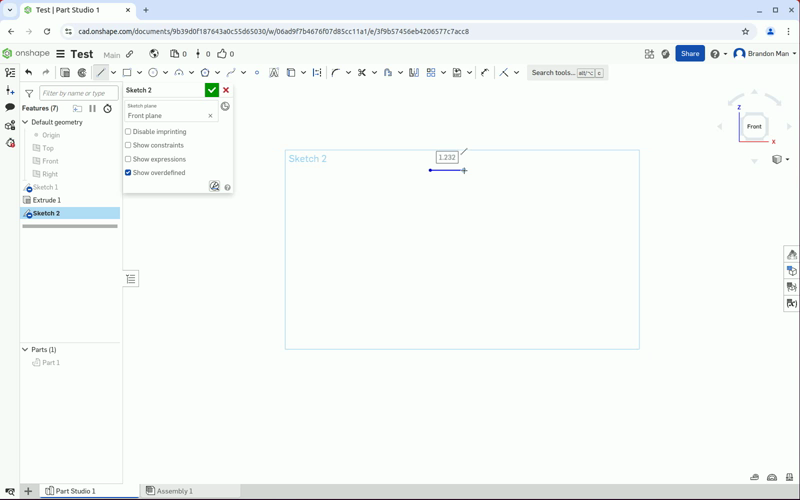
scroll(-6)
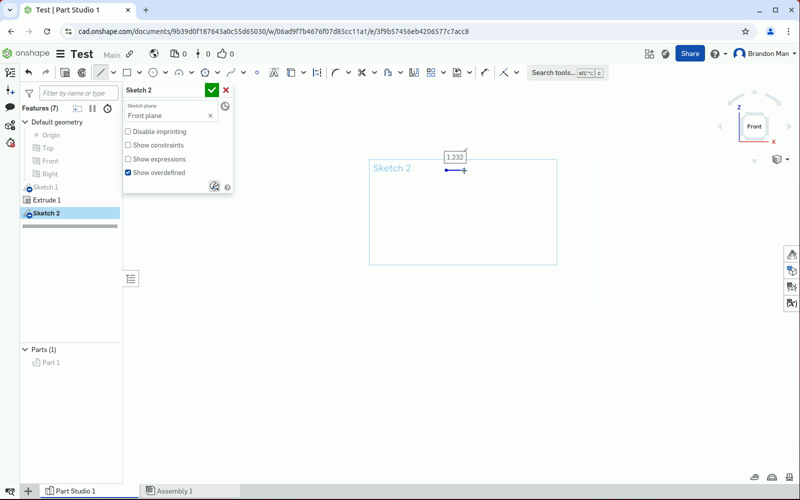
scroll(-6)
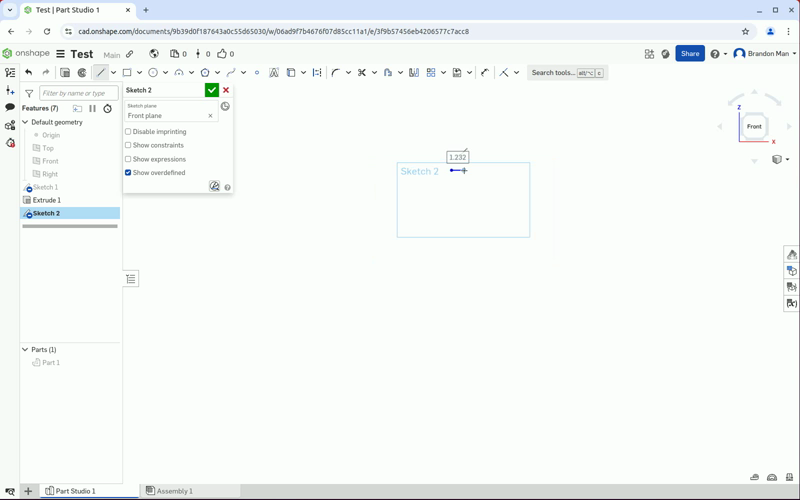
scroll(-6)
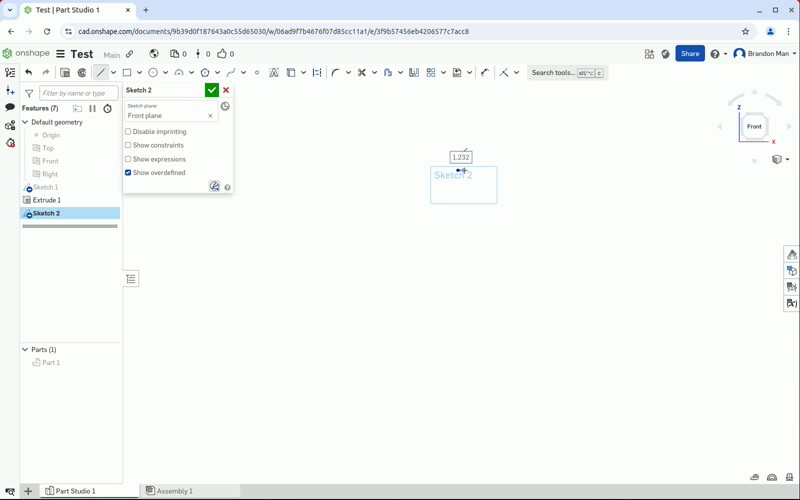
key_up(shift)
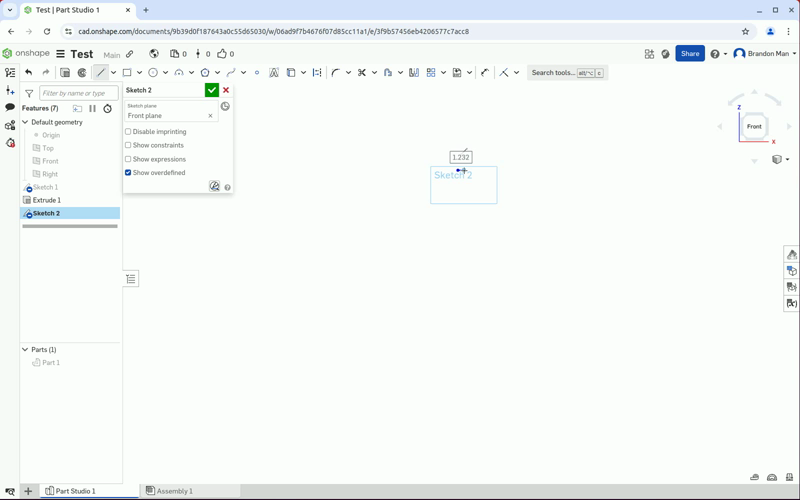
key_down(shift)
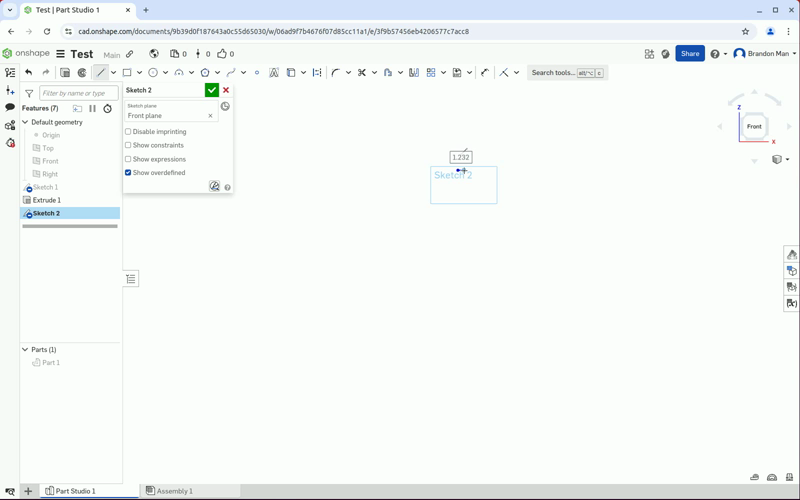
mouse_move(494, 170)
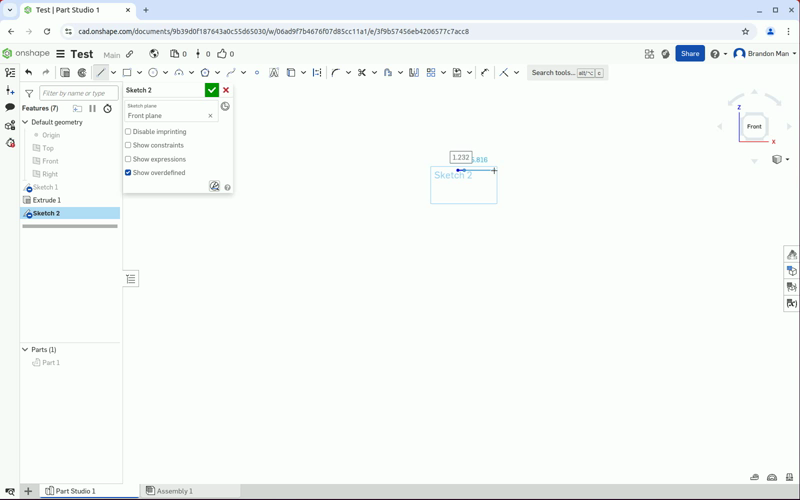
mouse_move(464, 162)
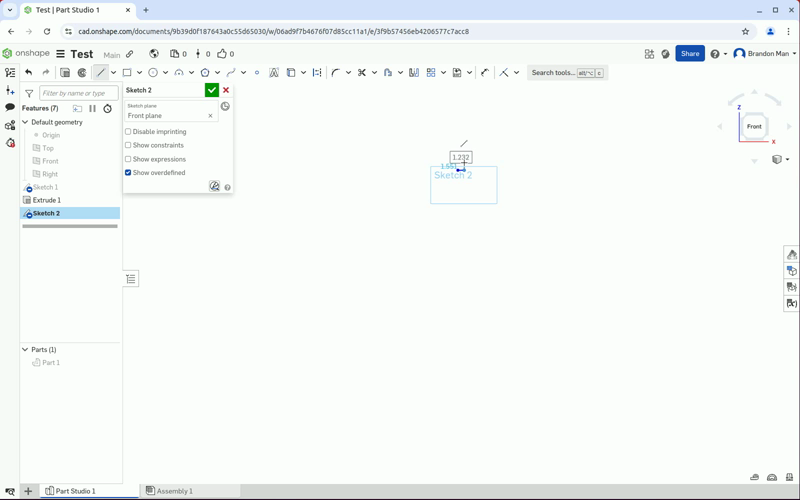
click(464, 162)
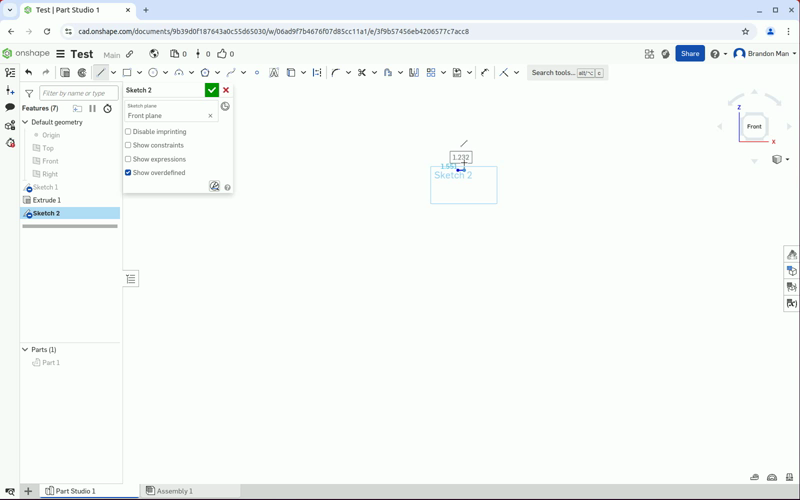
key_up(shift)
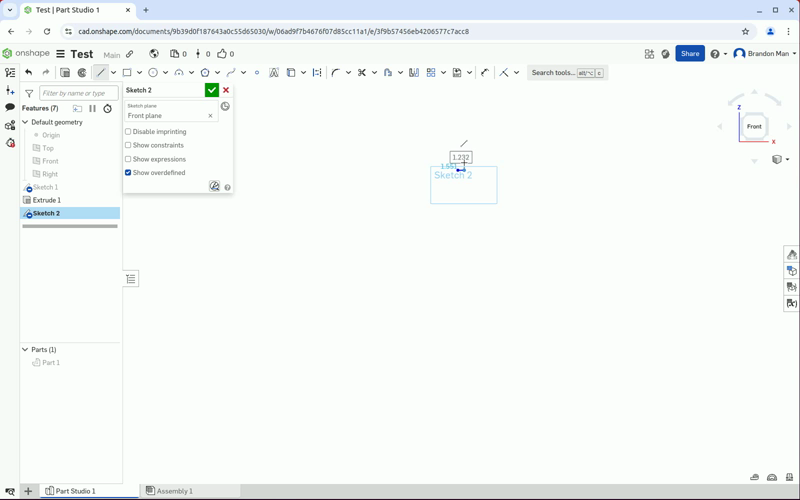
key_down(shift)
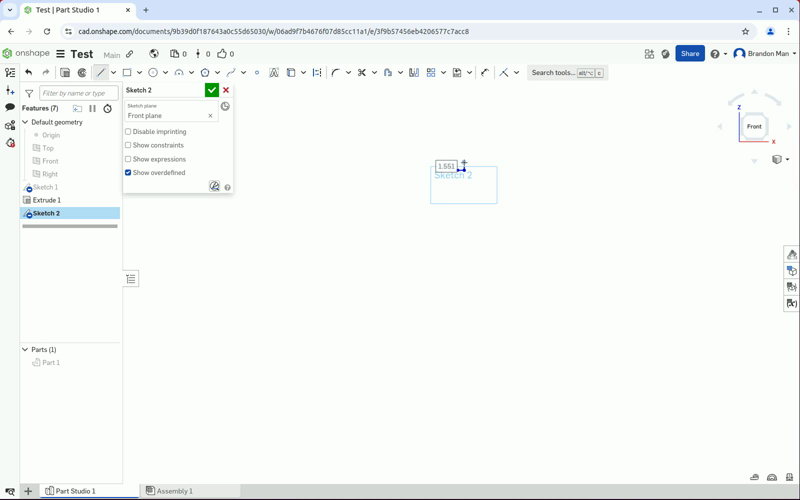
mouse_move(494, 162)
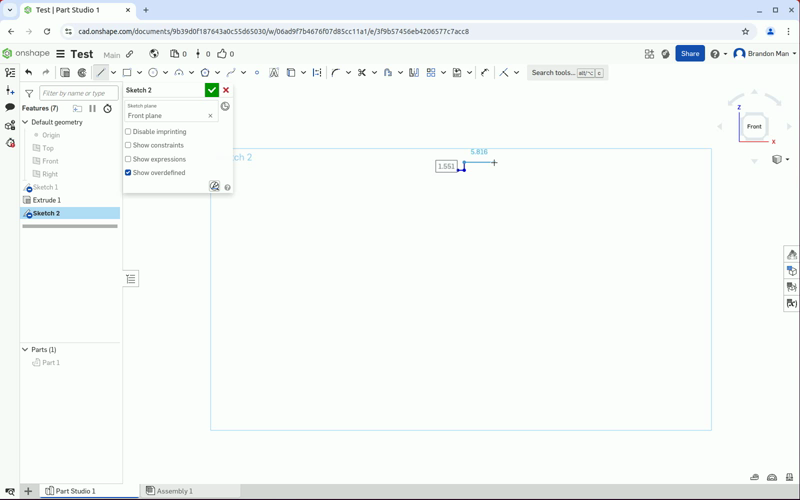
mouse_move(458, 162)
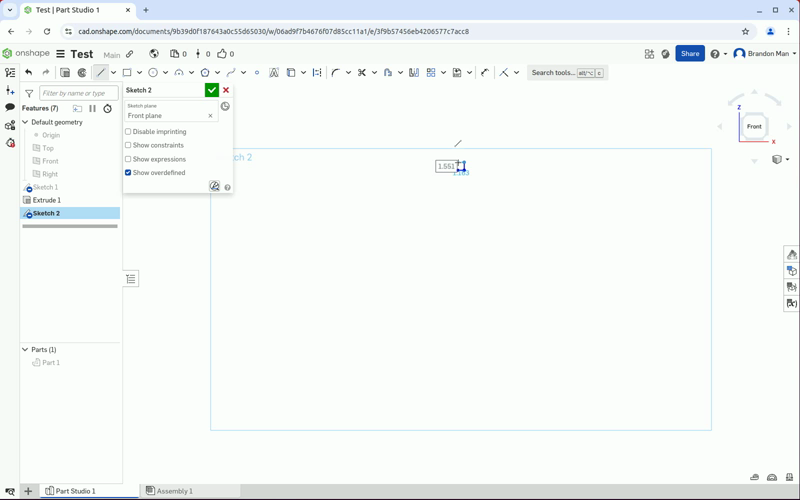
scroll(6)
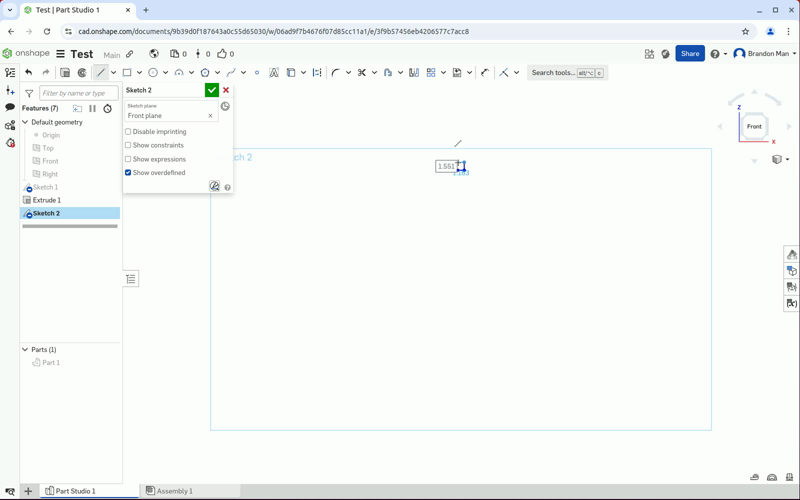
scroll(6)
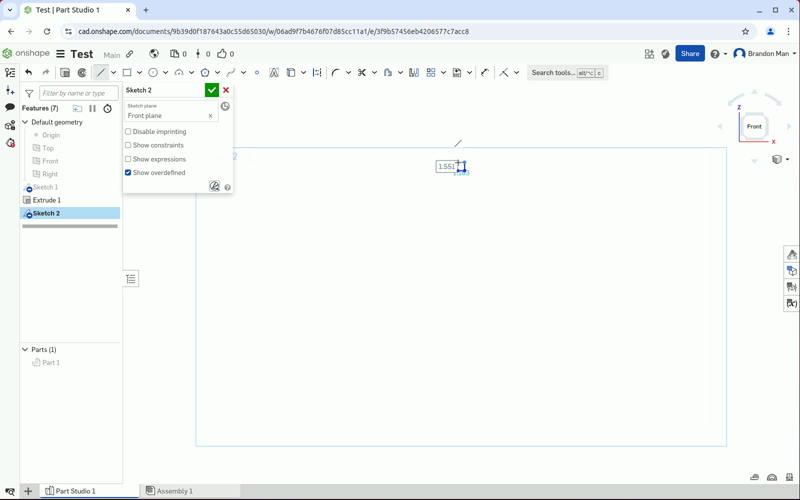
scroll(6)
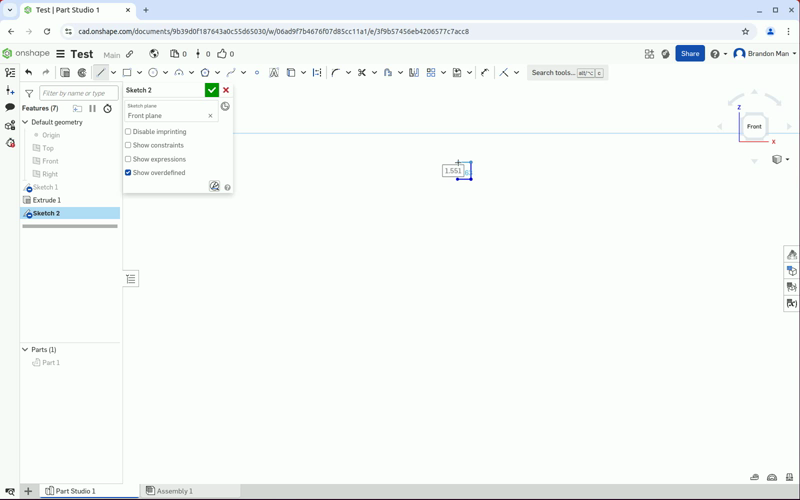
scroll(6)
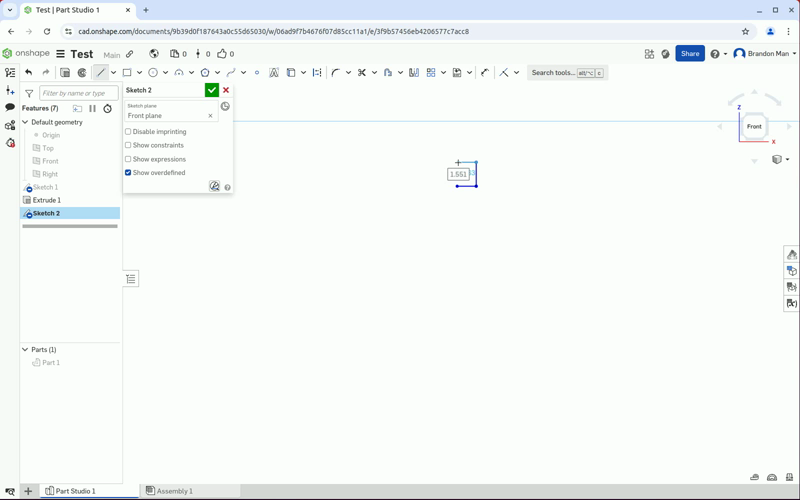
scroll(6)
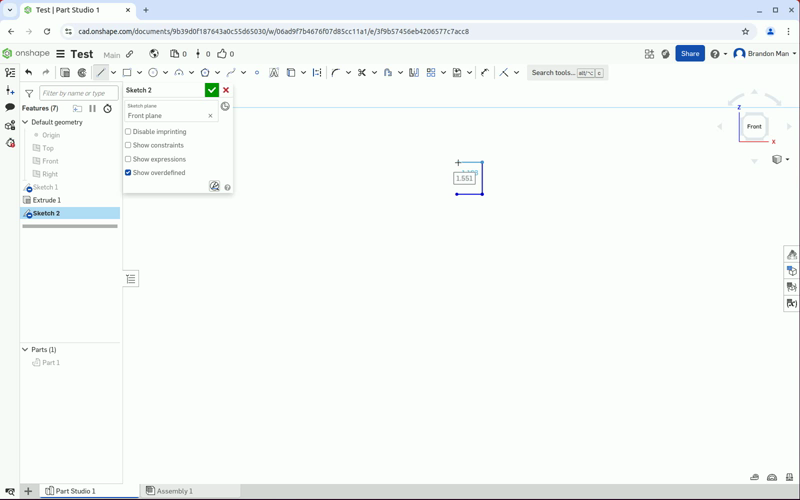
scroll(6)
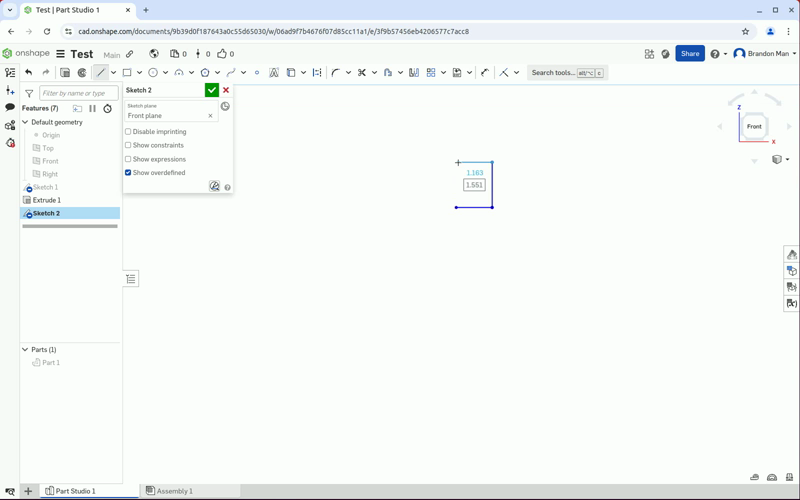
scroll(6)
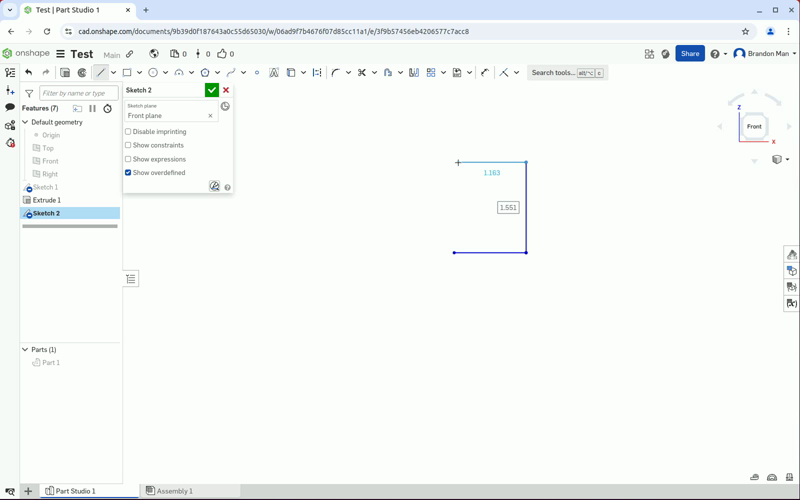
click(458, 162)
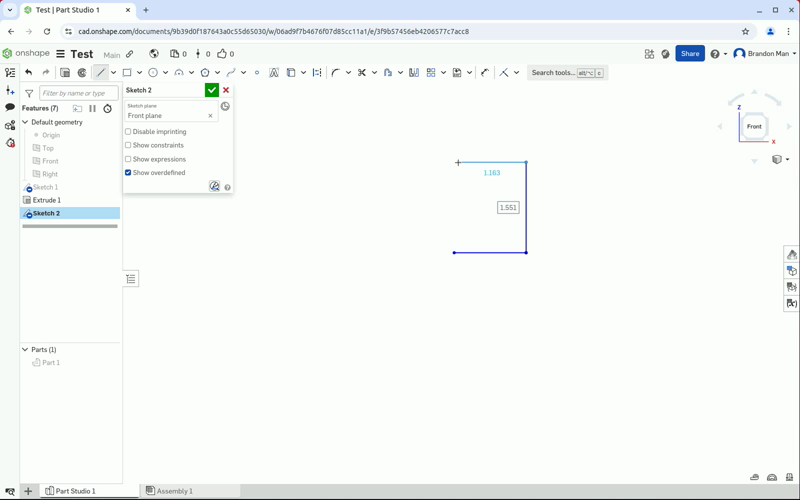
scroll(-6)
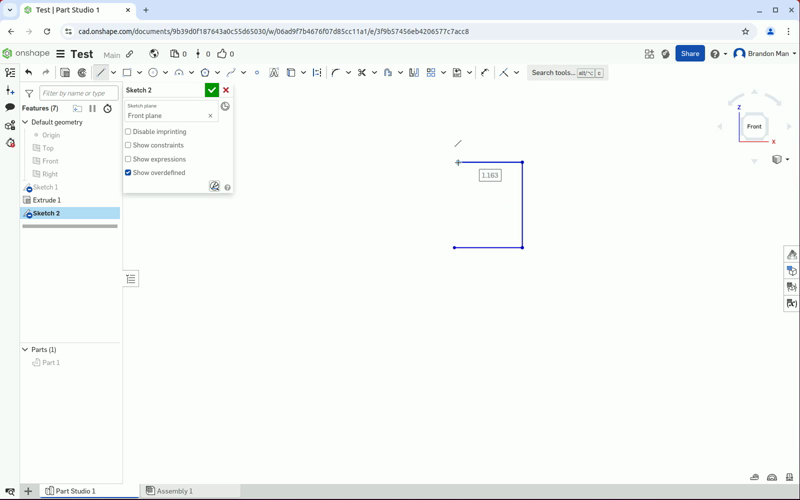
scroll(-6)
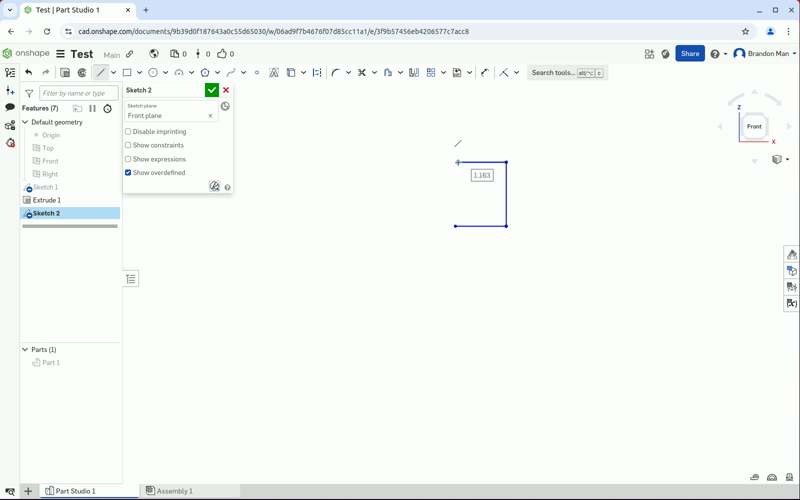
scroll(-6)
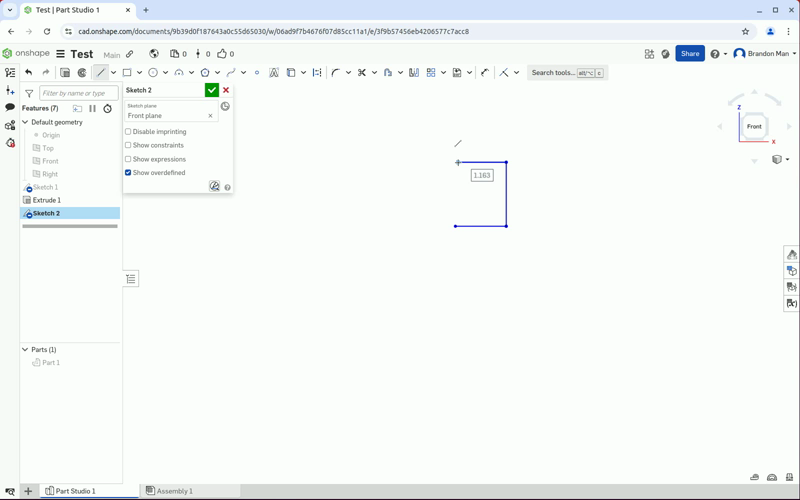
scroll(-6)
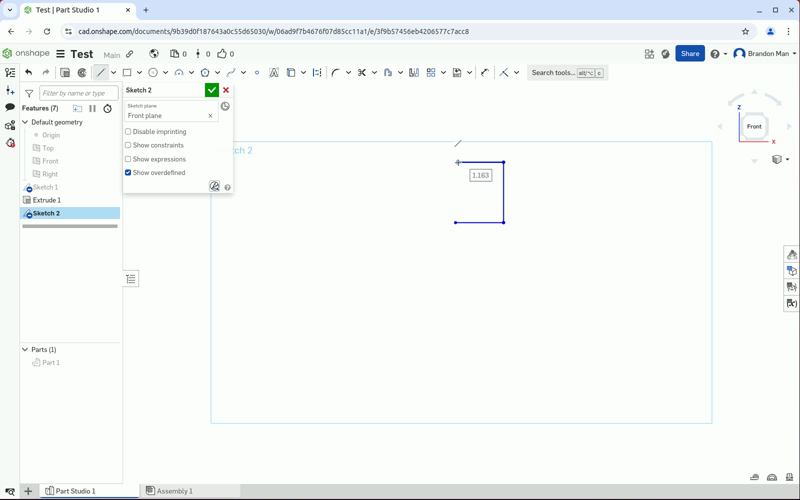
scroll(-6)
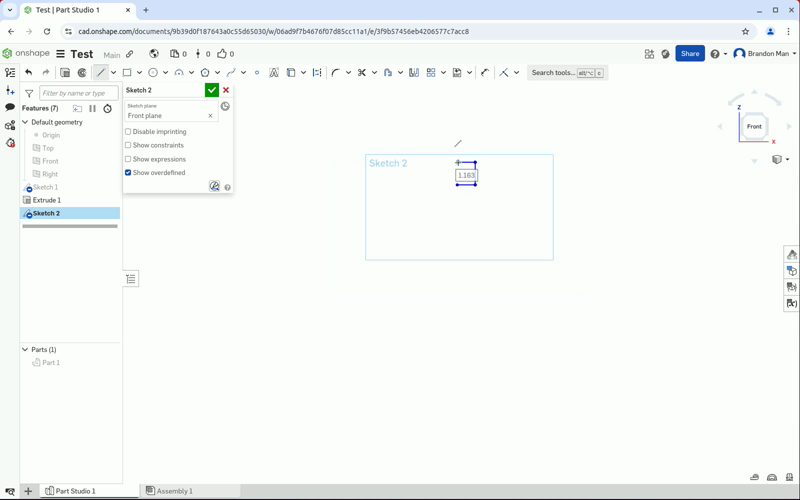
scroll(-6)
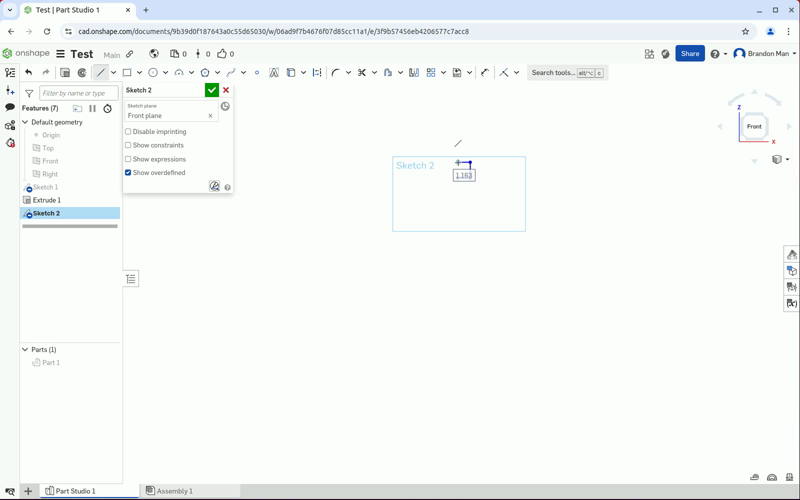
scroll(-6)
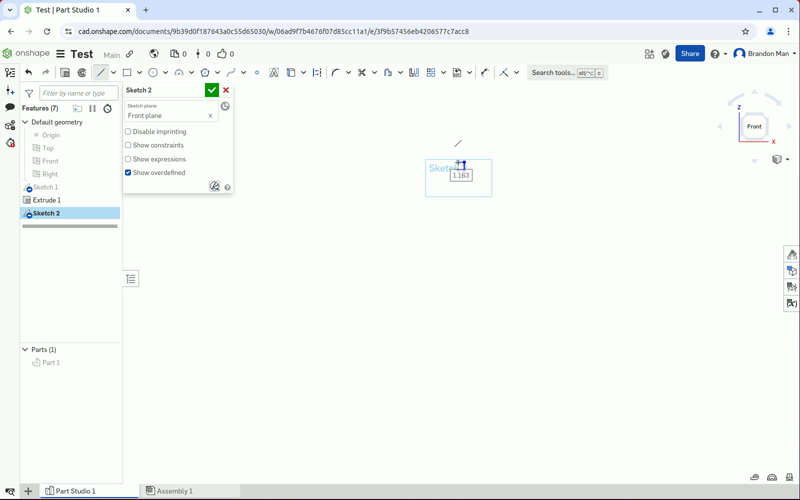
key_up(shift)
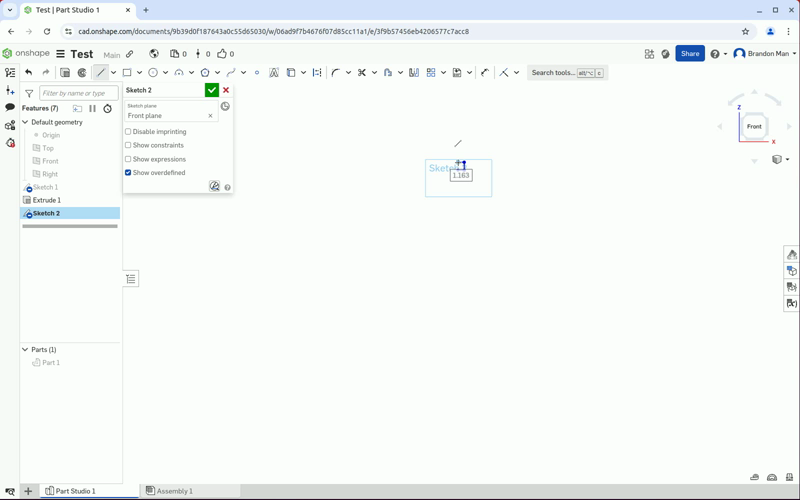
mouse_move(488, 162)
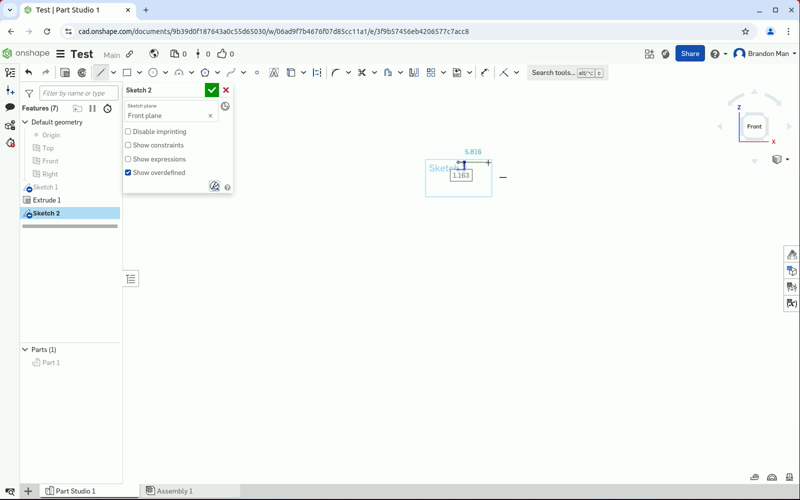
key_down(shift)
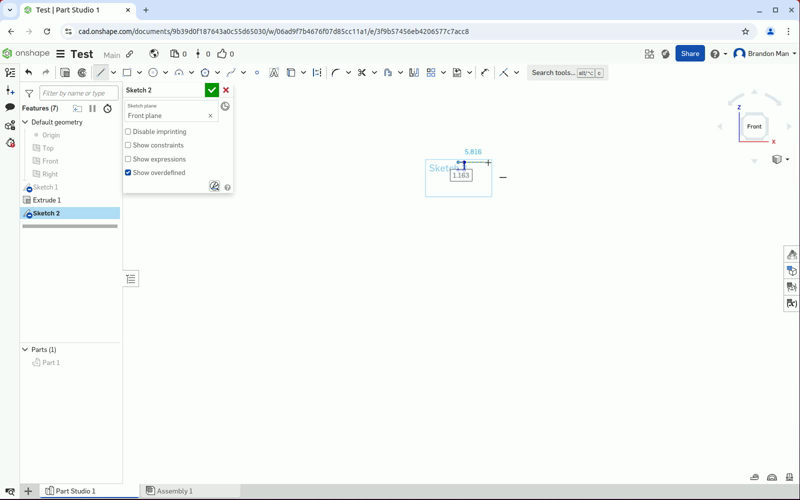
mouse_move(458, 170)
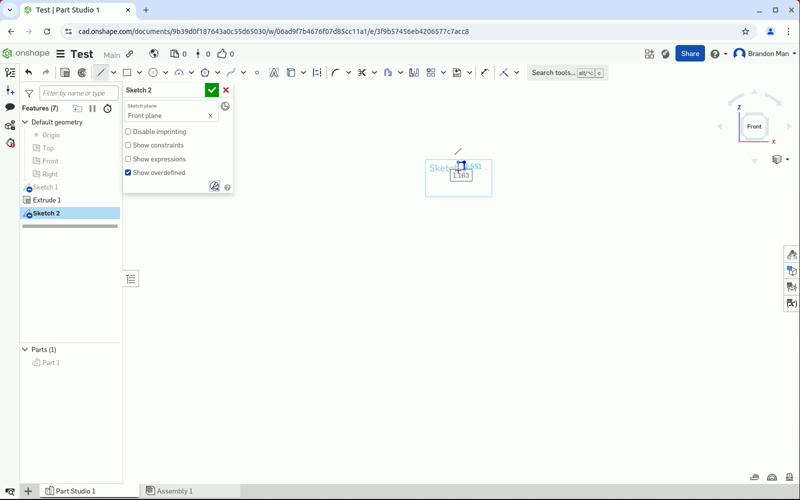
key_up(shift)
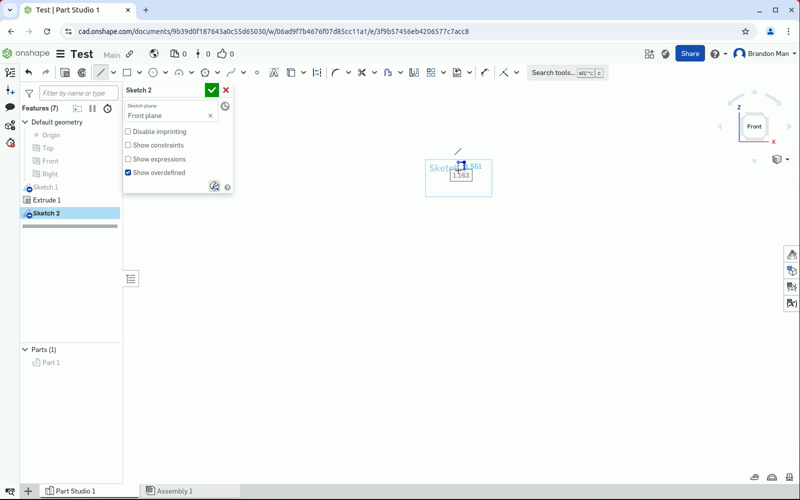
click(458, 170)
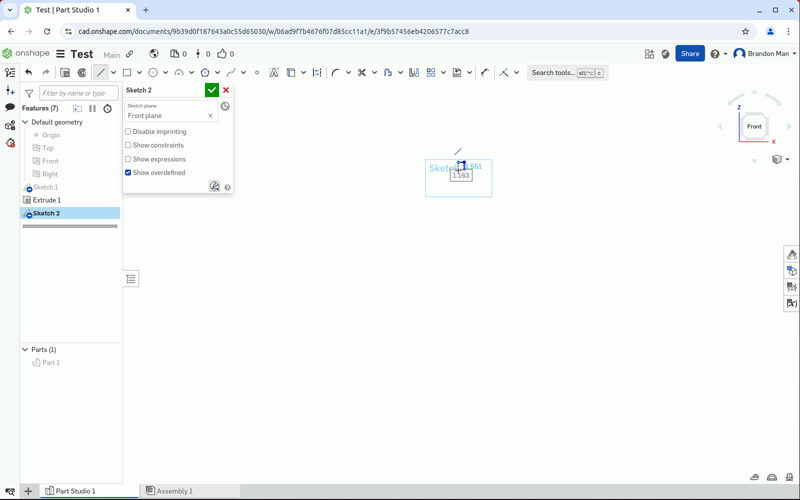
key(esc)
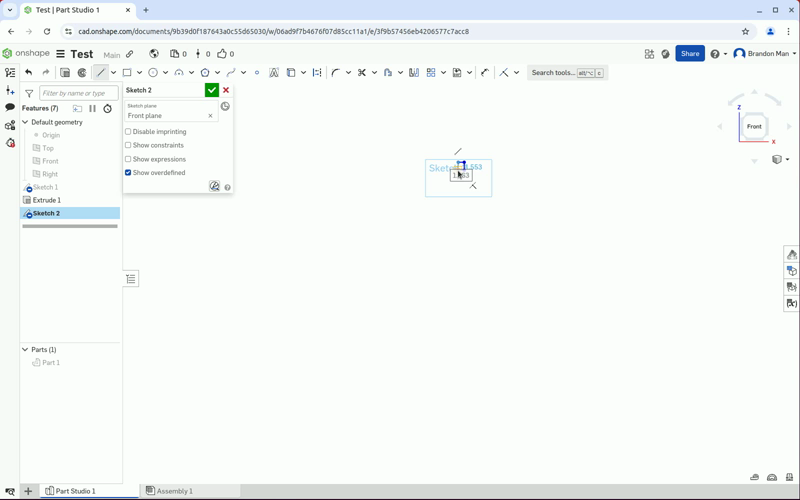
mouse_move(460, 168)
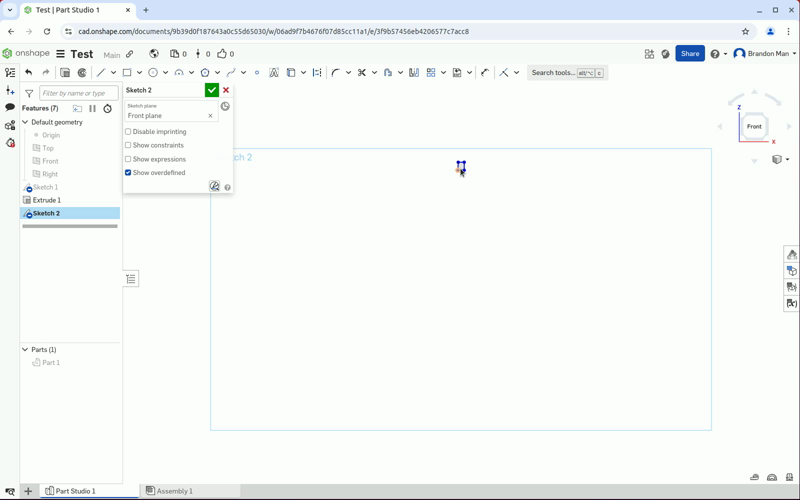
scroll(6)
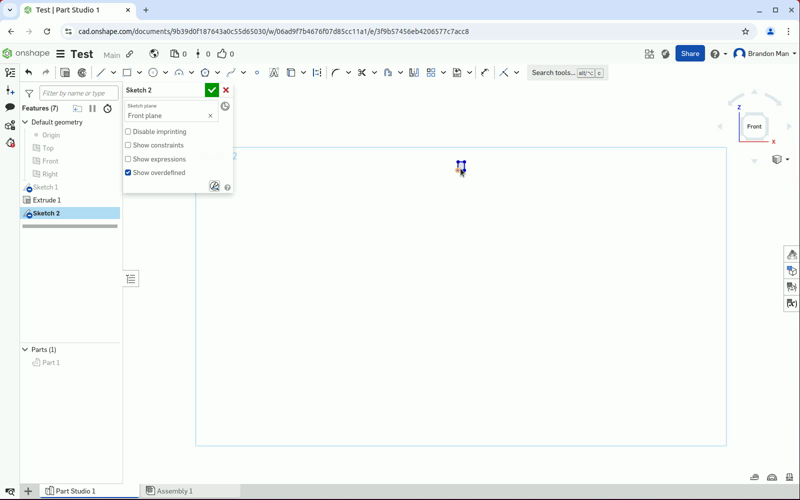
scroll(6)
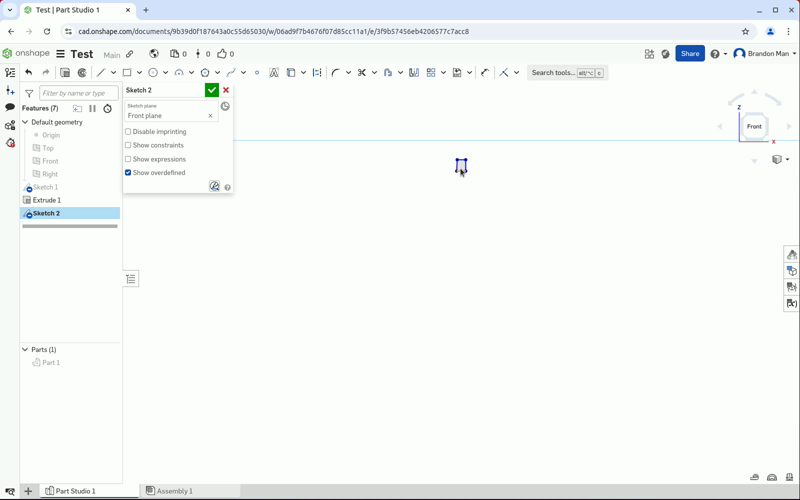
scroll(6)
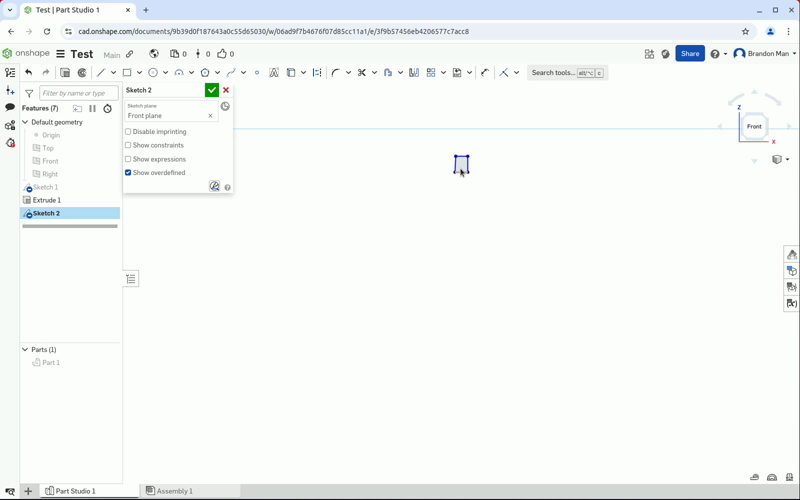
scroll(6)
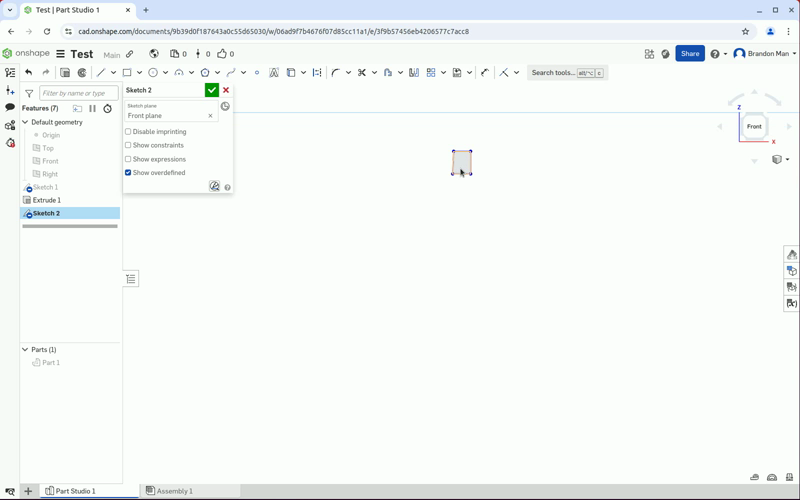
scroll(6)
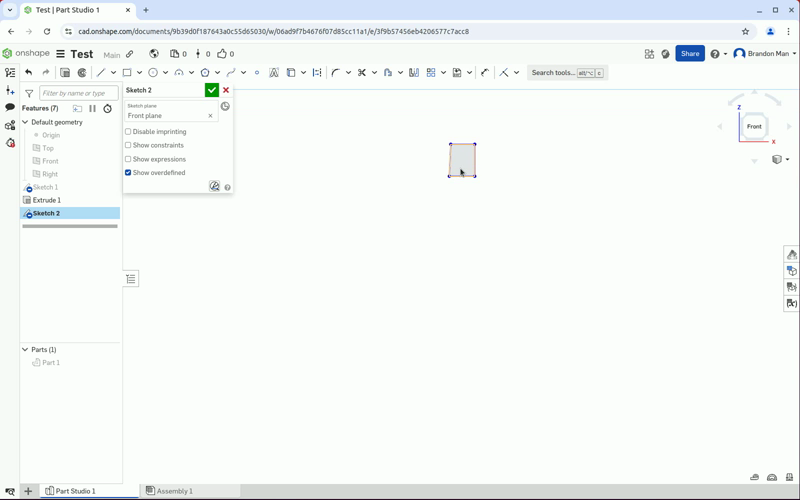
scroll(6)
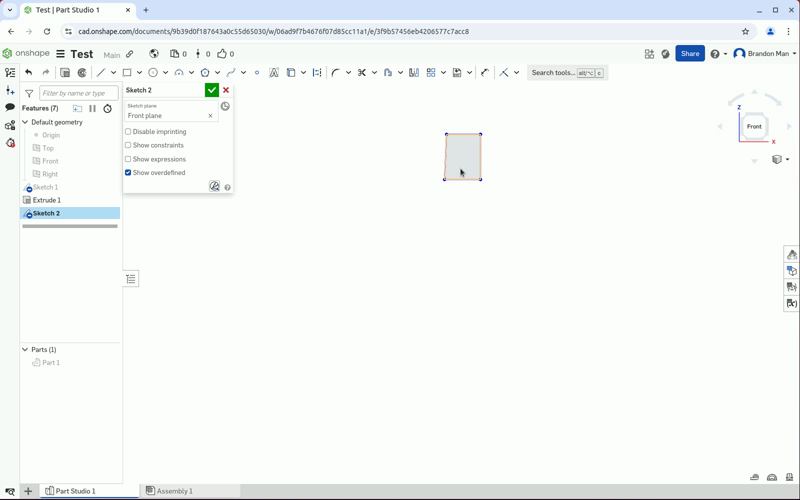
scroll(6)
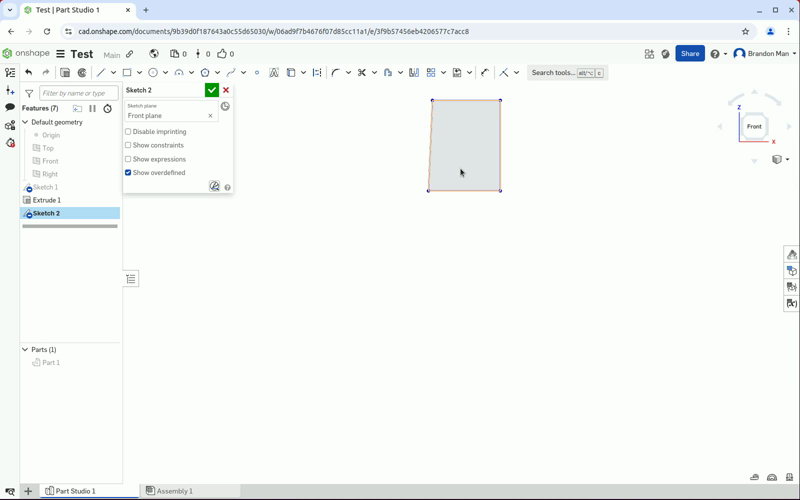
click(460, 168)
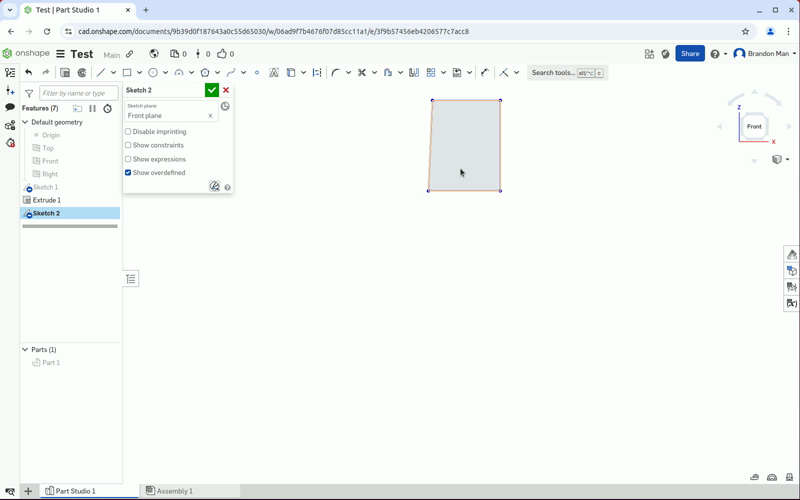
scroll(-6)
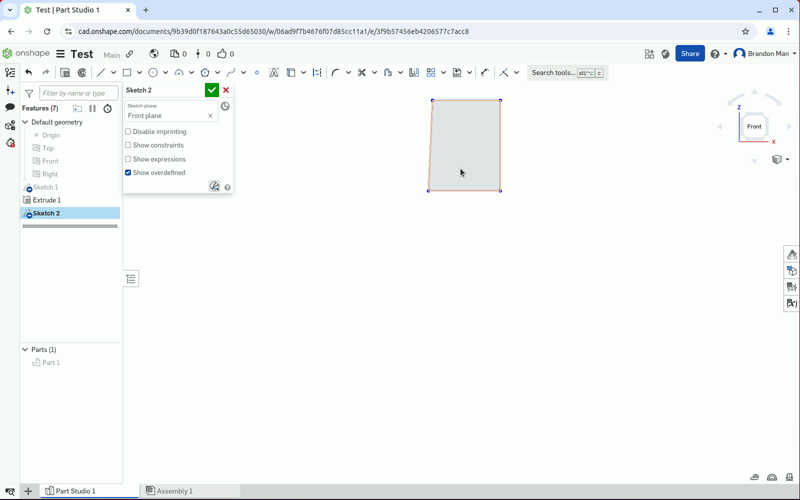
scroll(-6)
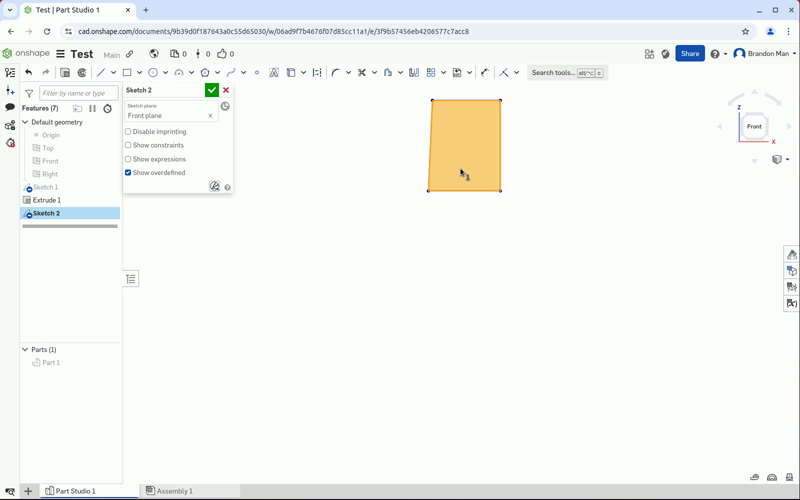
scroll(-6)
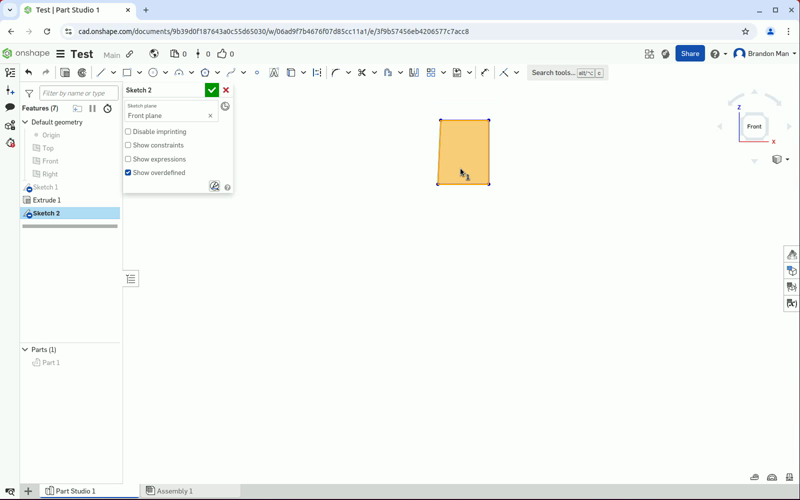
scroll(-6)
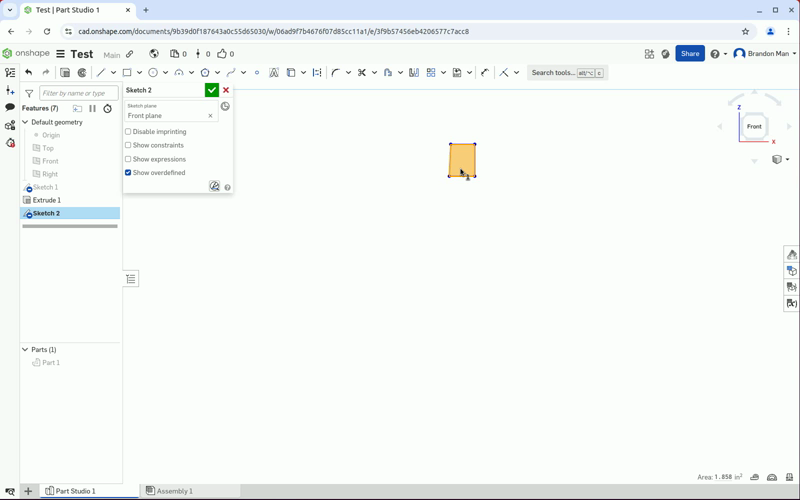
scroll(-6)
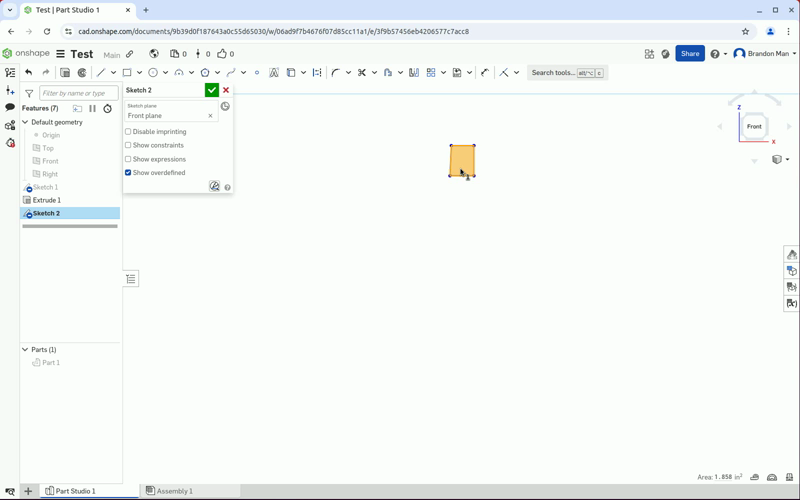
scroll(-6)
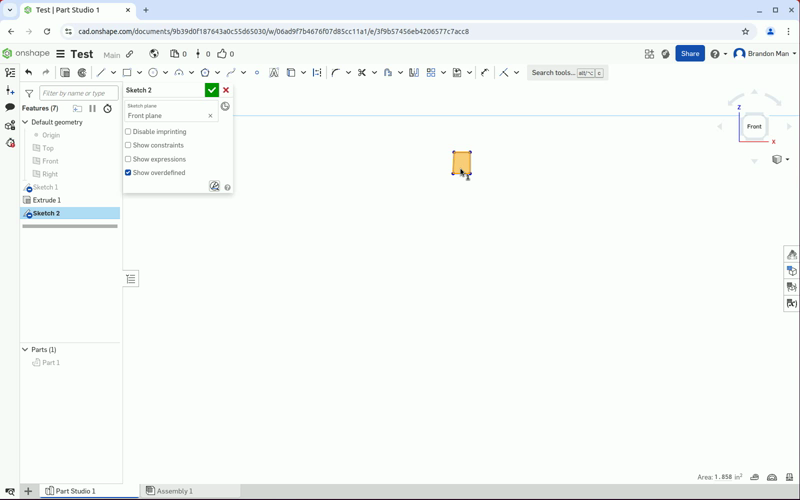
scroll(-6)
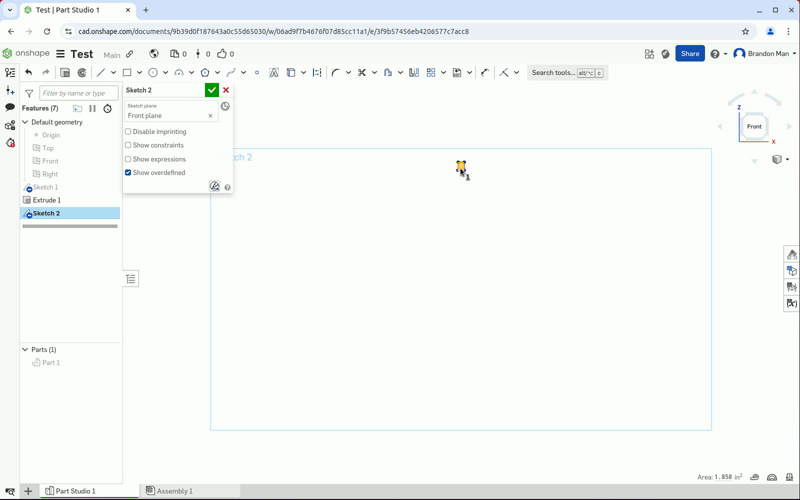
mouse_move(73, 352)
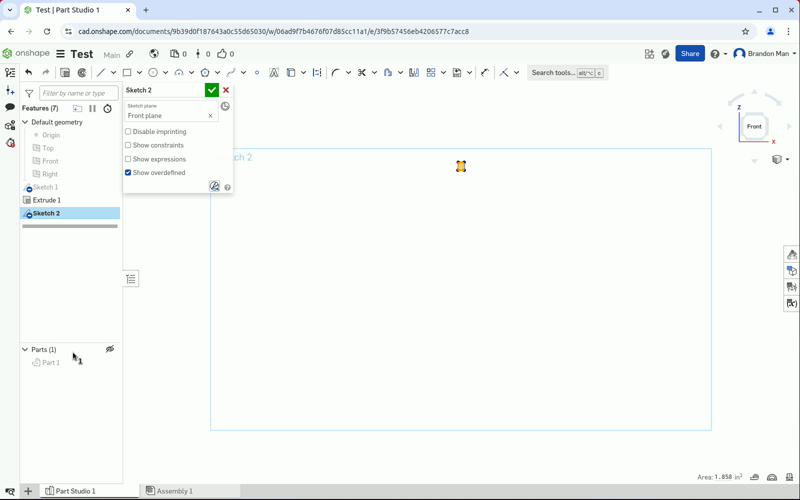
key(shift+y)
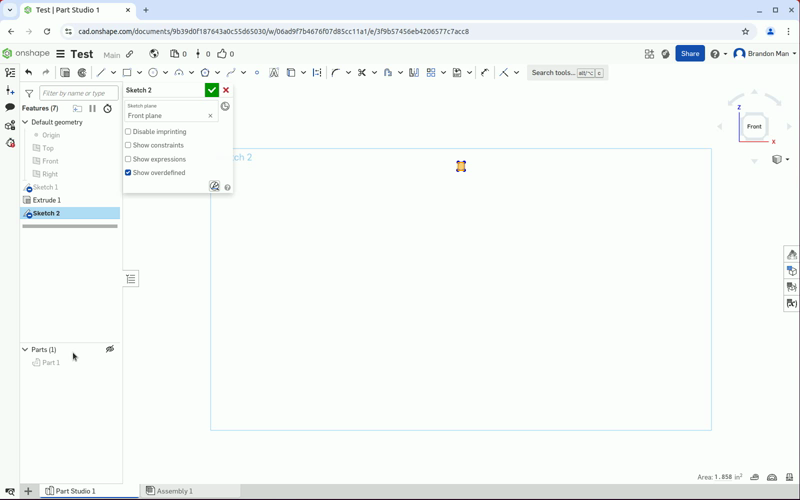
key(shift+e)
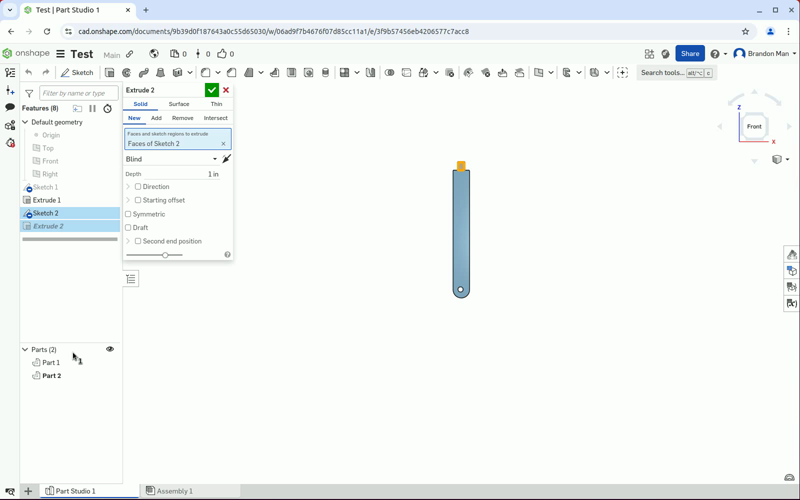
mouse_move(143, 106)
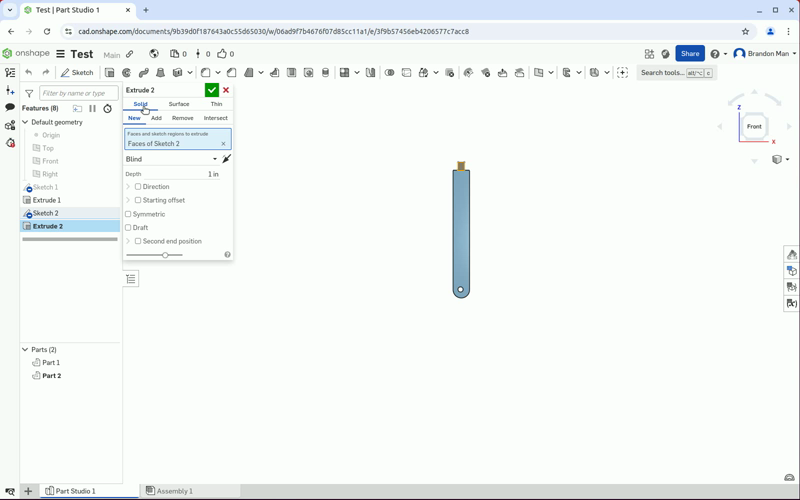
click(143, 106)
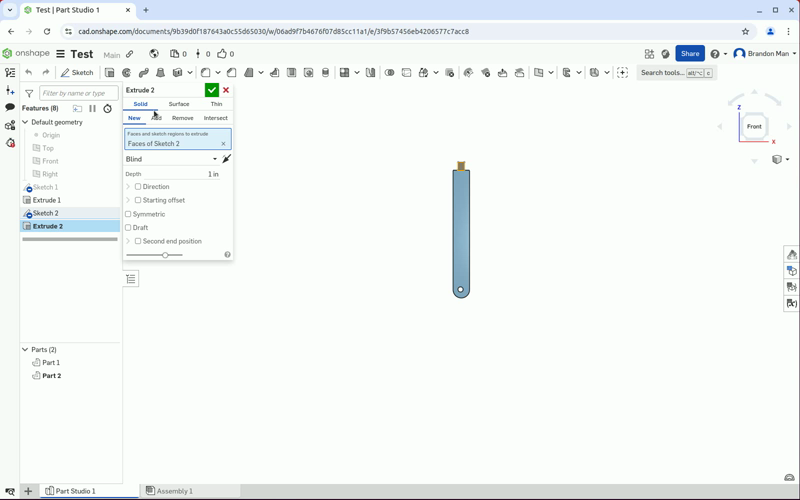
mouse_move(186, 120)
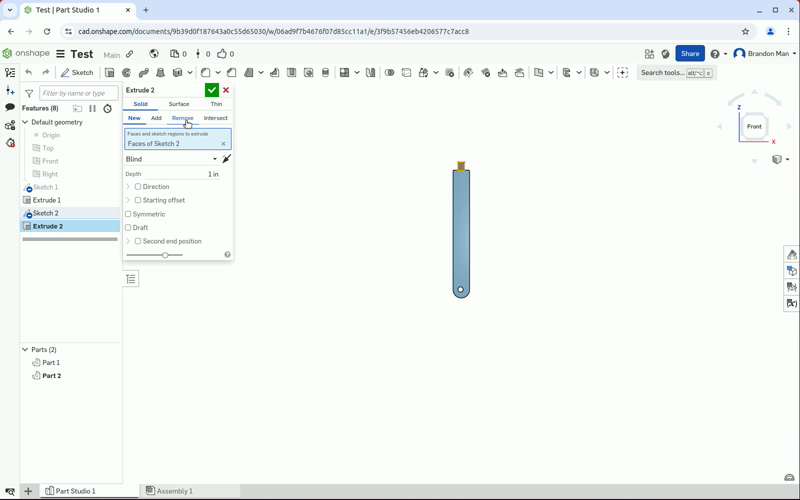
click(186, 120)
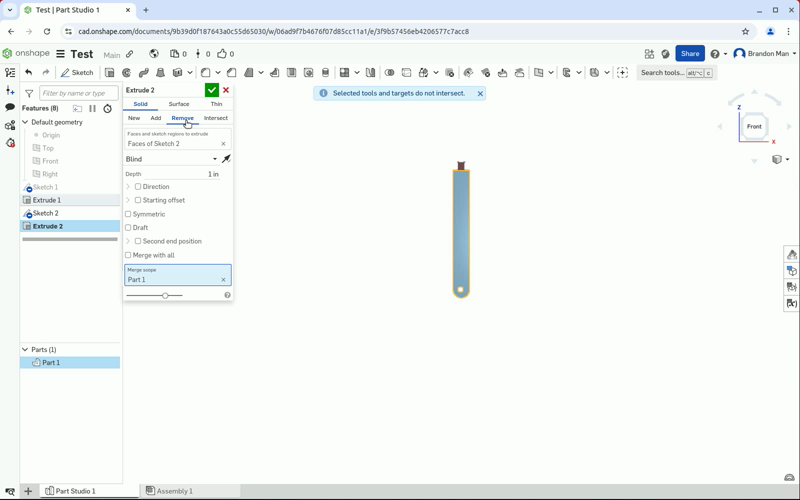
key(tab, 4)
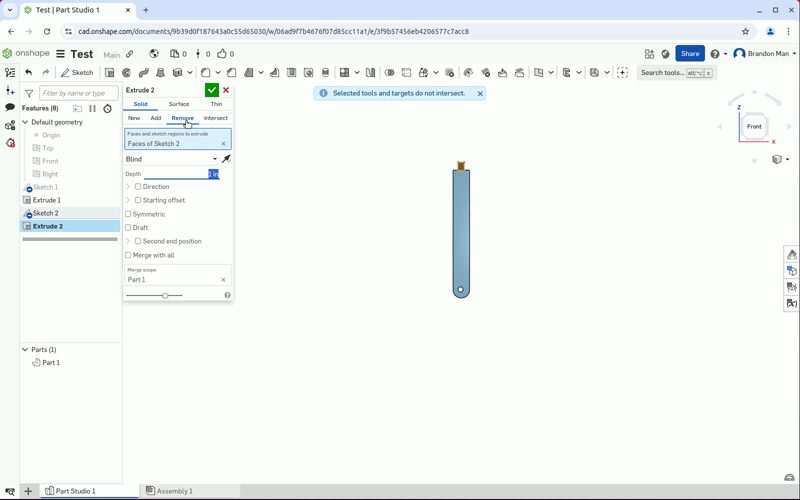
text(3.851)
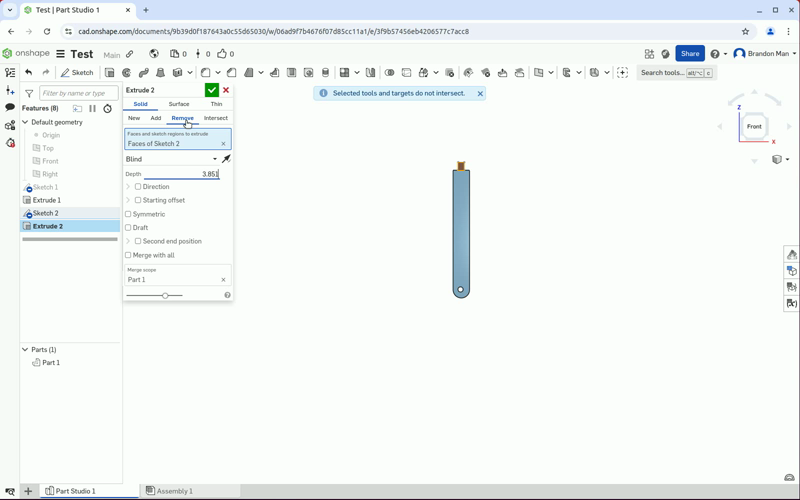
key(tab, 6)
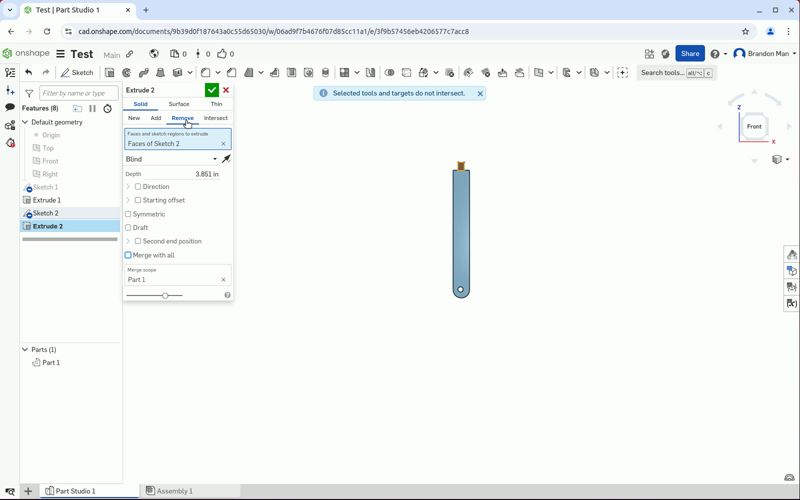
key(space)
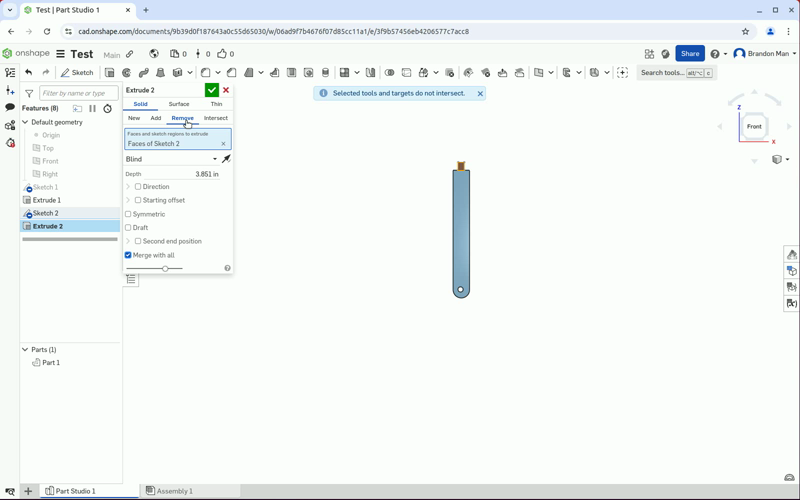
key(enter)
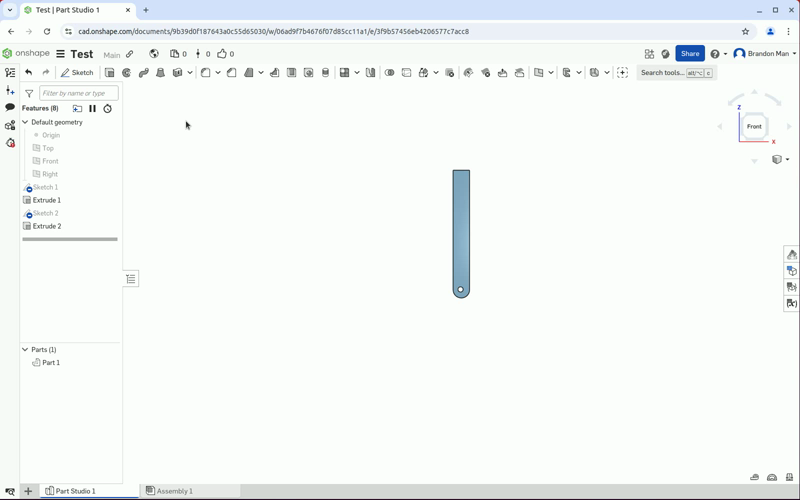
key(shift+h)
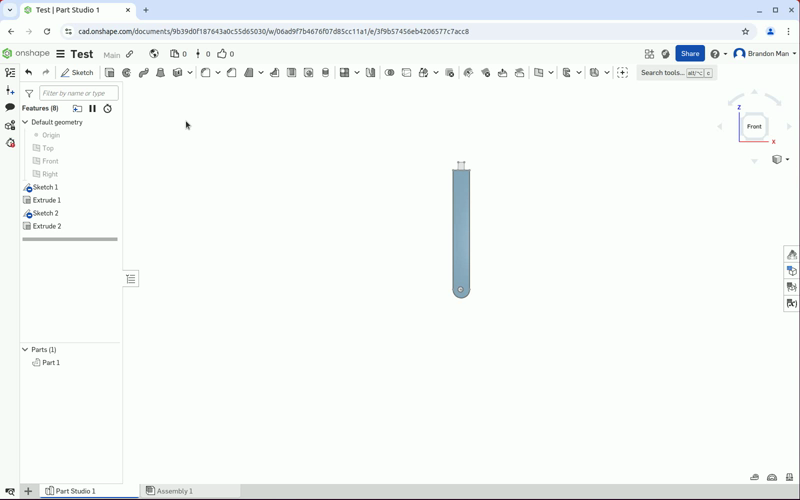
key(shift+h)
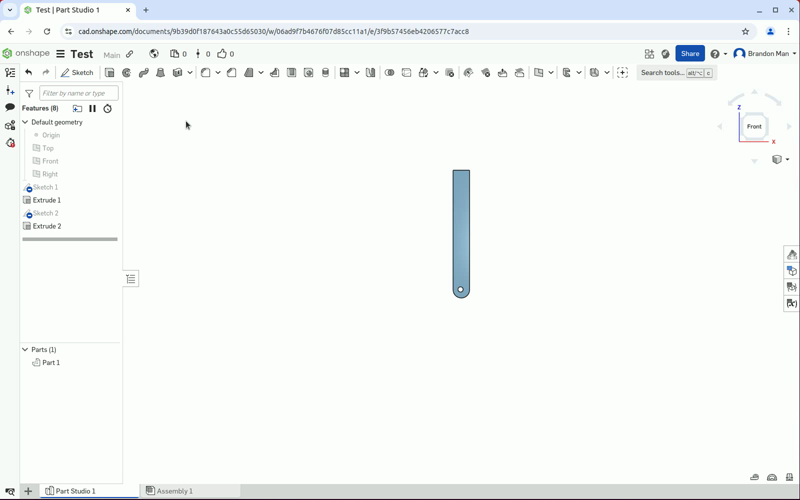
mouse_move(73, 189)
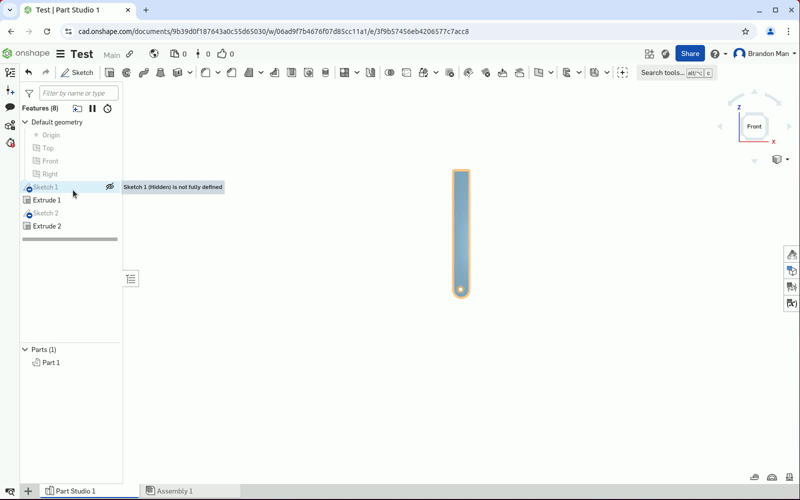
click(73, 189)
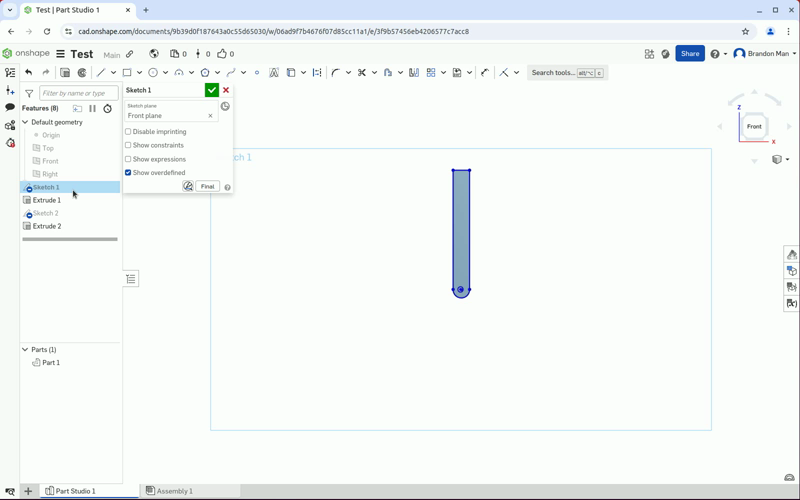
mouse_move(229, 92)
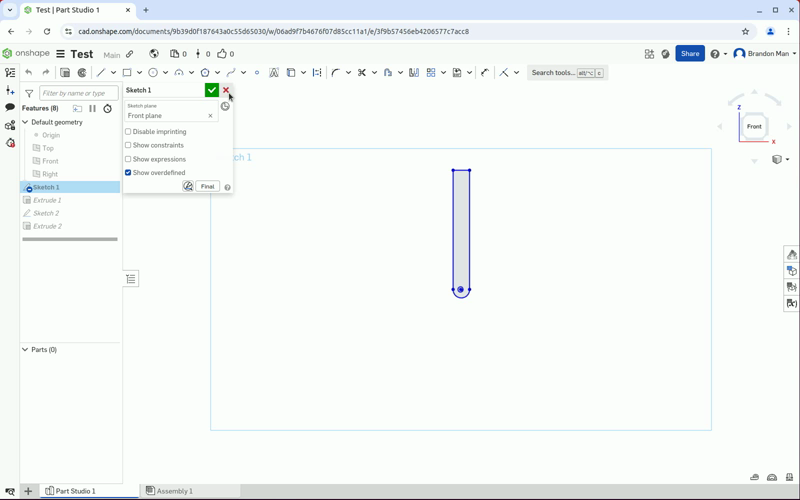
click(229, 92)
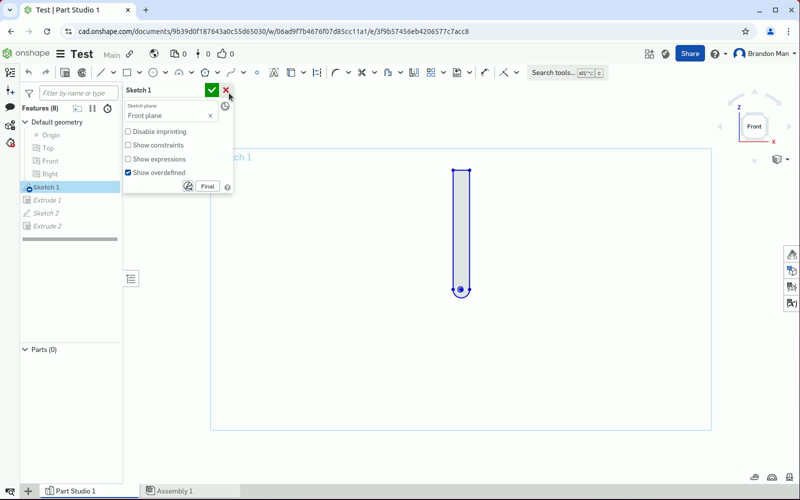
key(shift+s)
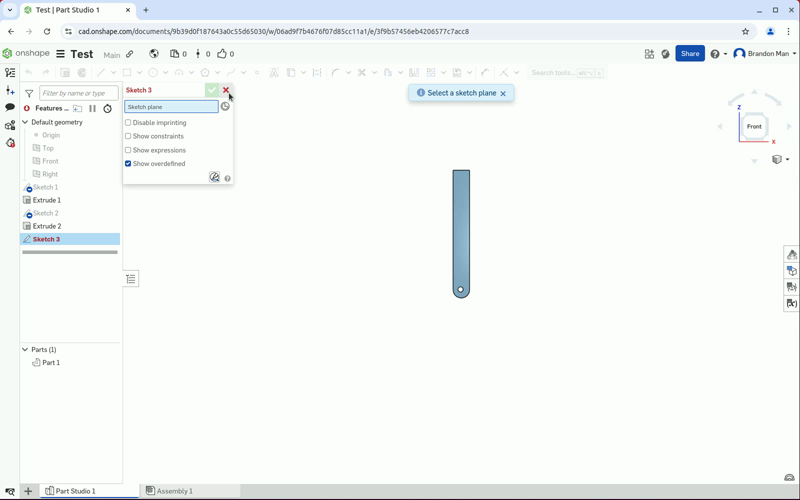
mouse_move(73, 163)
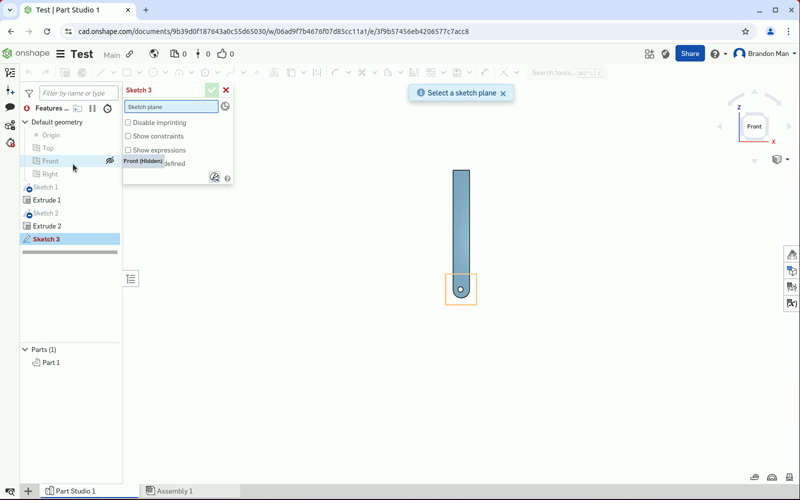
click(73, 163)
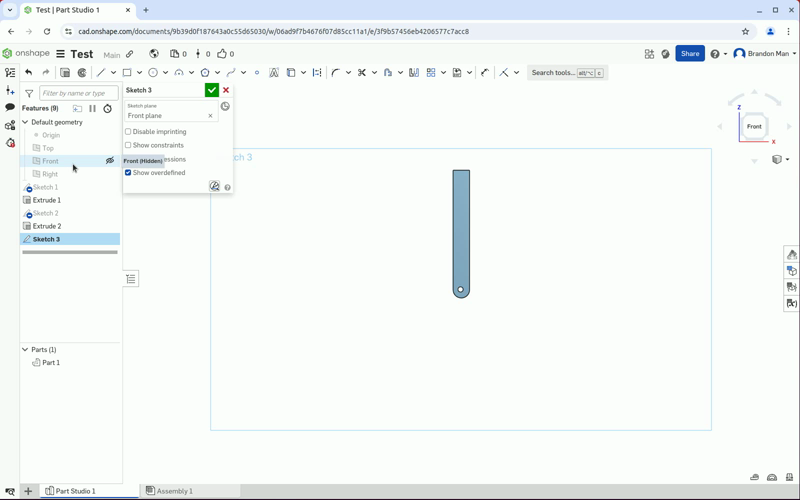
mouse_move(73, 352)
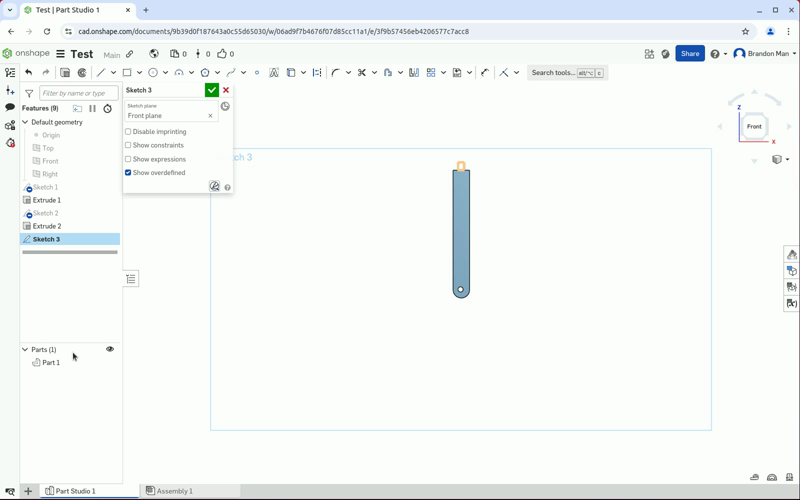
key(y)
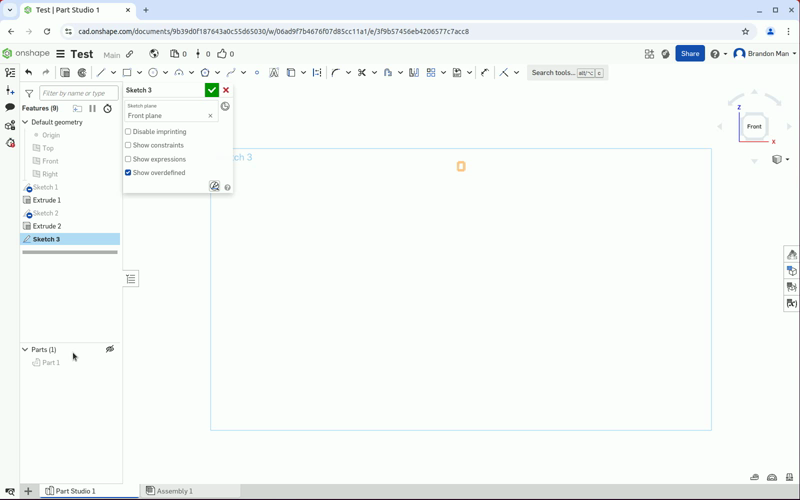
key(l)
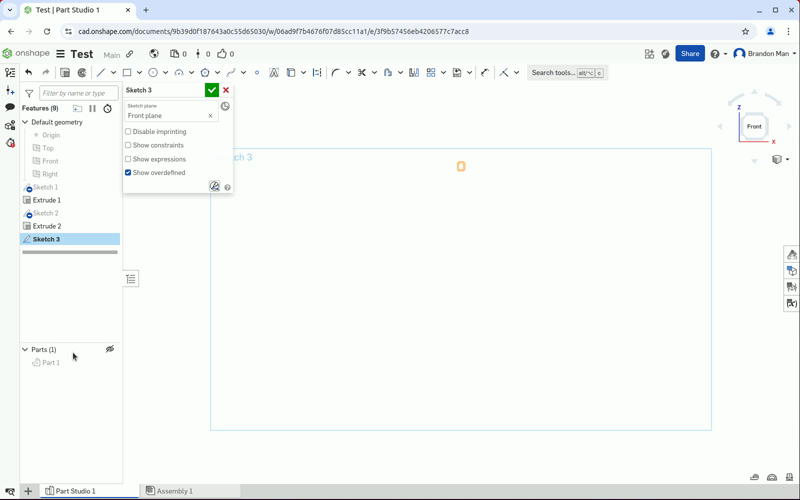
key_down(shift)
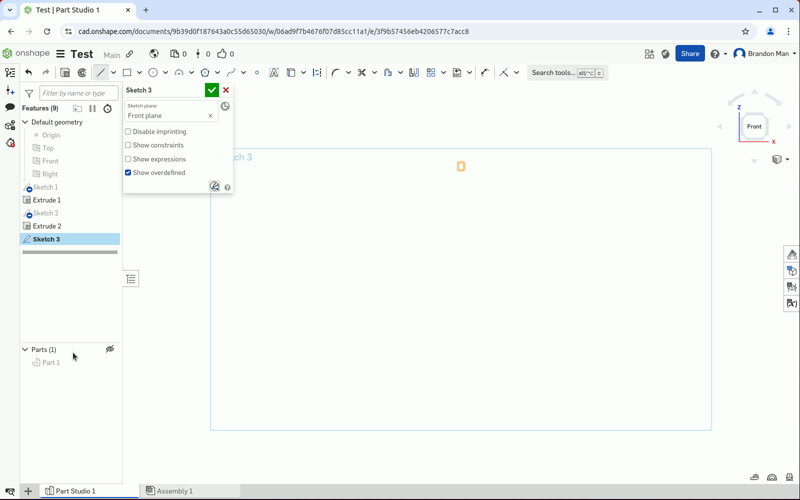
mouse_move(458, 275)
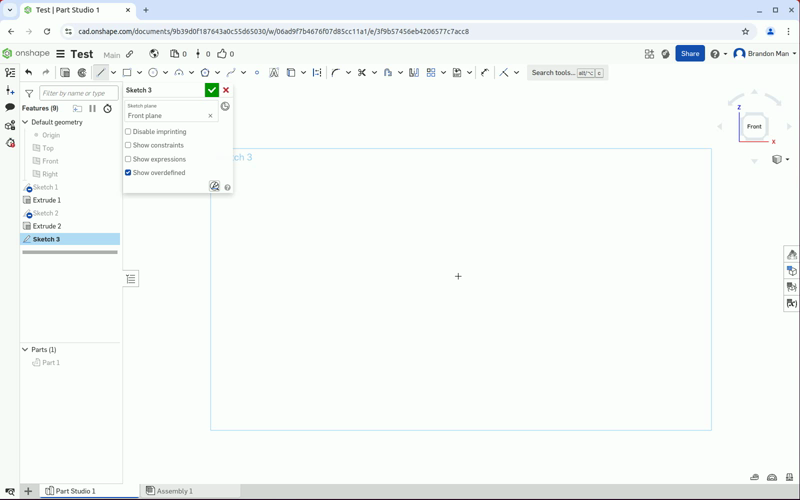
click(458, 275)
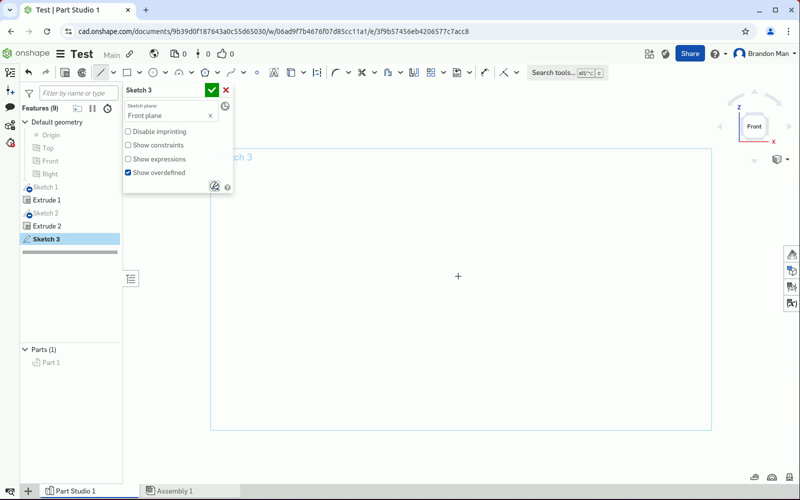
key_up(shift)
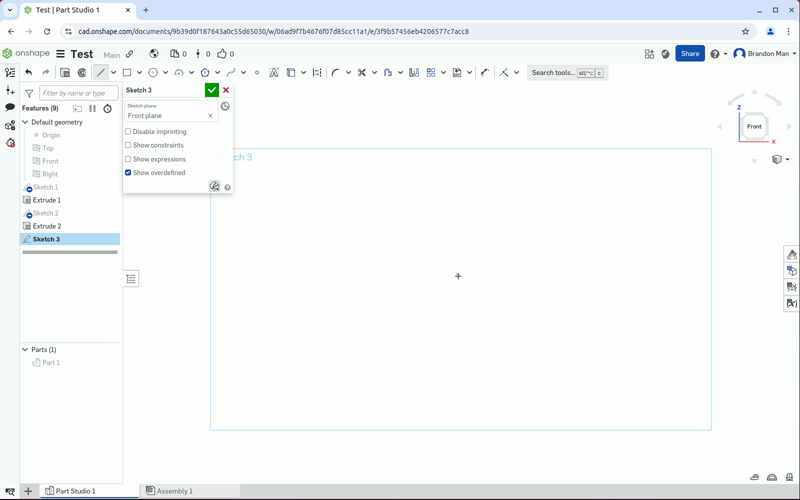
key_down(shift)
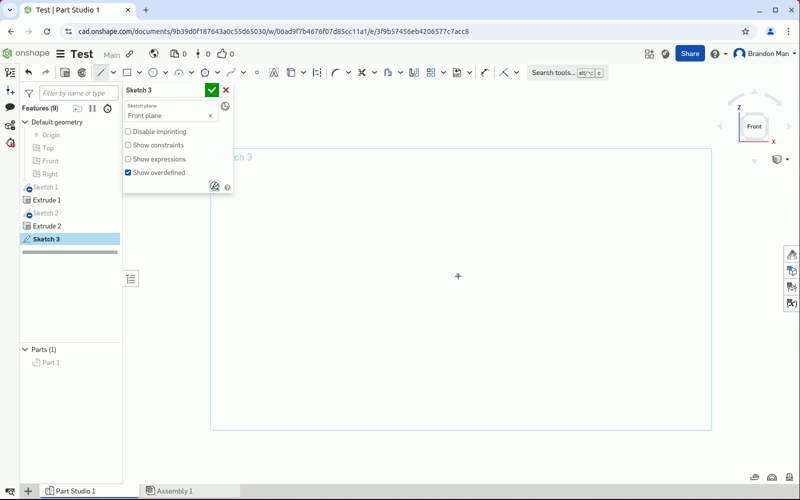
mouse_move(488, 275)
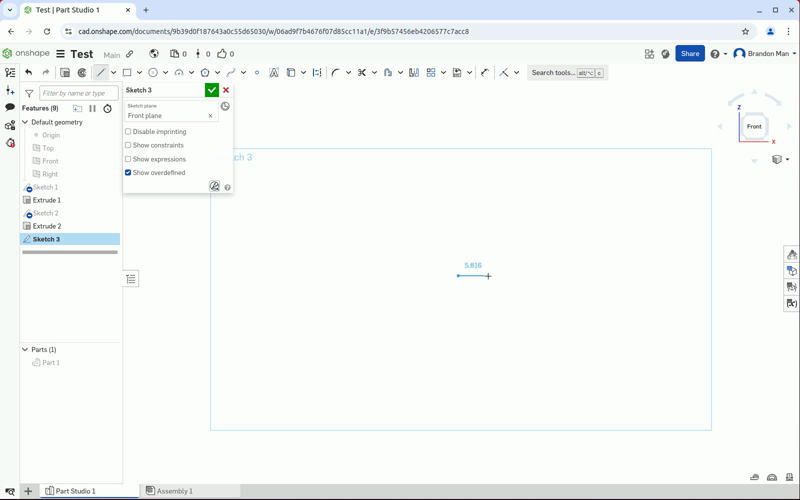
mouse_move(464, 275)
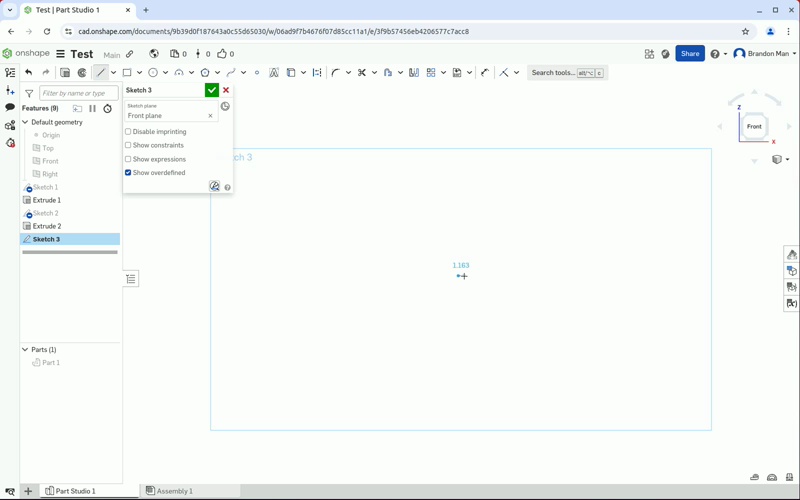
scroll(6)
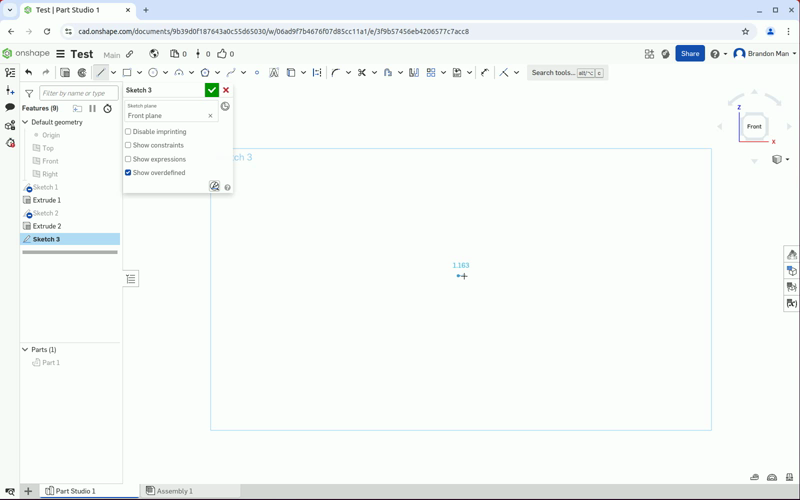
scroll(6)
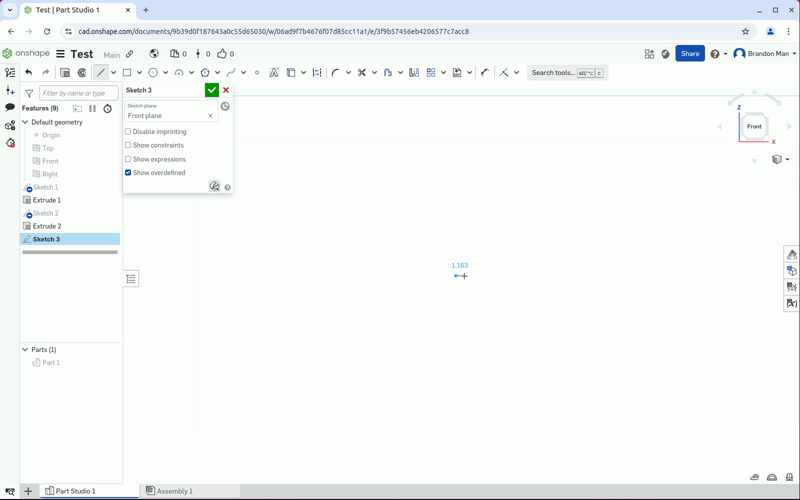
scroll(6)
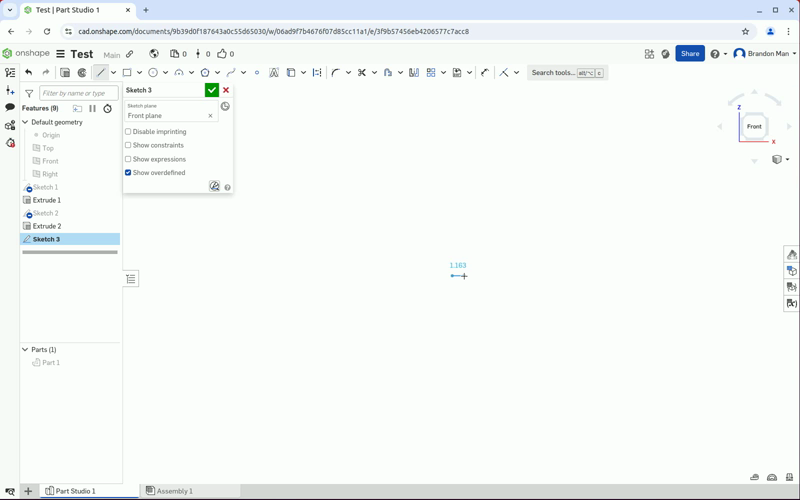
scroll(6)
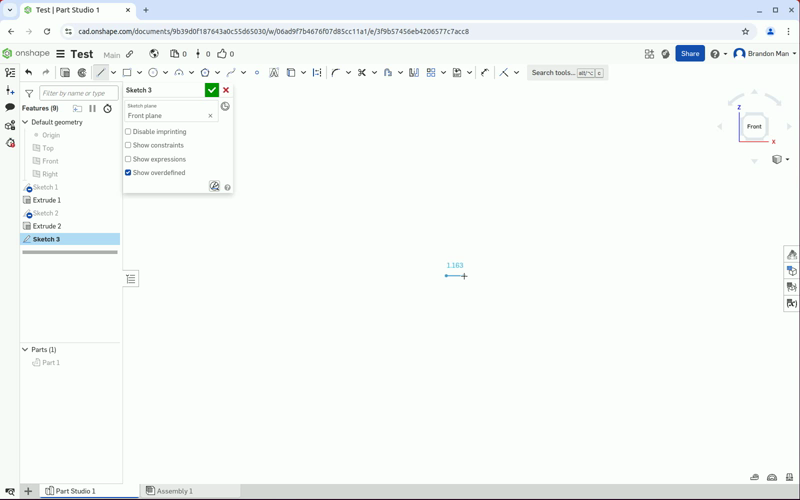
scroll(6)
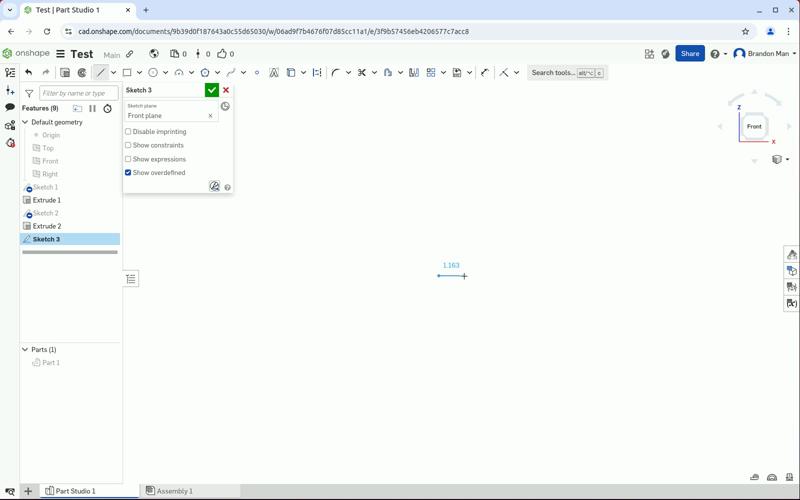
scroll(6)
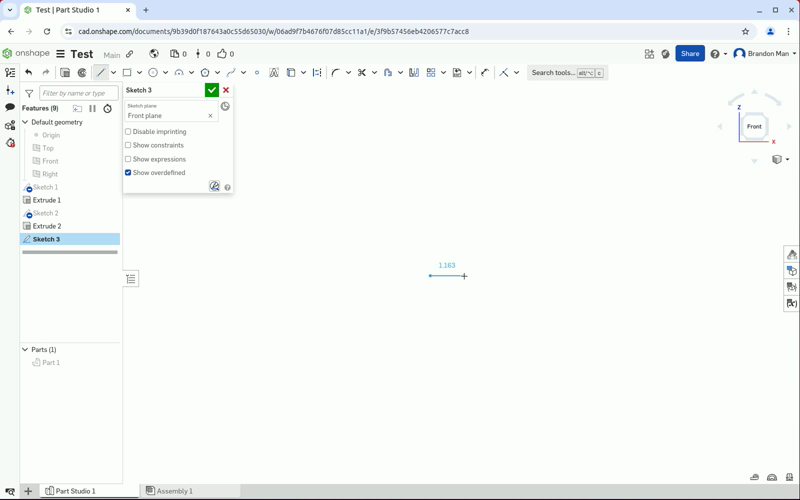
scroll(6)
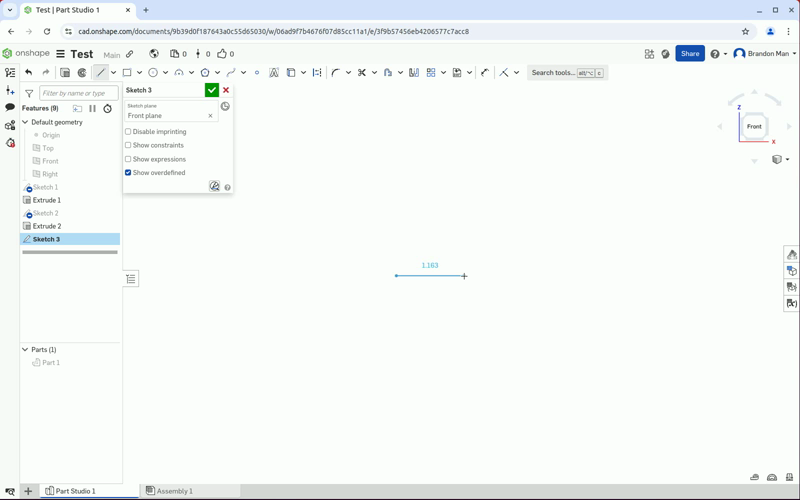
click(464, 275)
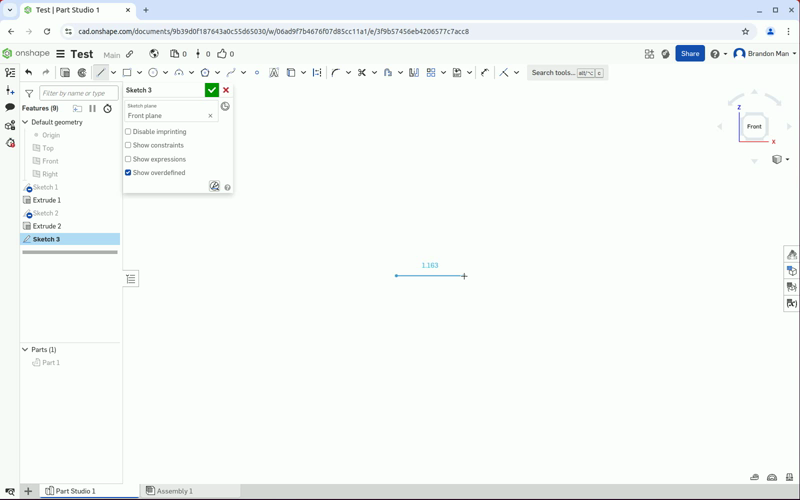
scroll(-6)
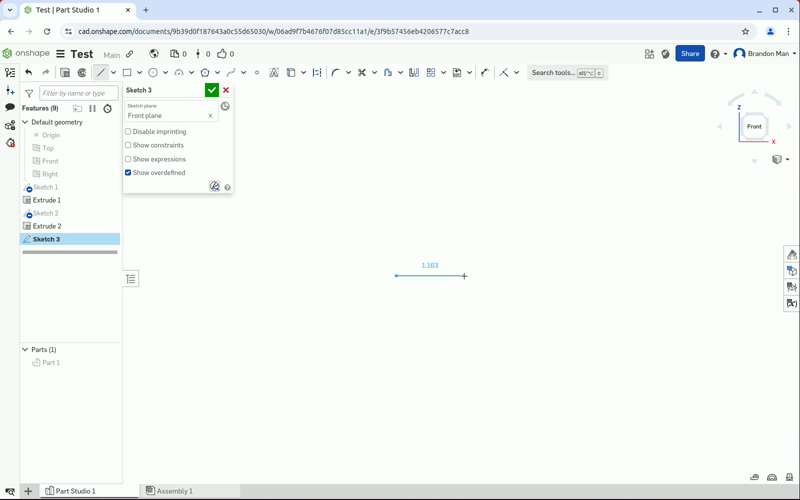
scroll(-6)
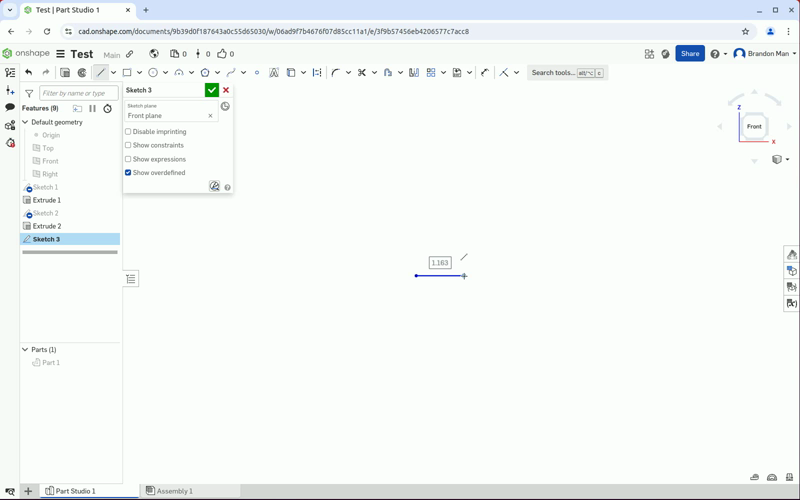
scroll(-6)
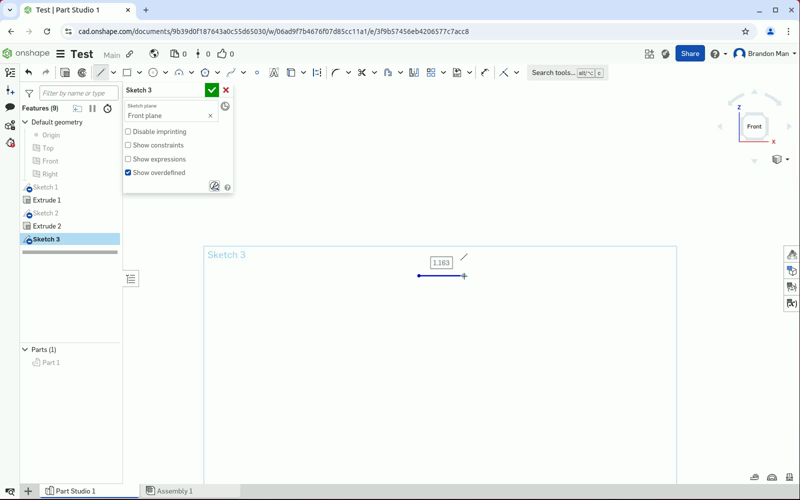
scroll(-6)
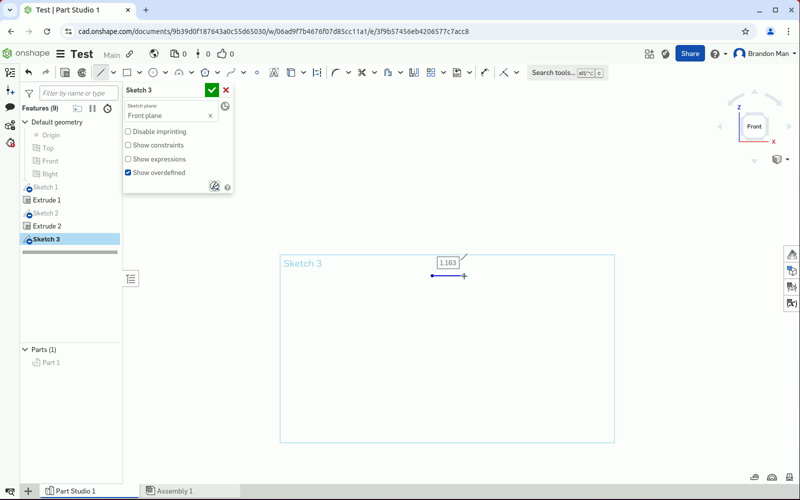
scroll(-6)
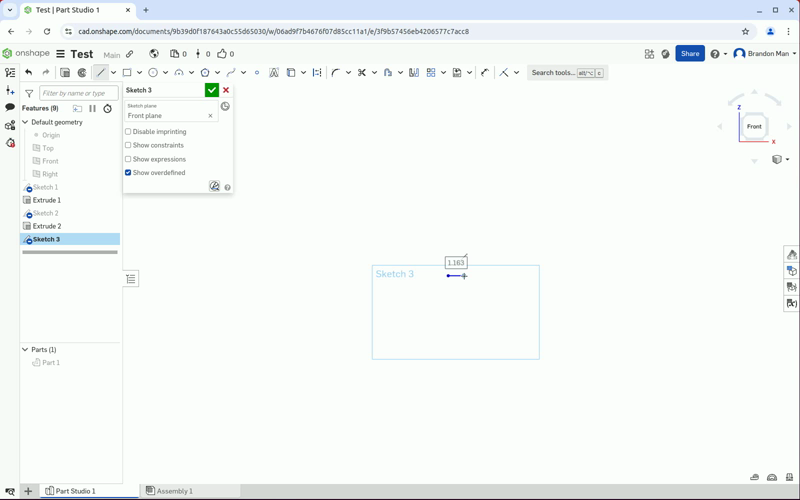
scroll(-6)
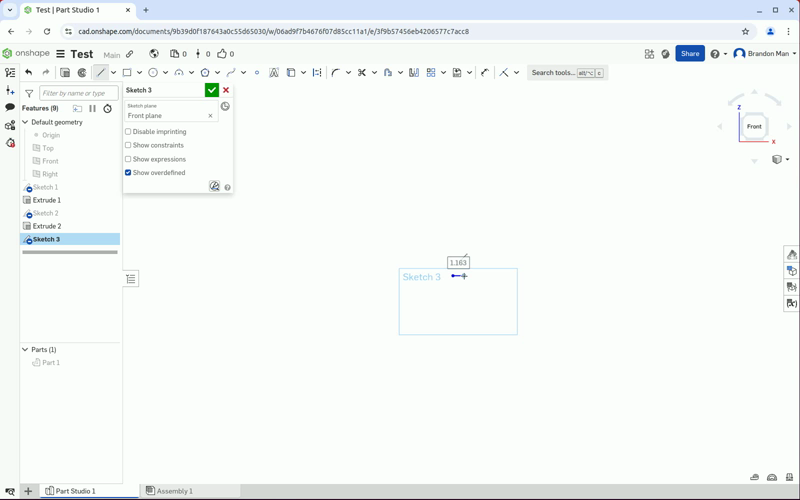
scroll(-6)
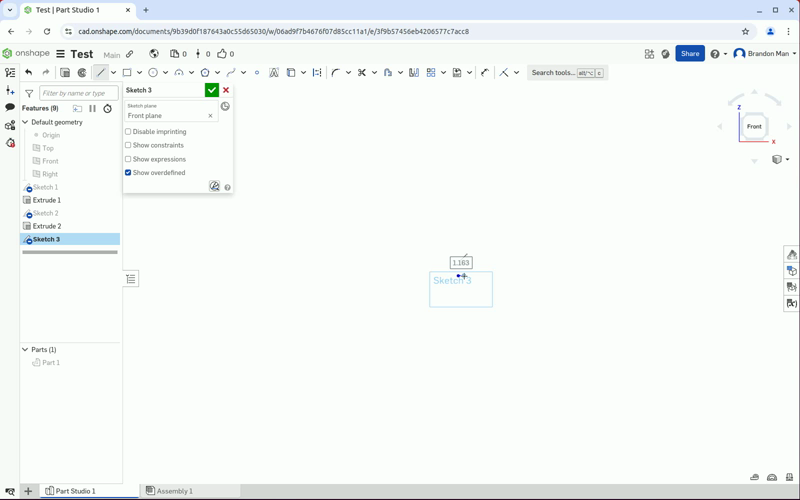
key_up(shift)
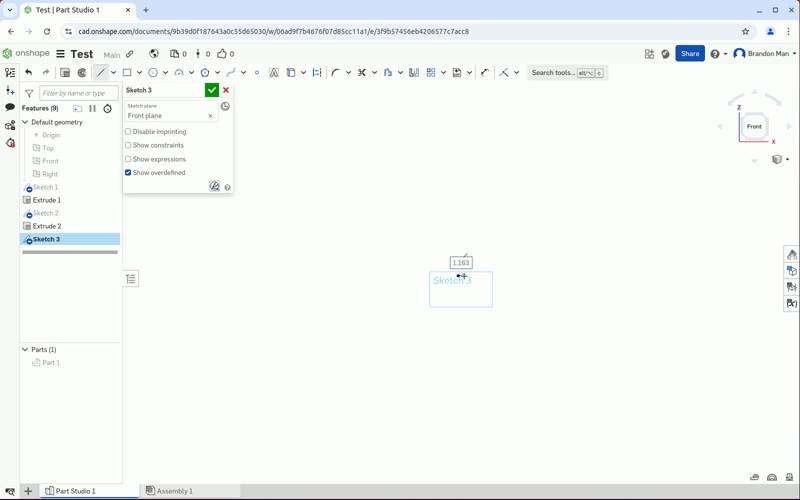
key_down(shift)
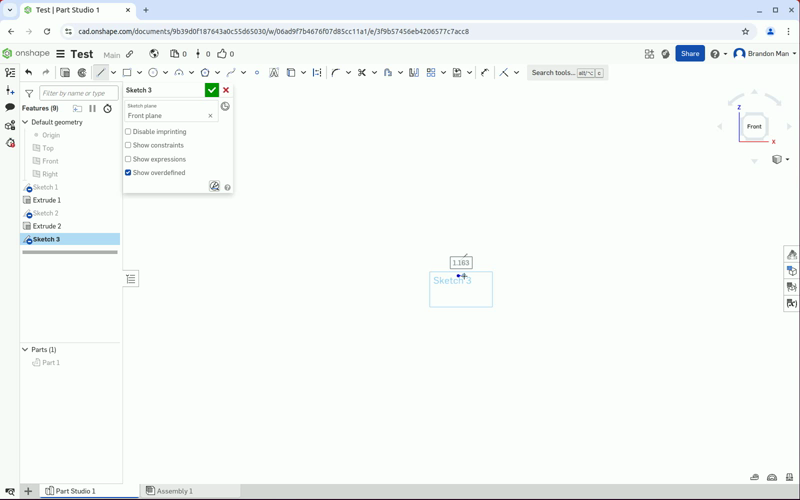
mouse_move(464, 170)
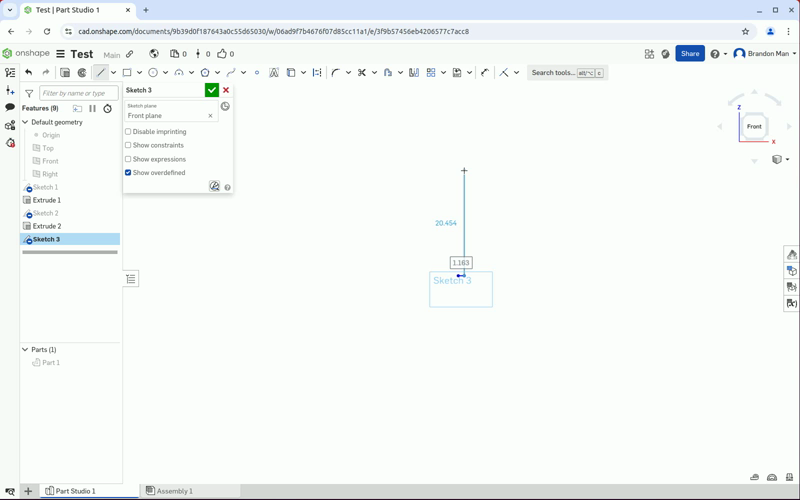
click(464, 170)
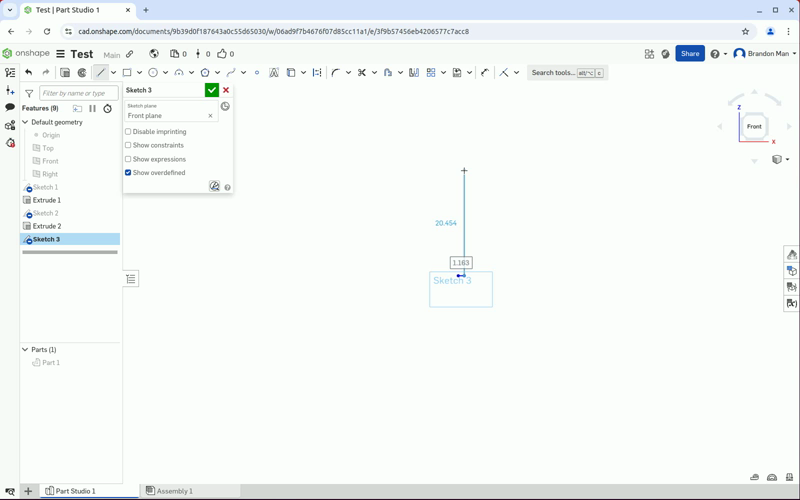
key_up(shift)
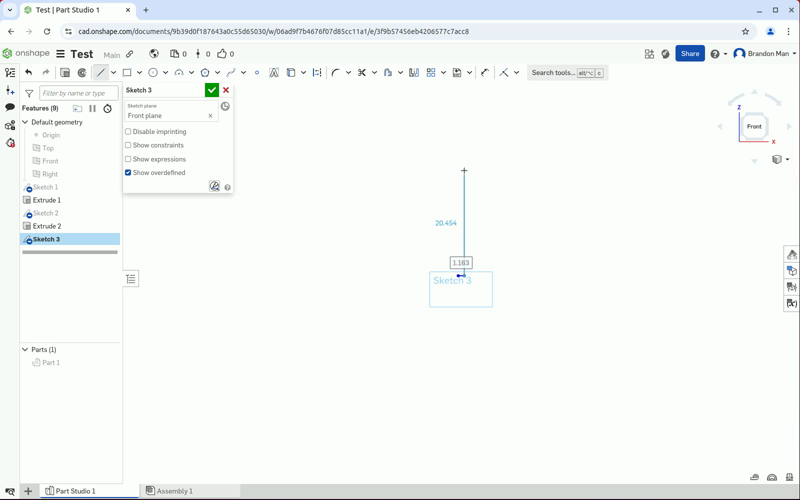
key_down(shift)
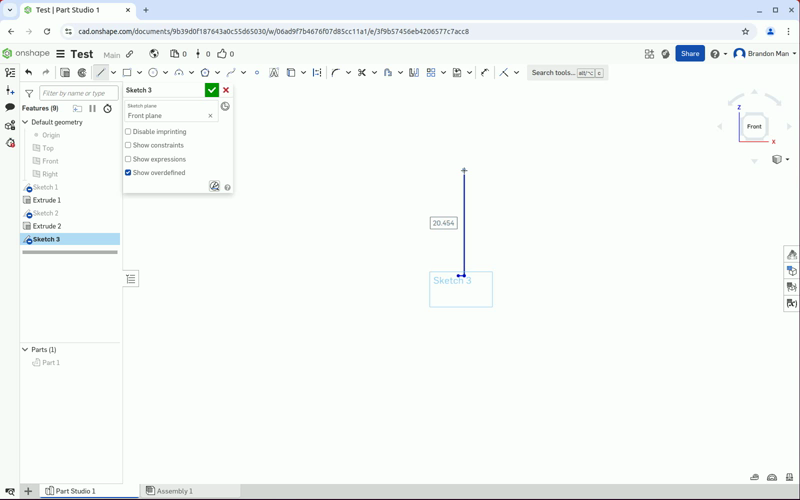
mouse_move(494, 170)
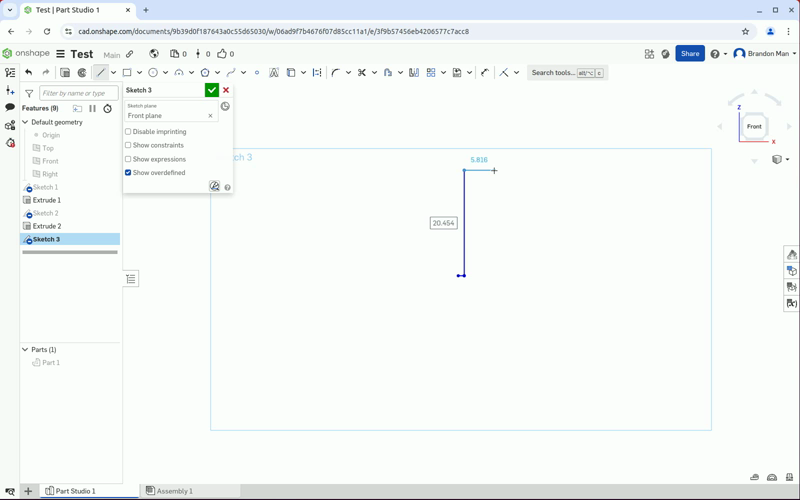
mouse_move(458, 170)
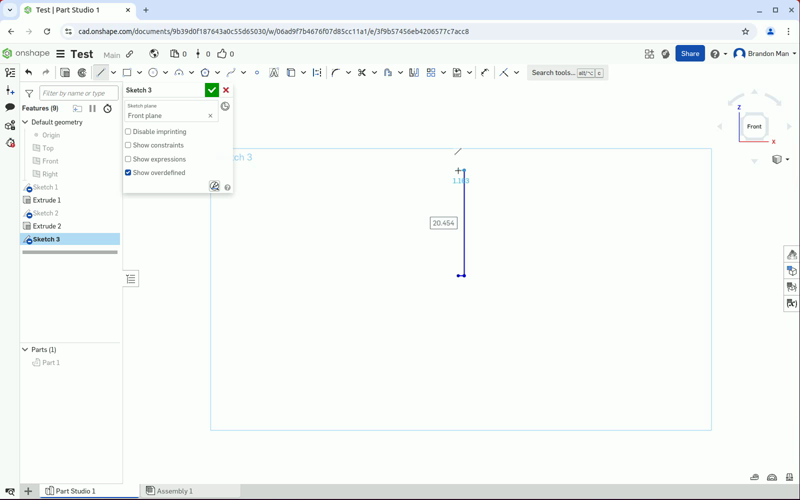
scroll(6)
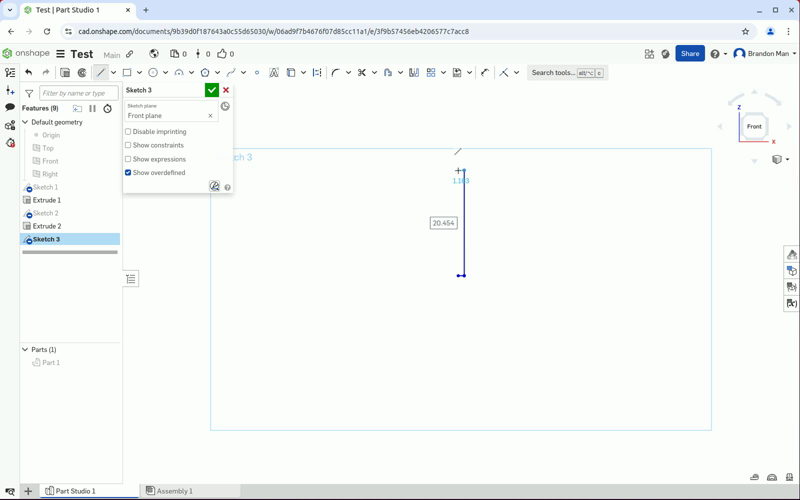
scroll(6)
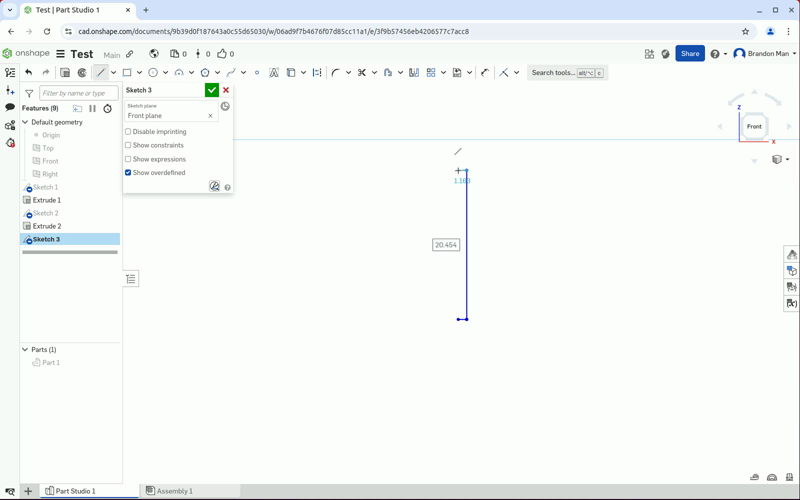
scroll(6)
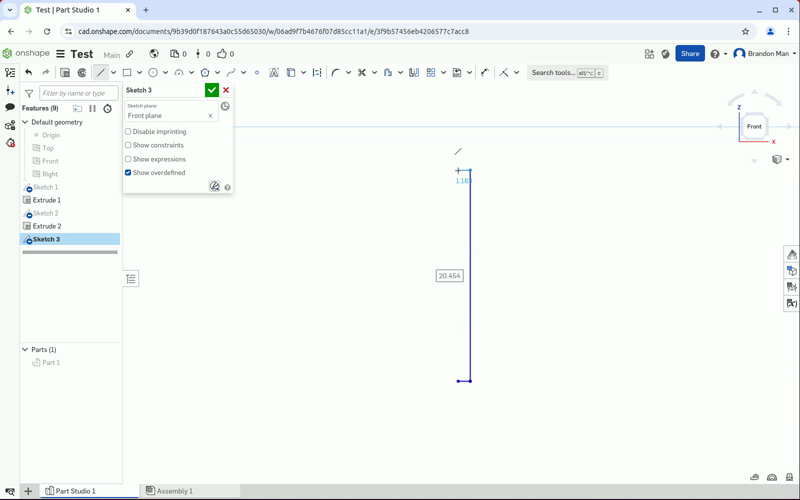
scroll(6)
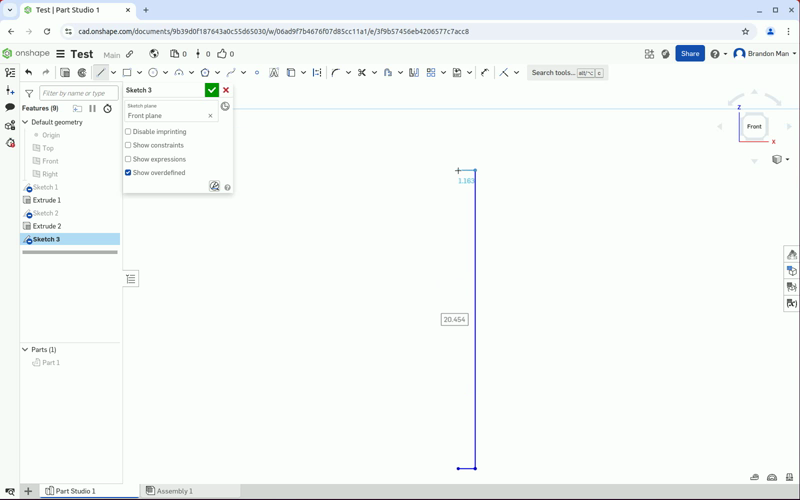
scroll(6)
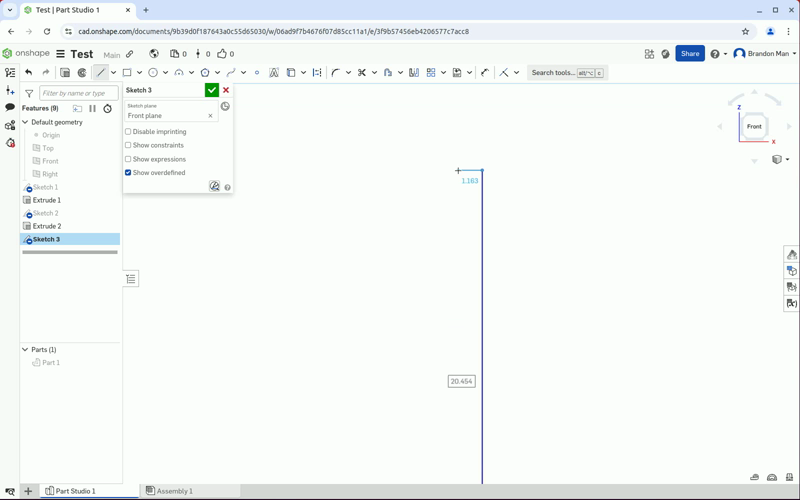
scroll(6)
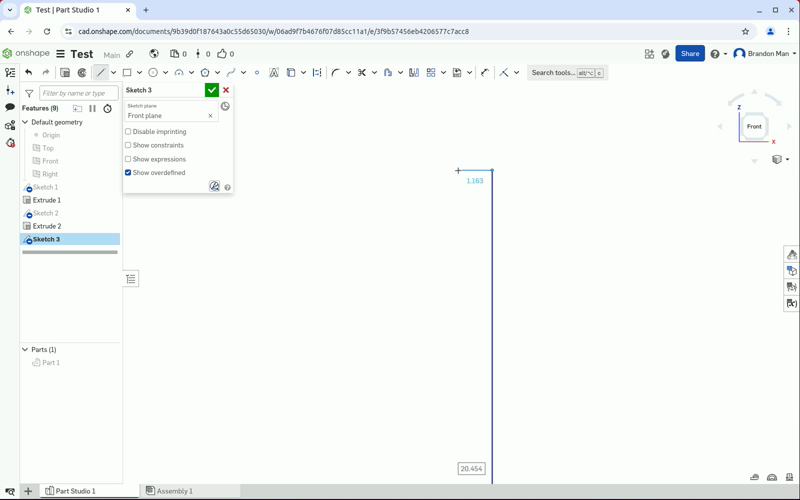
scroll(6)
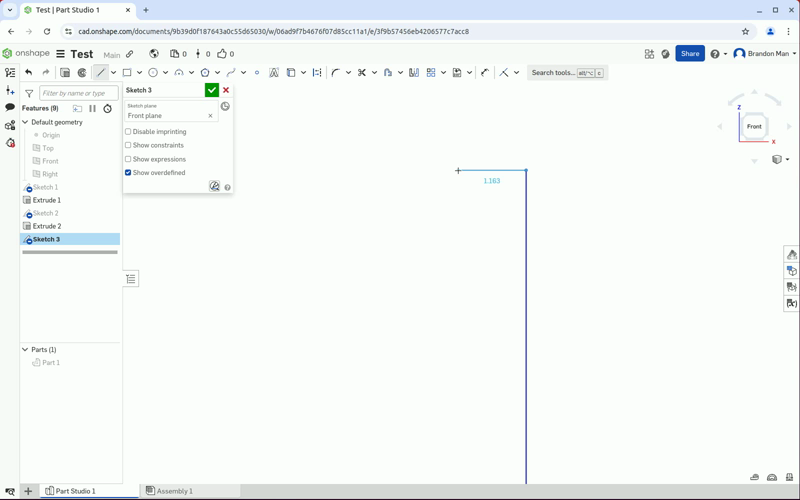
click(458, 170)
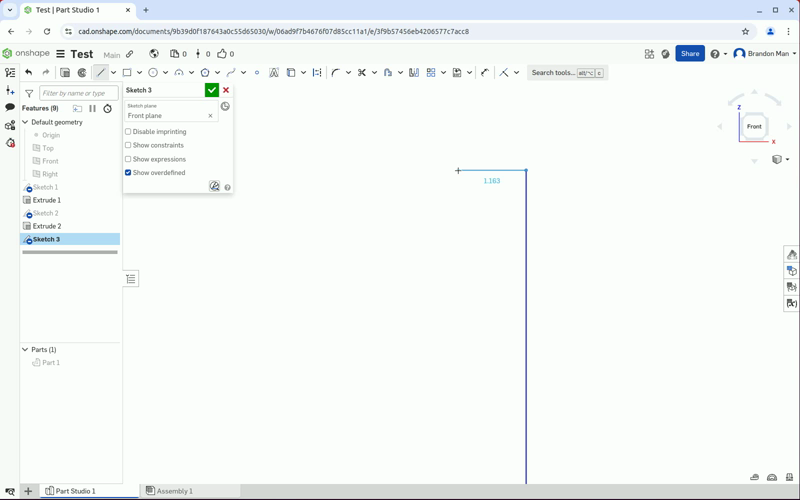
scroll(-6)
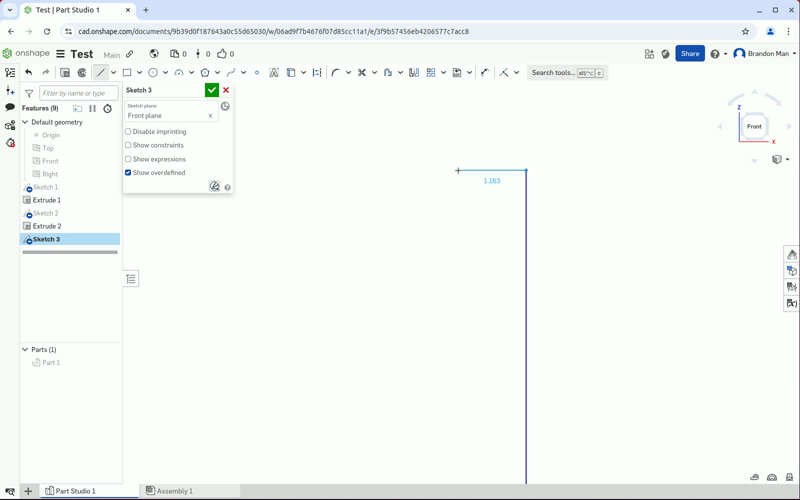
scroll(-6)
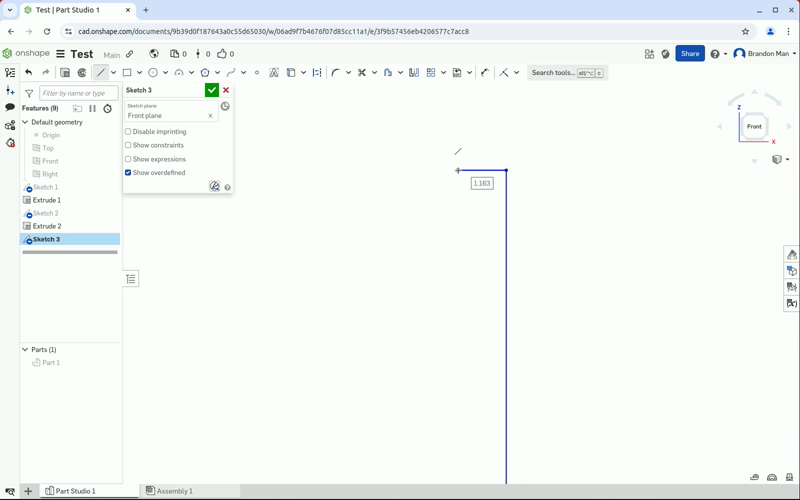
scroll(-6)
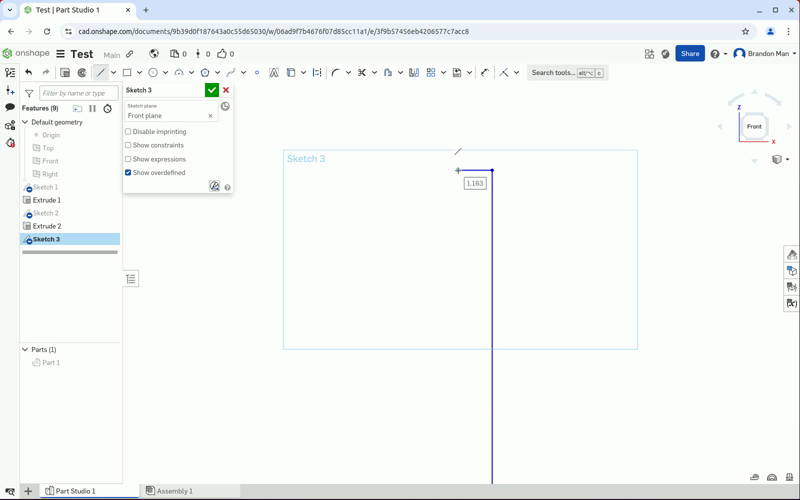
scroll(-6)
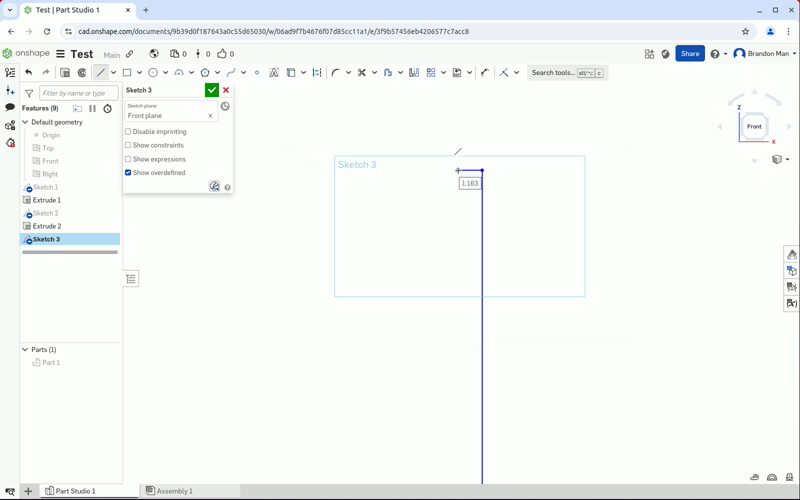
scroll(-6)
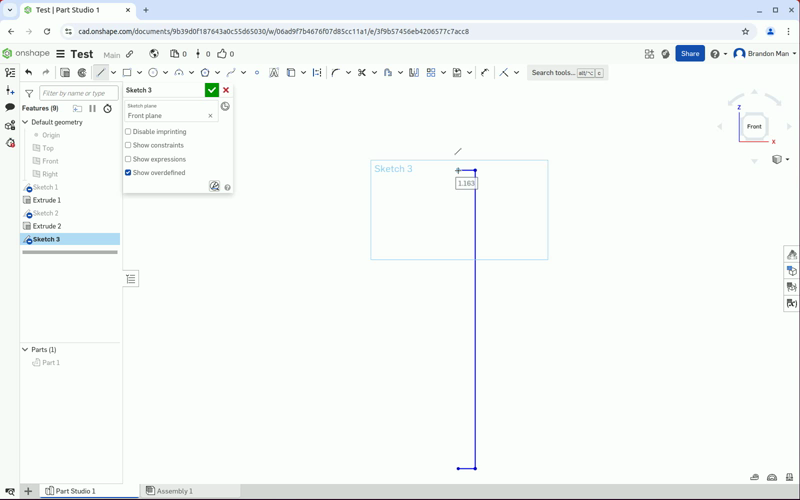
scroll(-6)
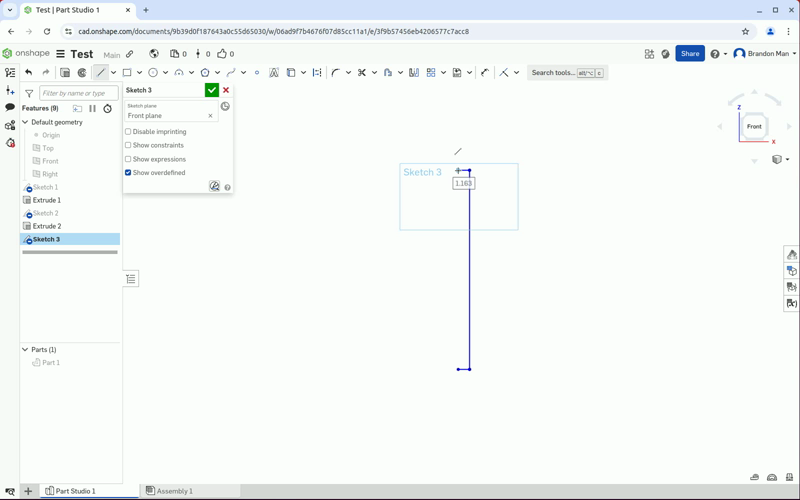
scroll(-6)
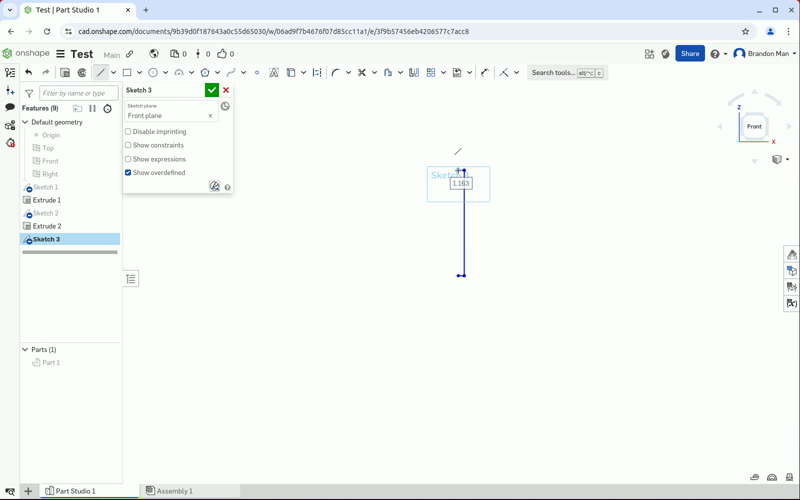
key_up(shift)
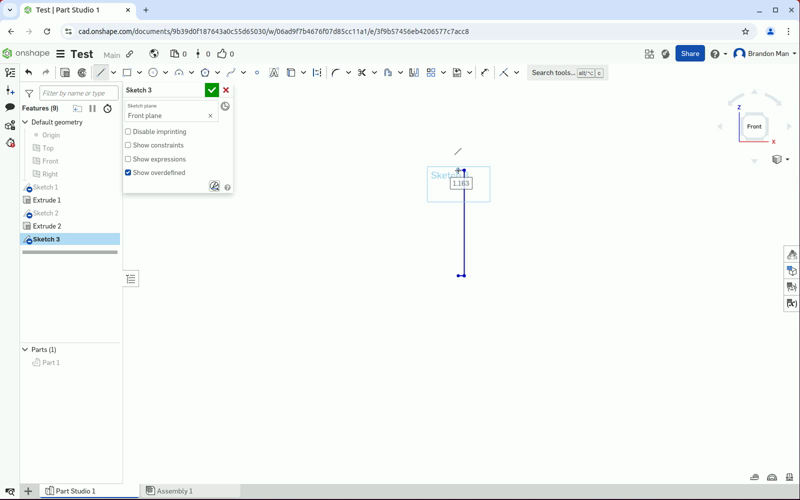
key_down(shift)
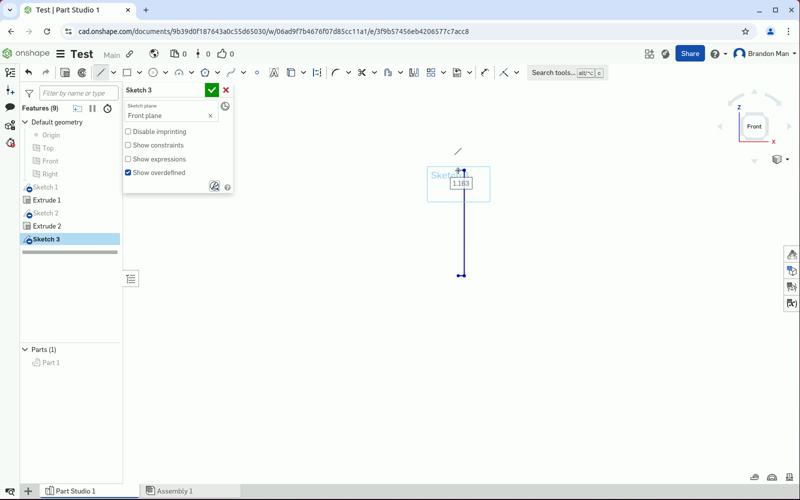
mouse_move(458, 275)
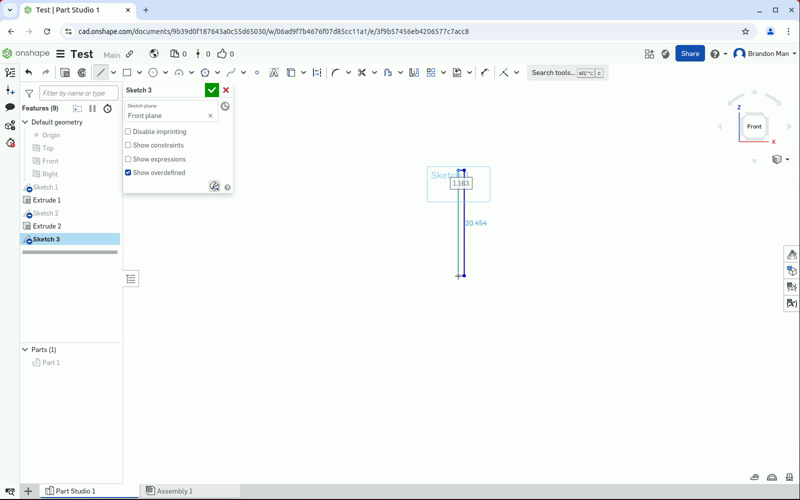
key_up(shift)
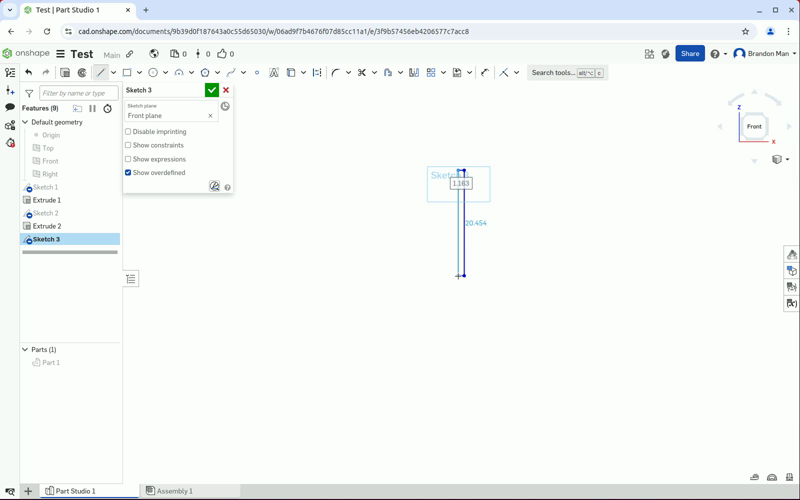
click(458, 275)
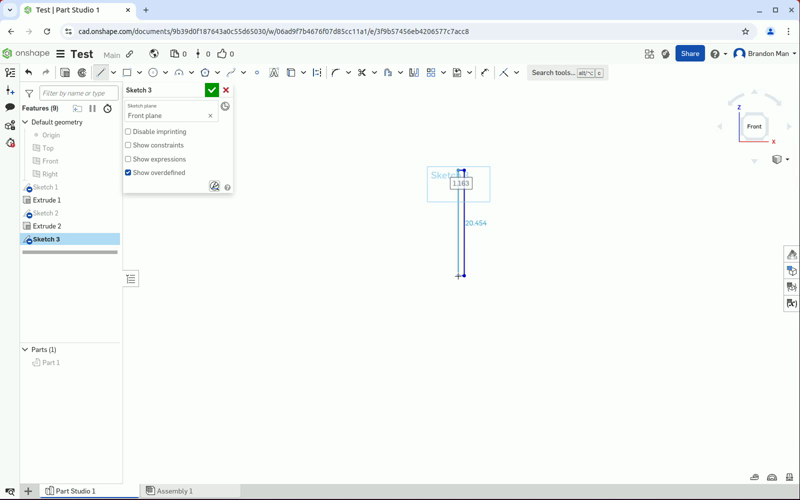
key(esc)
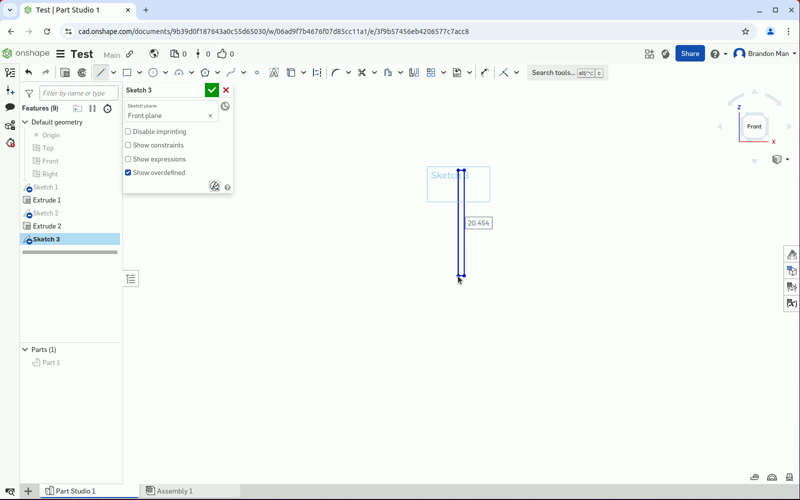
mouse_move(462, 226)
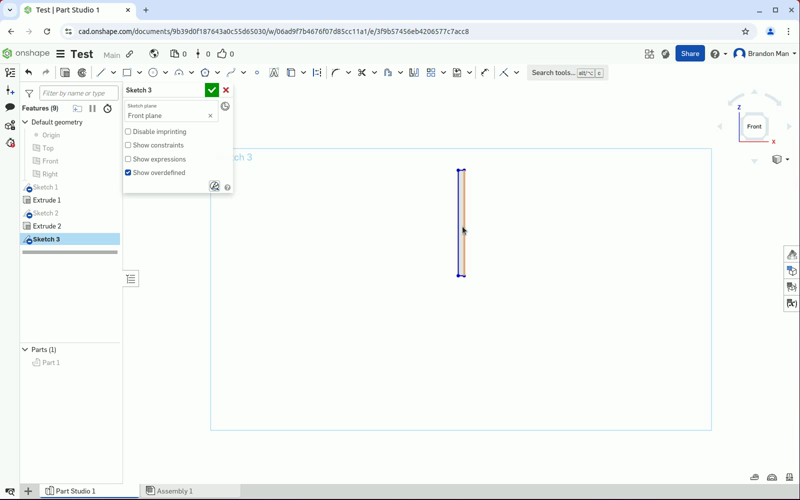
scroll(6)
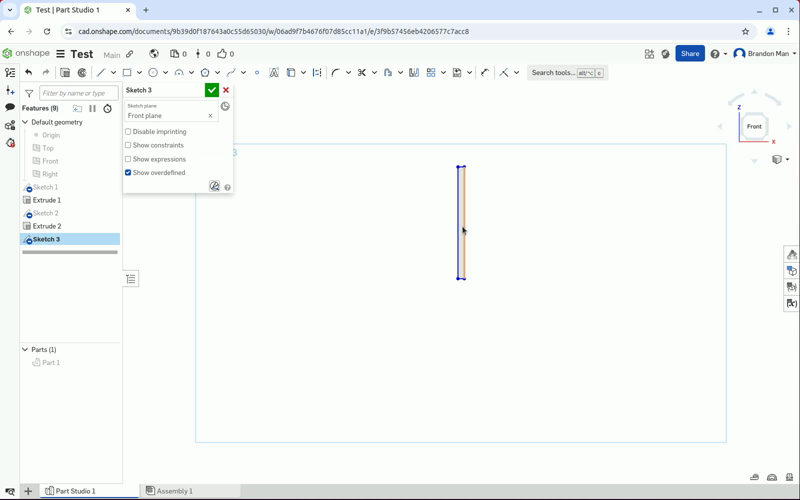
scroll(6)
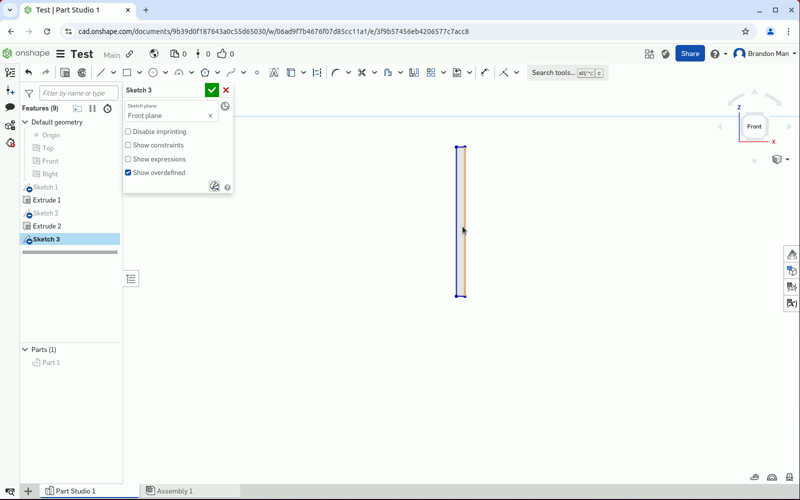
scroll(6)
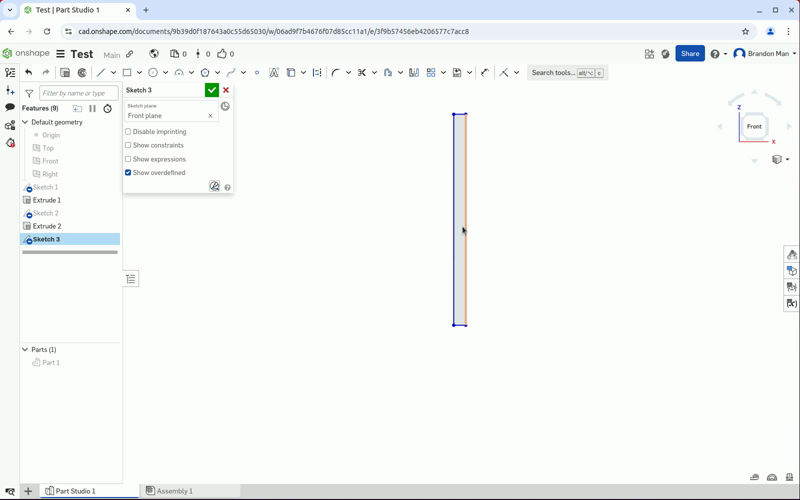
scroll(6)
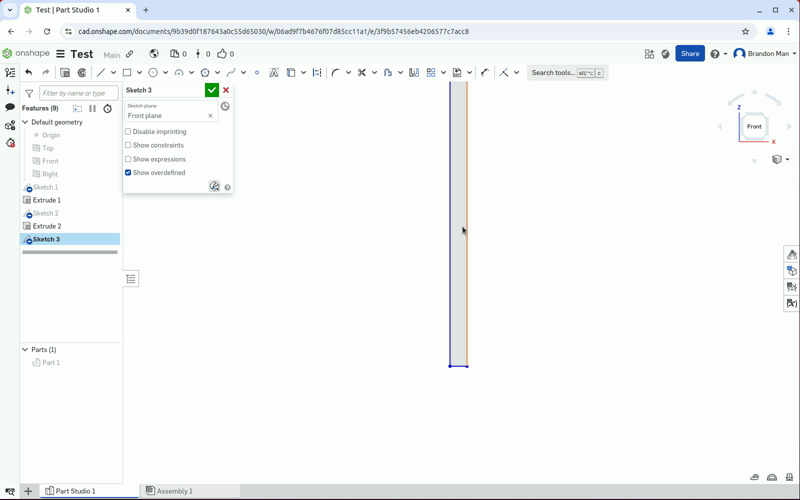
scroll(6)
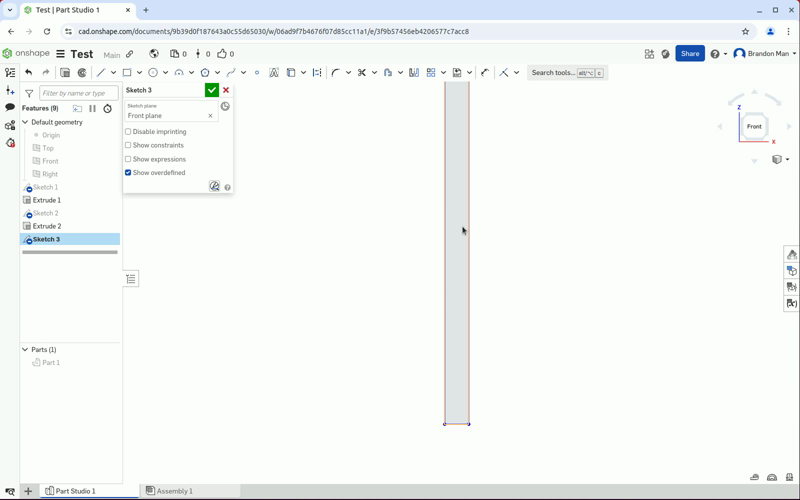
scroll(6)
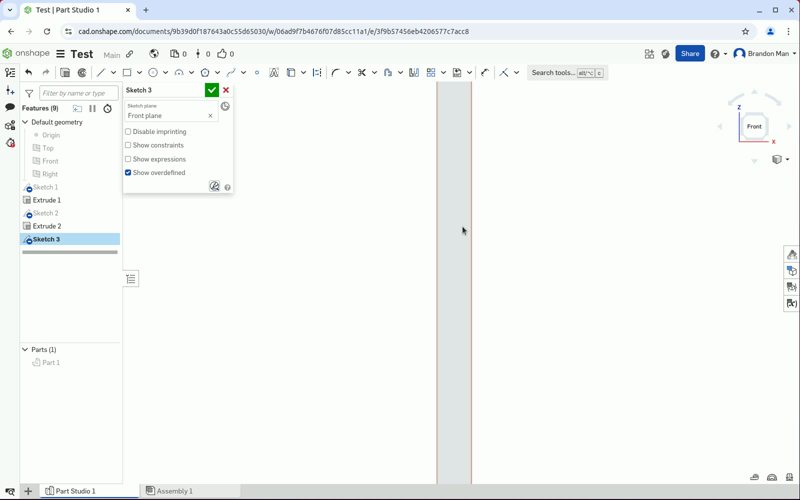
scroll(6)
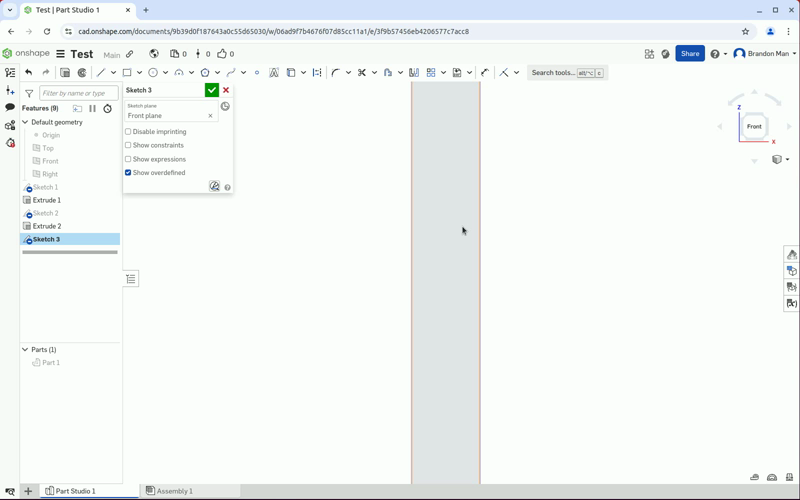
click(462, 226)
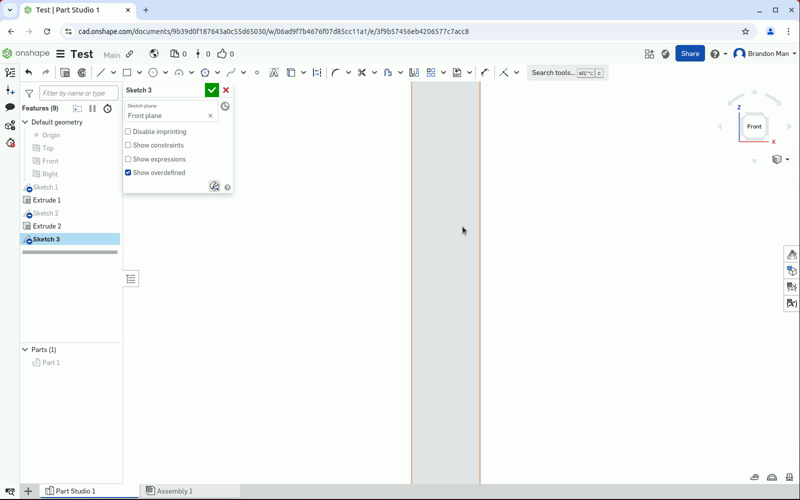
scroll(-6)
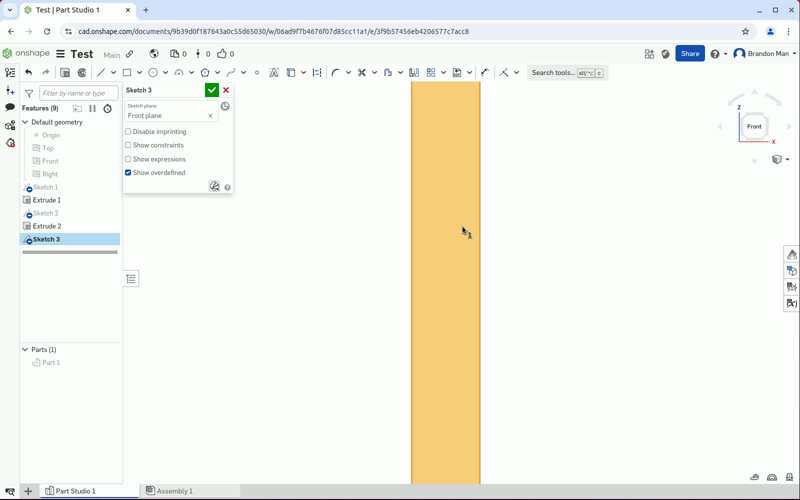
scroll(-6)
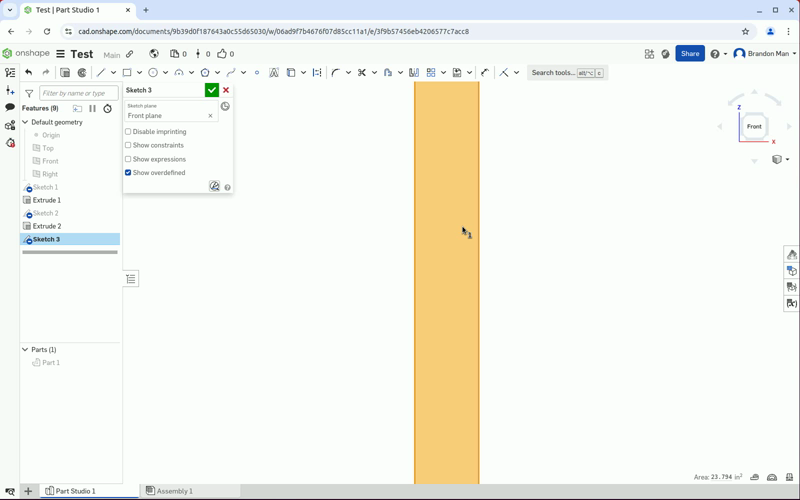
scroll(-6)
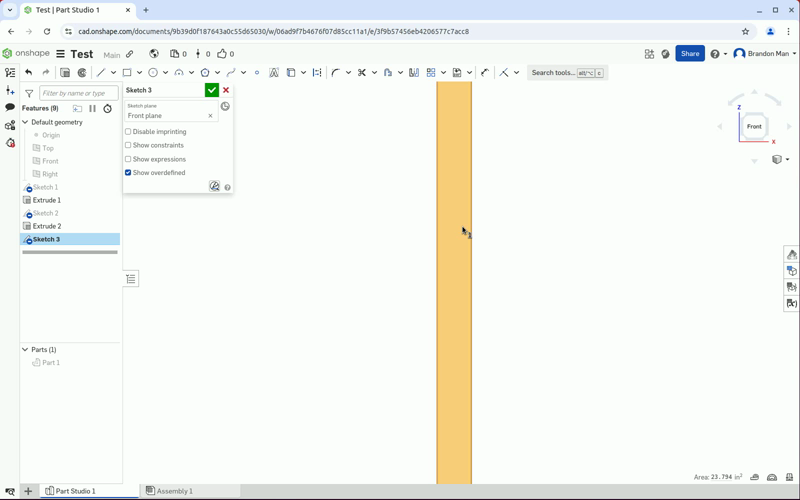
scroll(-6)
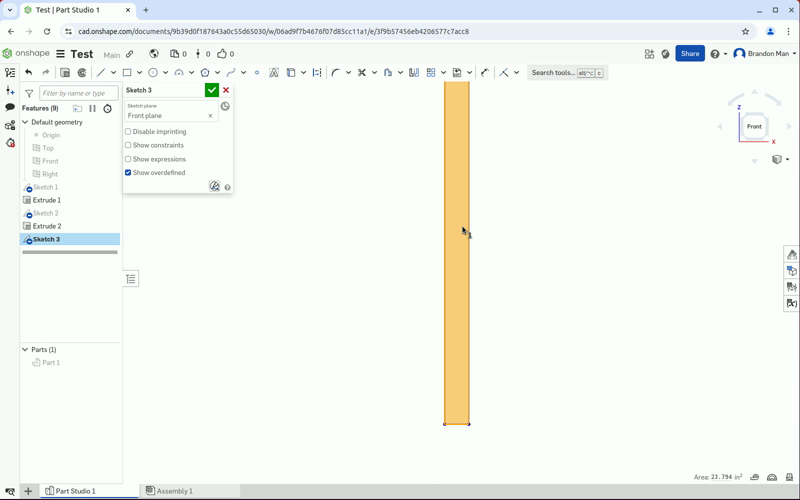
scroll(-6)
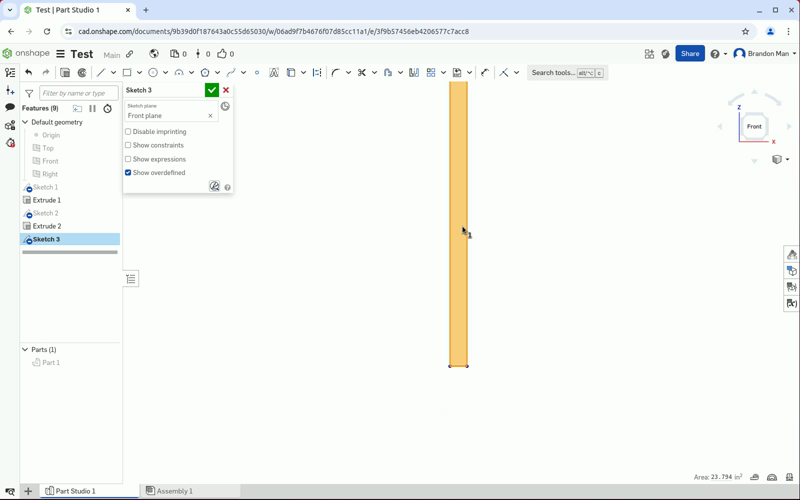
scroll(-6)
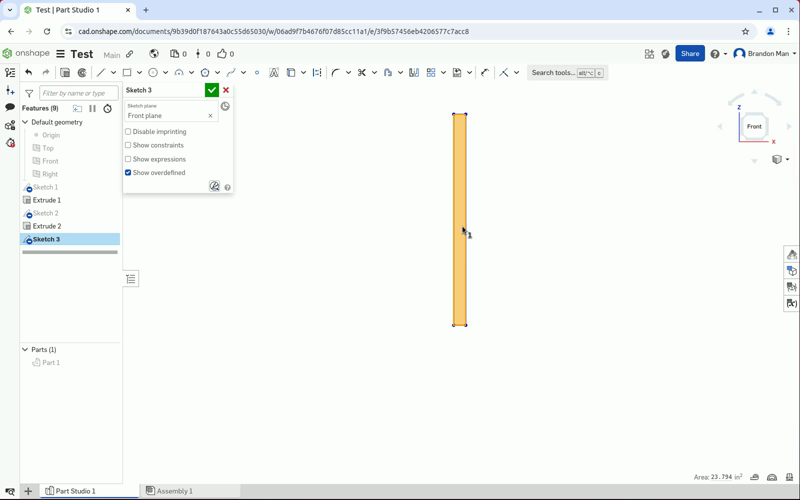
scroll(-6)
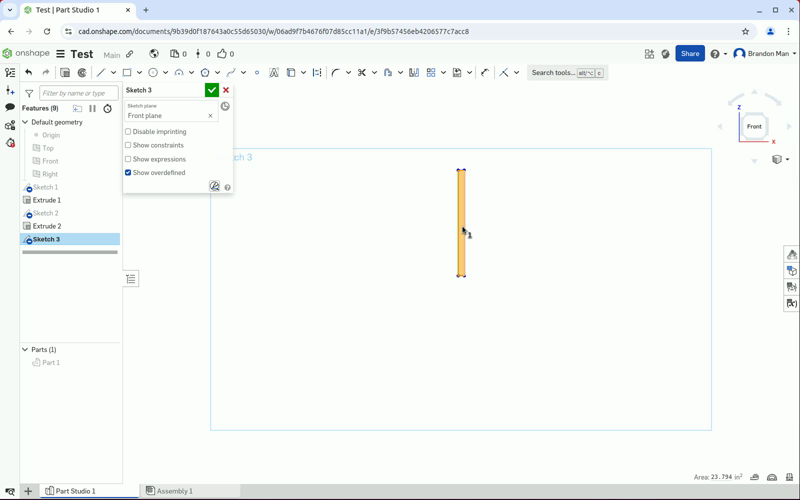
mouse_move(73, 352)
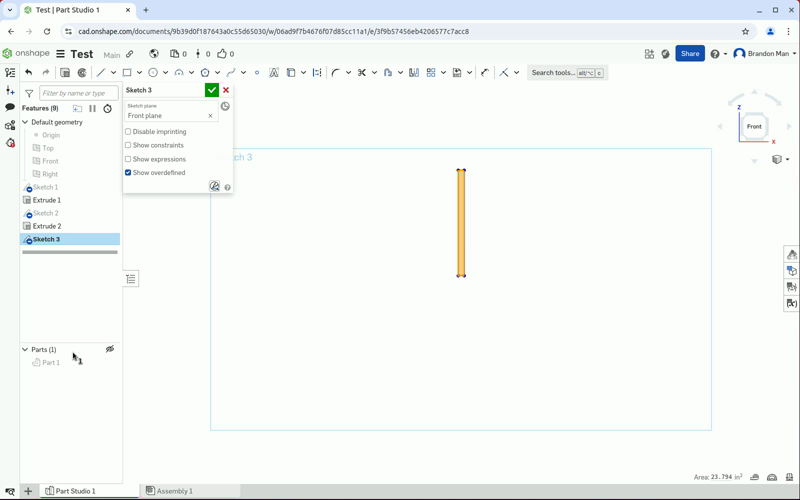
key(shift+y)
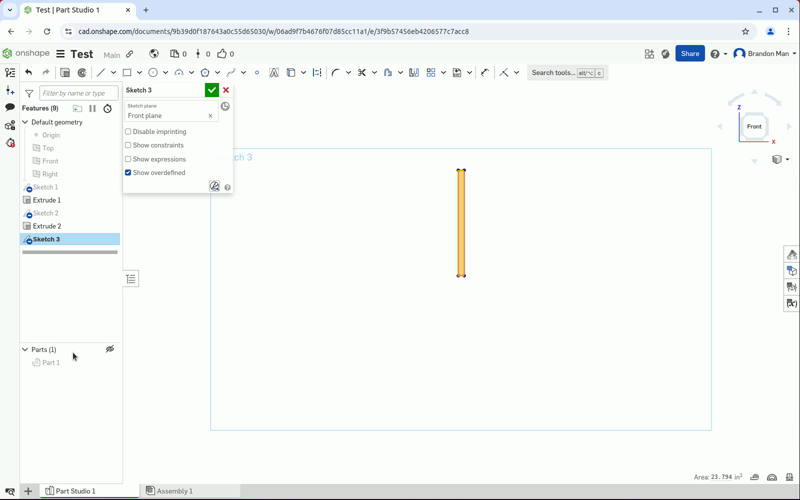
key(shift+e)
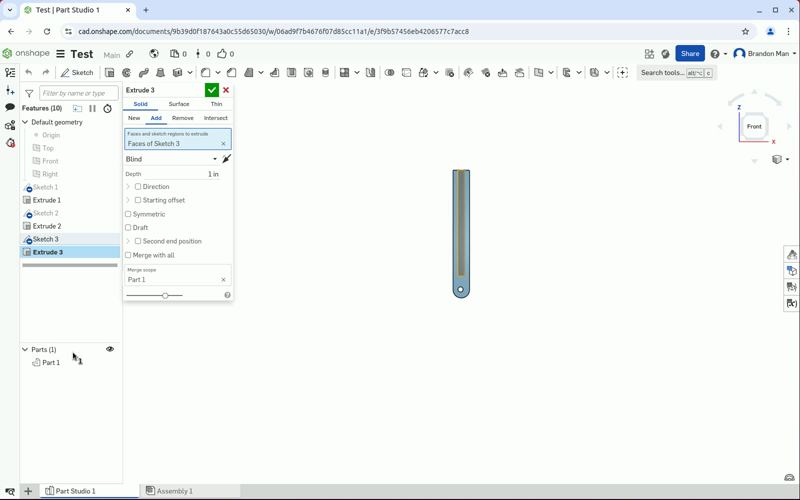
mouse_move(143, 106)
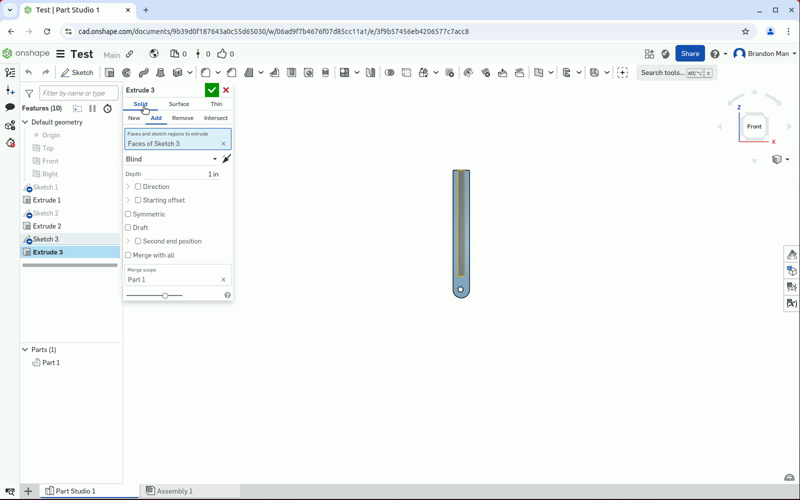
click(143, 106)
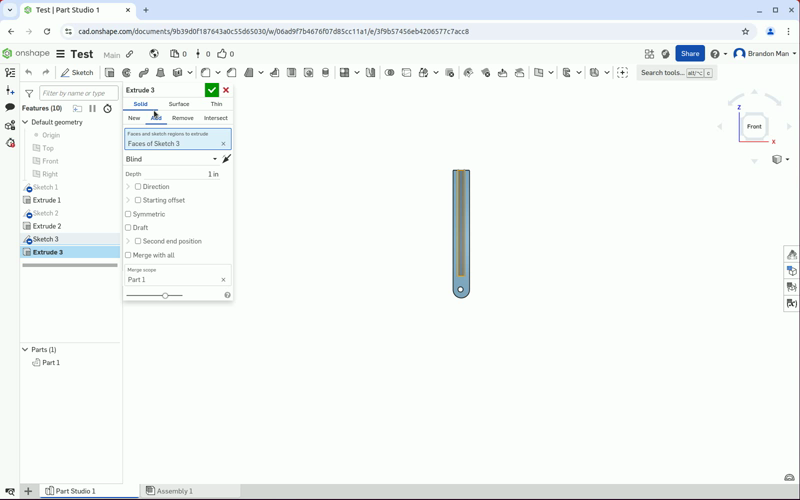
mouse_move(186, 120)
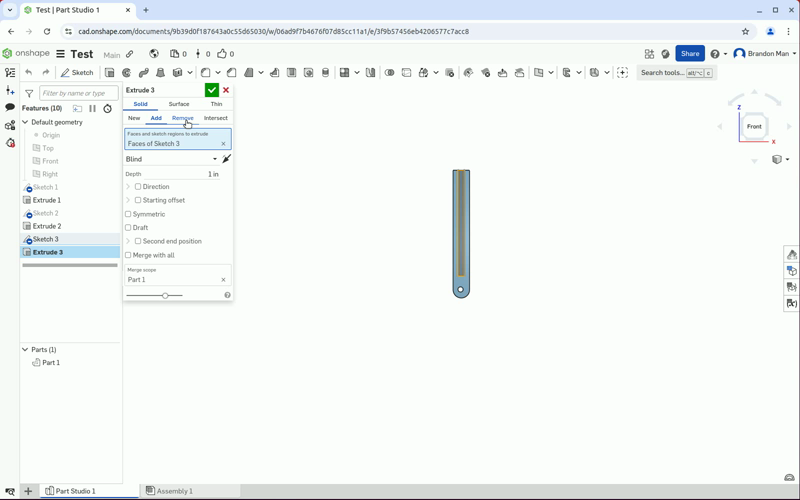
click(186, 120)
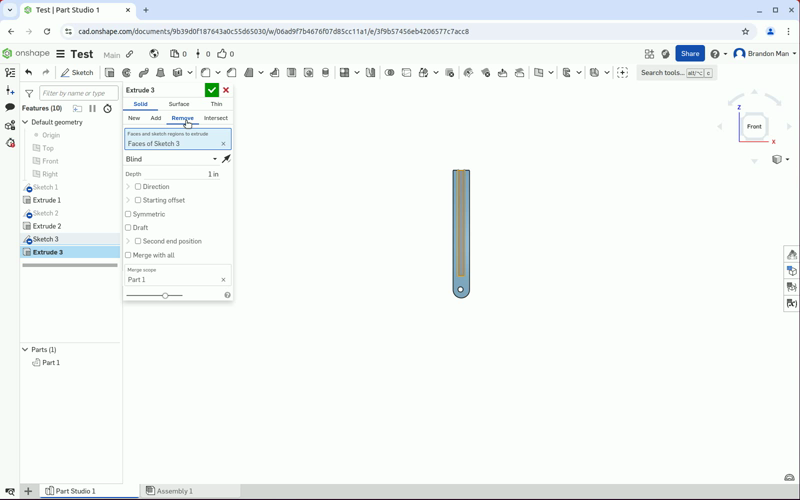
key(tab, 4)
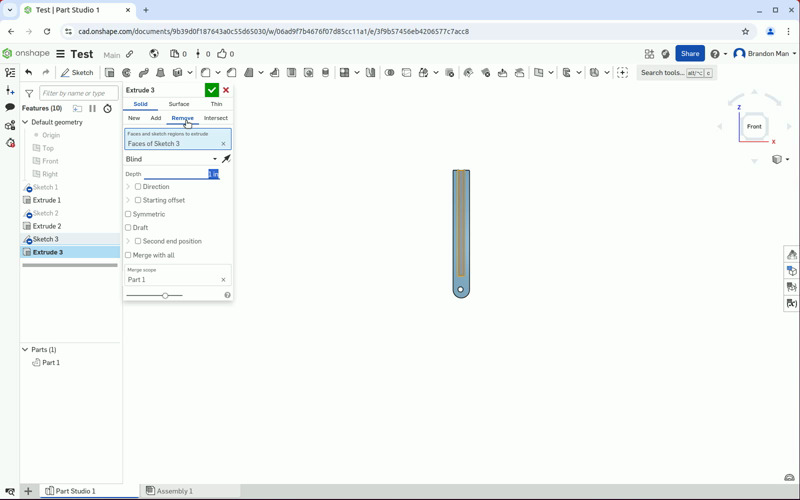
text(3.851)
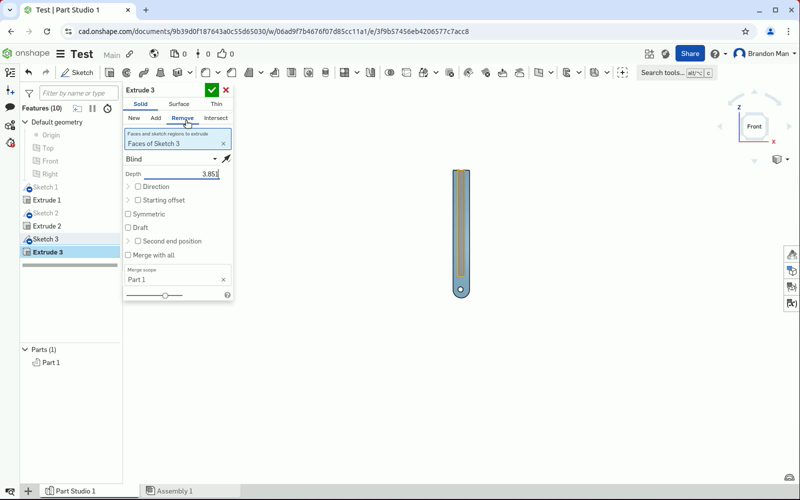
key(tab, 6)
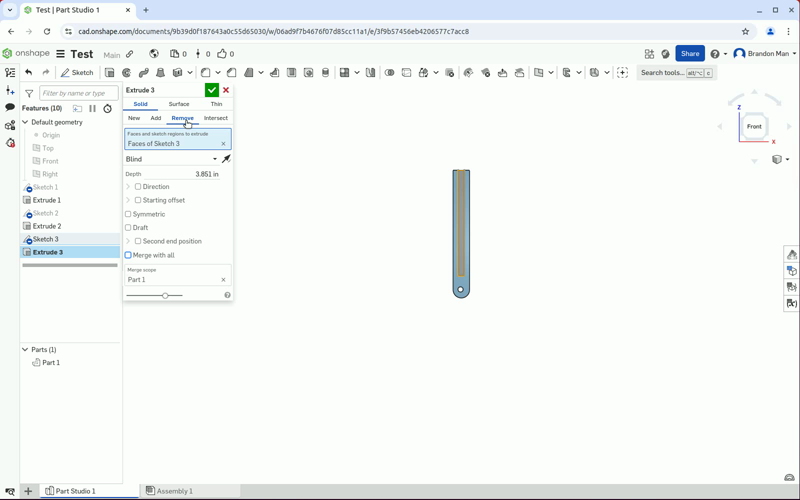
key(space)
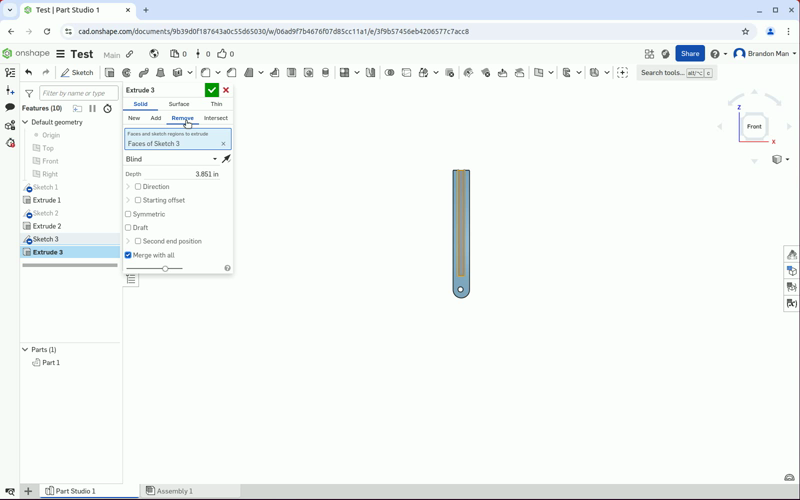
key(enter)
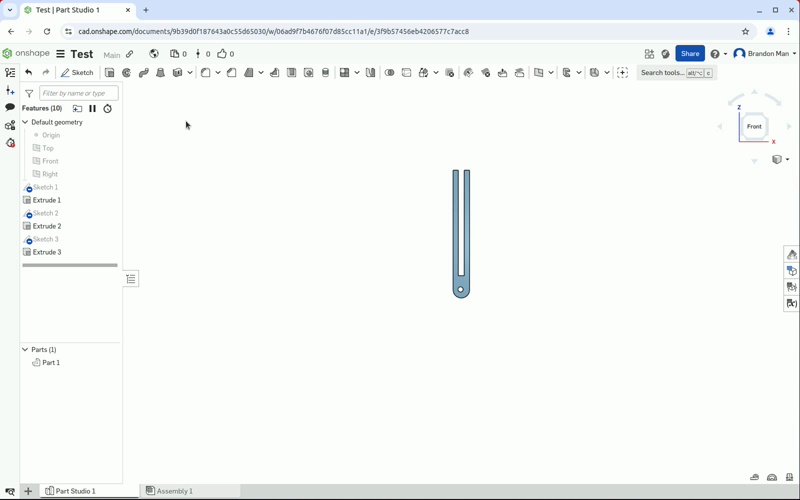
key(shift+h)
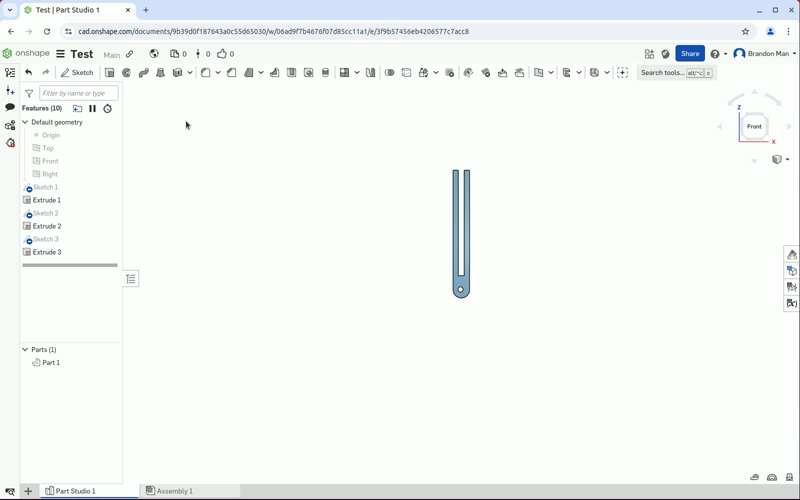
key(shift+h)
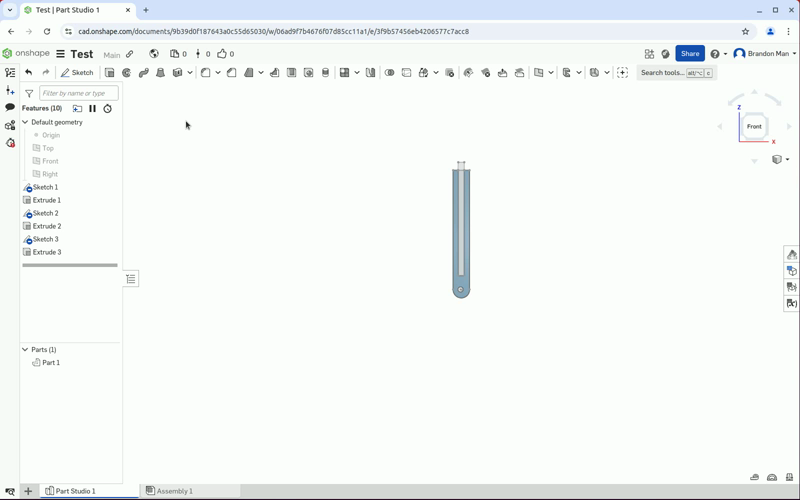
key(shift+7)
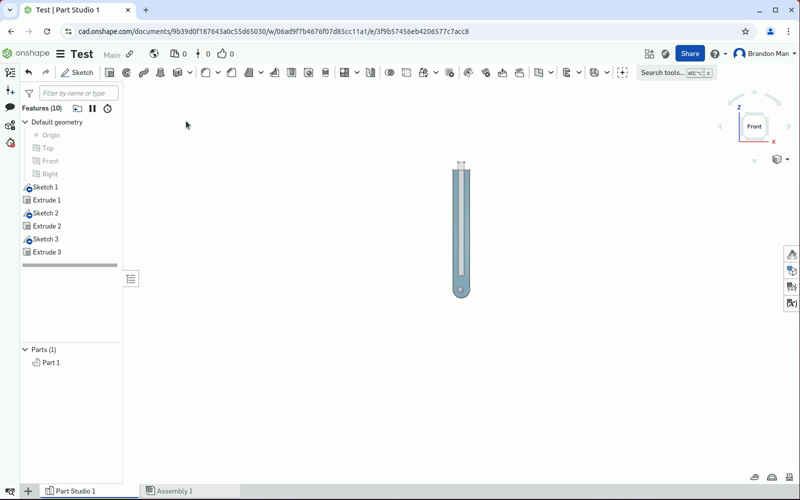
key(left, 2)
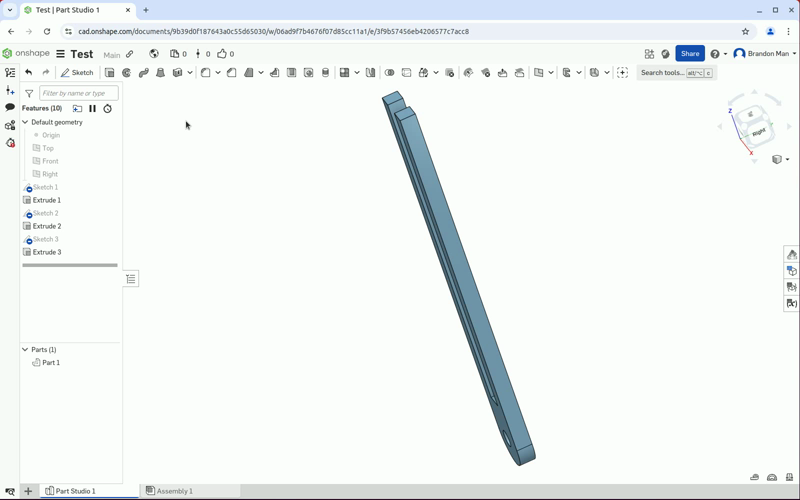
key(down, 2)
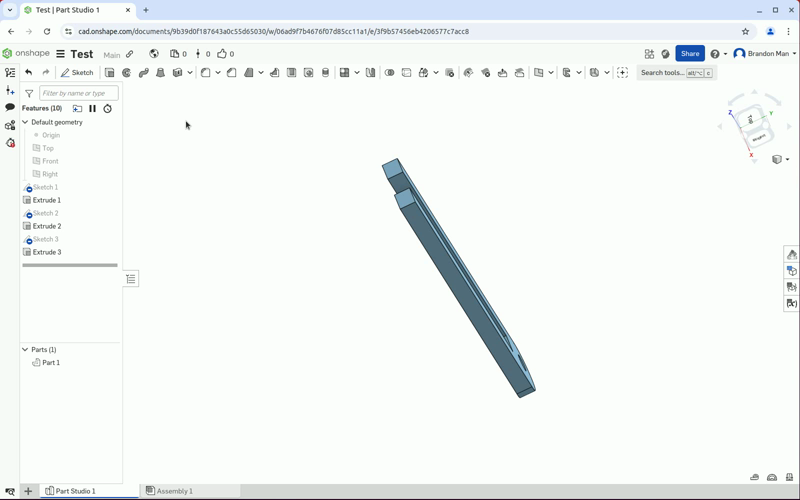
key(up, 2)
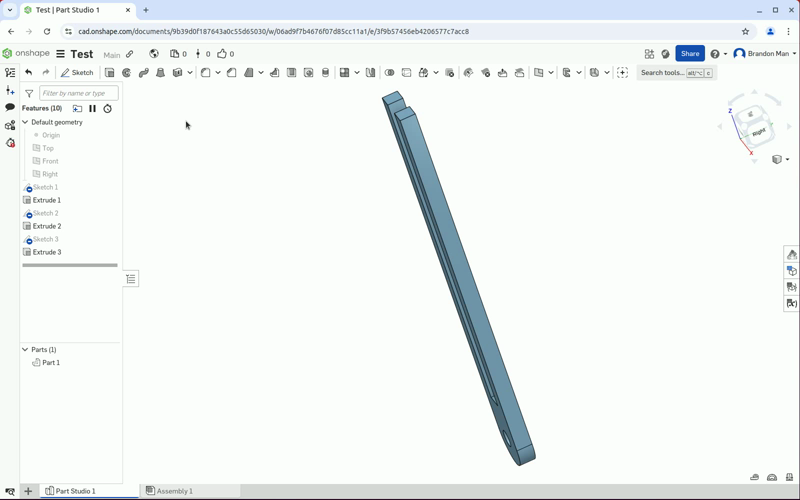
key(right, 2)
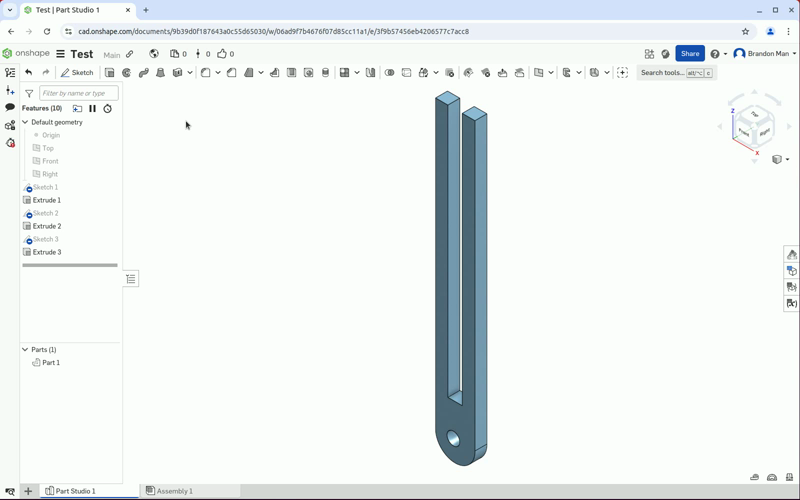
mouse_move(73, 189)
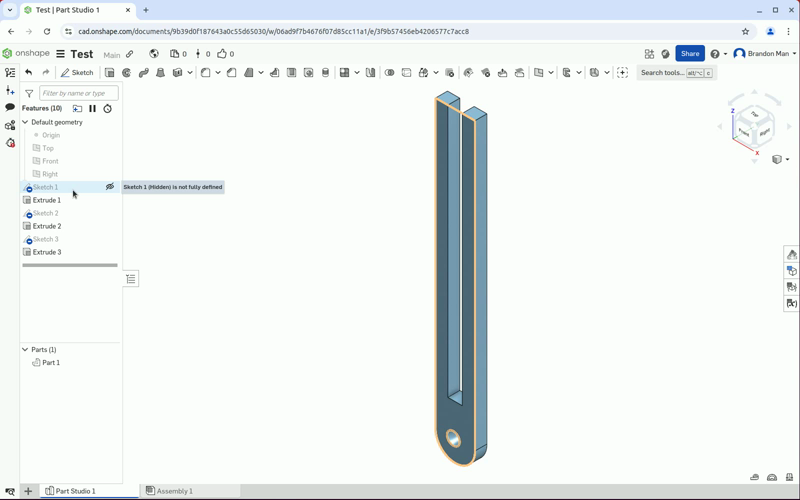
click(73, 189)